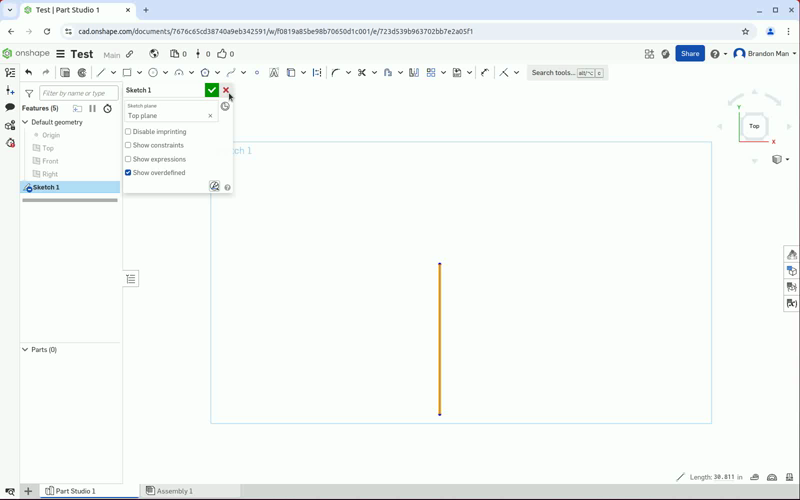
key(shift+h)
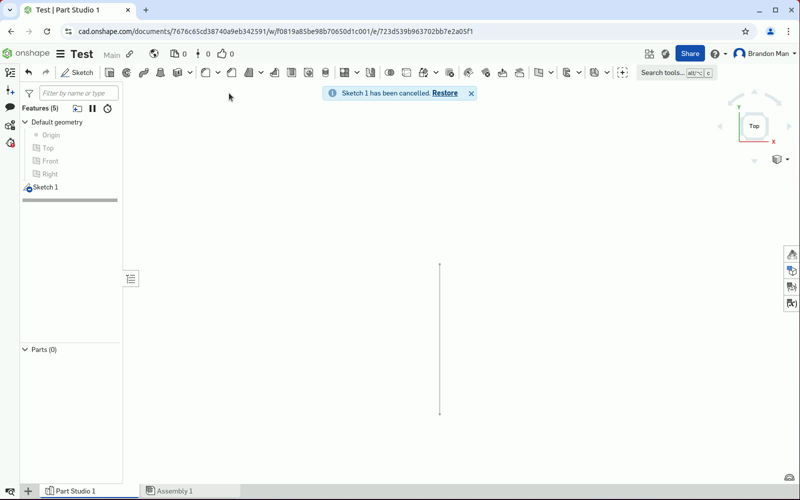
mouse_move(73, 352)
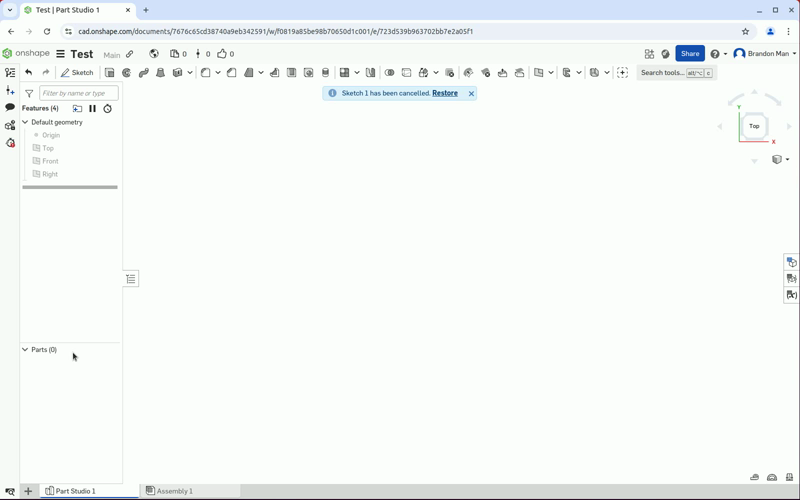
key(y)
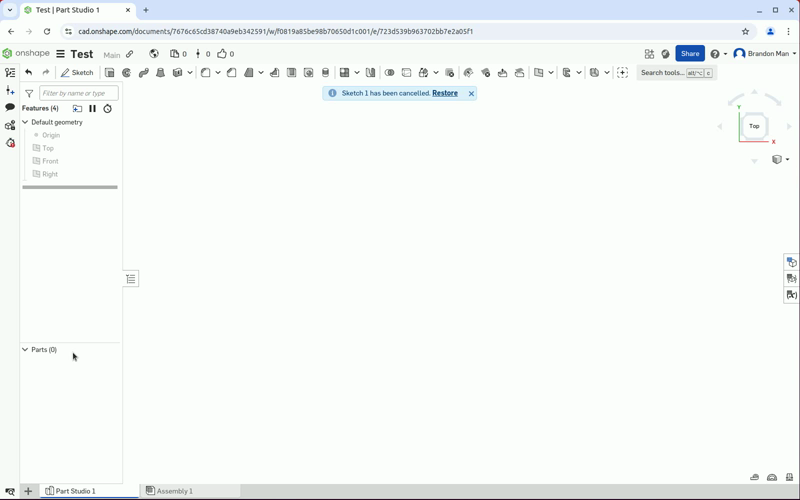
key(shift+p)
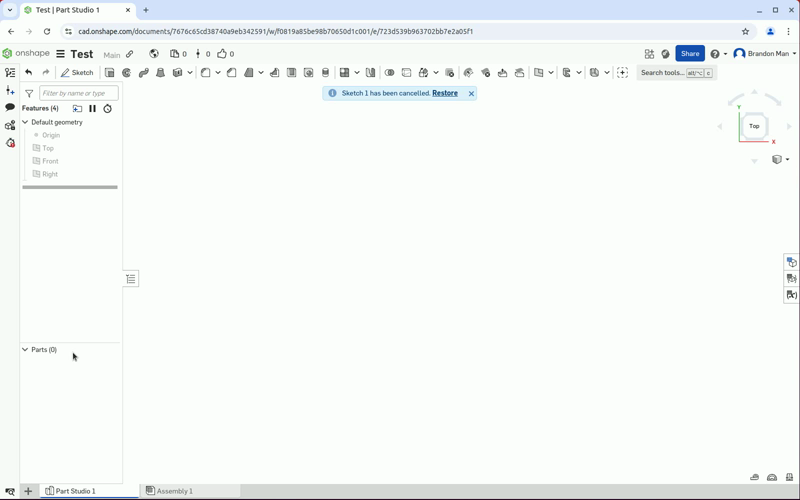
key(space)
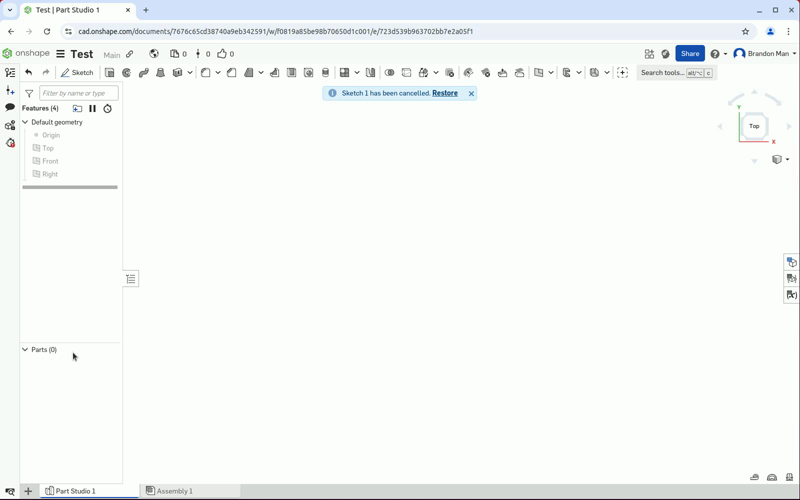
key_down(shift)
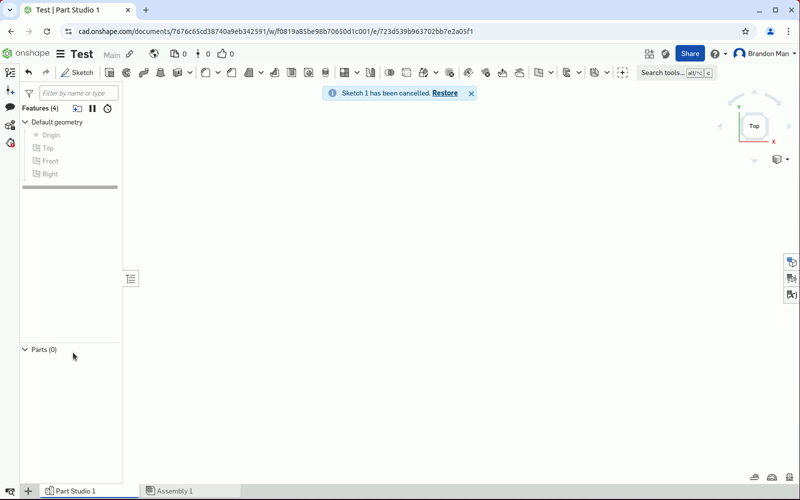
key(up)
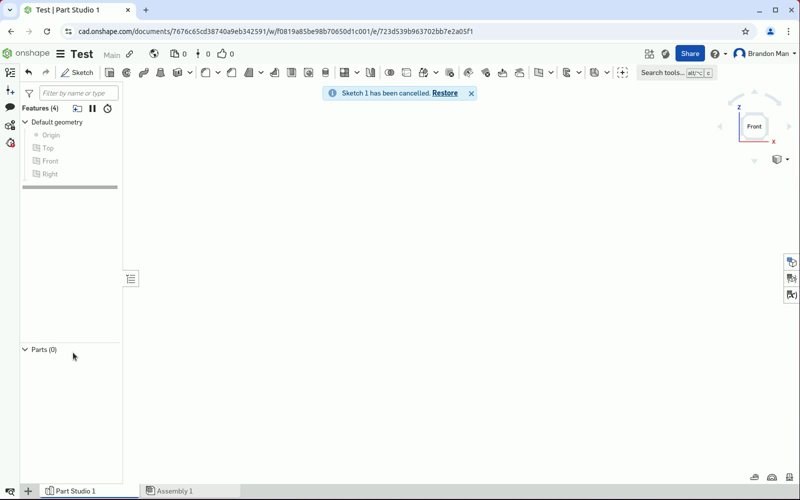
key_up(shift)
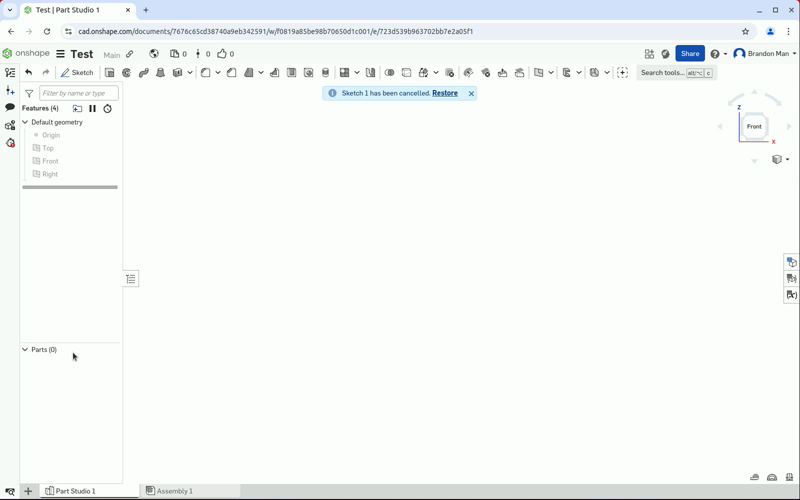
mouse_move(73, 352)
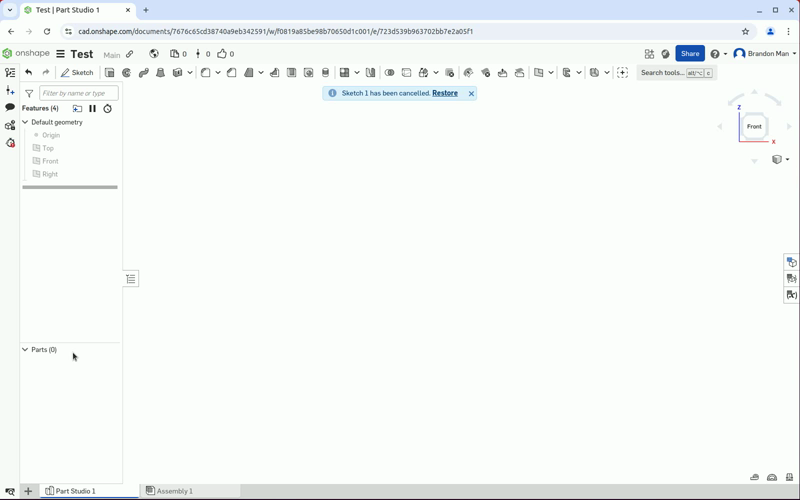
key(shift+y)
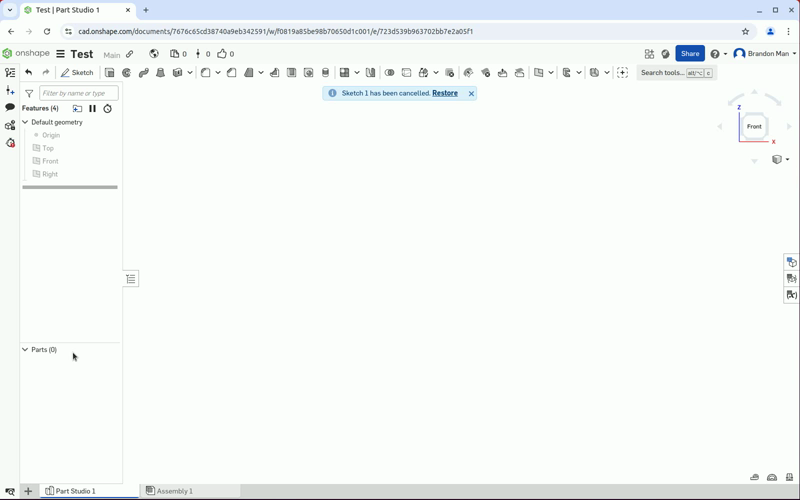
key(shift+s)
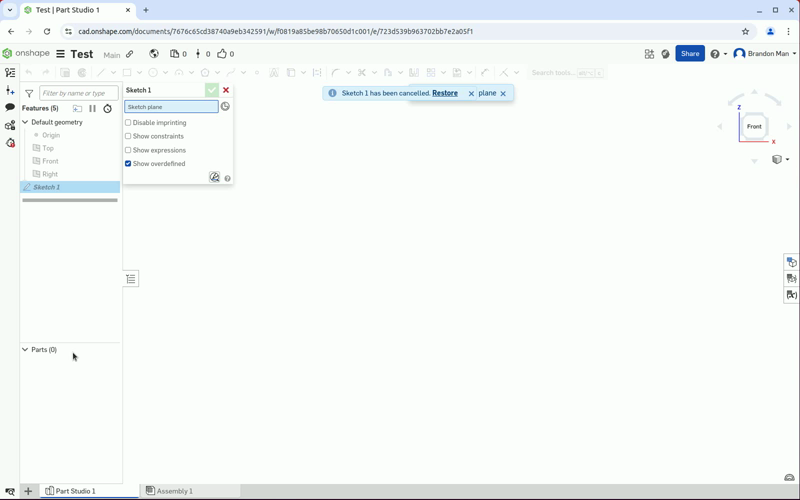
mouse_move(73, 163)
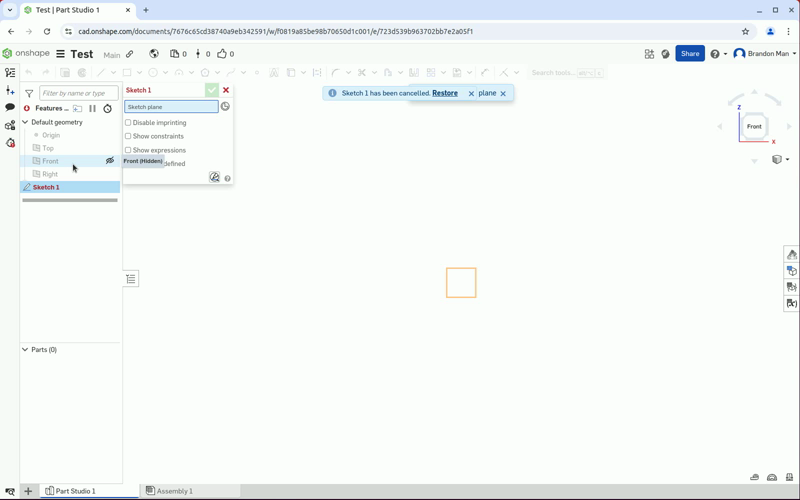
click(73, 163)
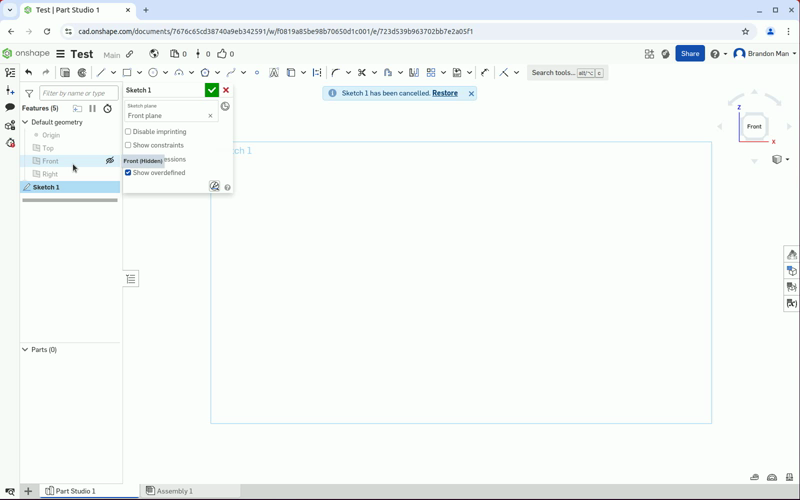
mouse_move(73, 352)
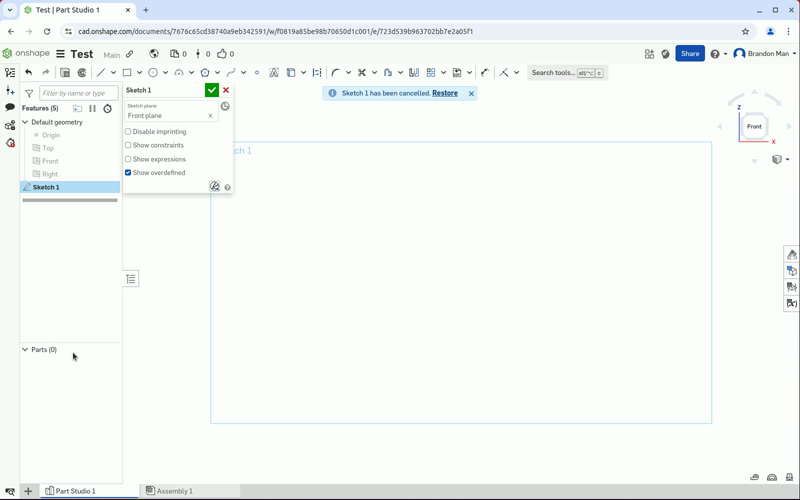
key(y)
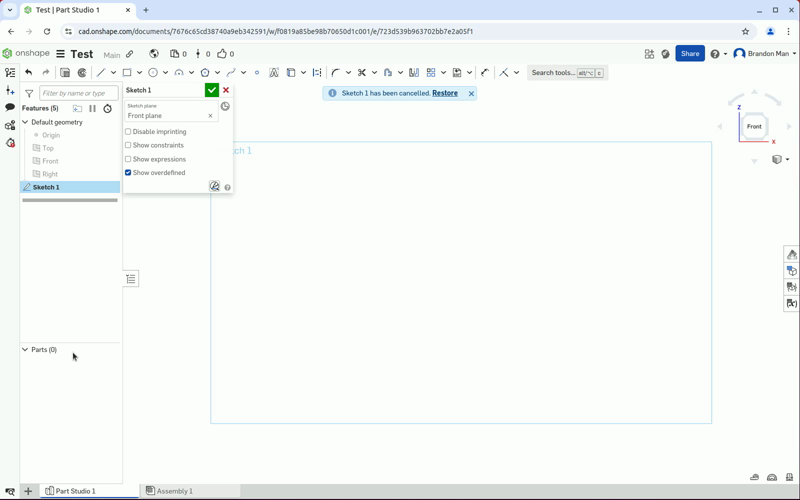
key(l)
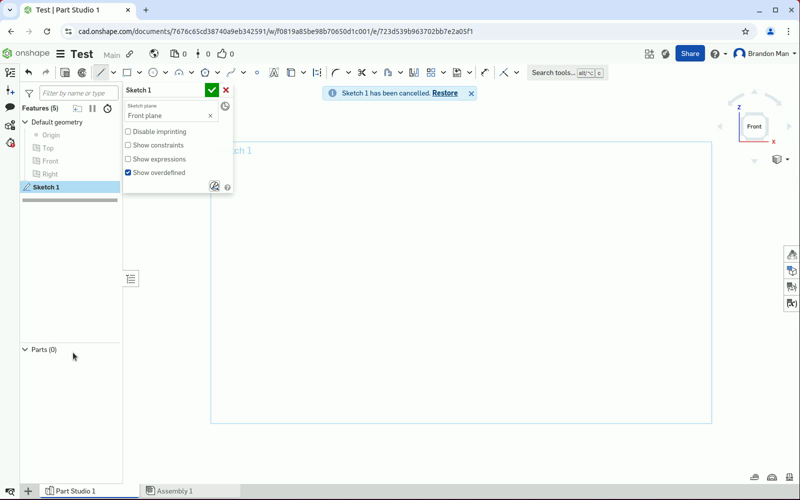
key_down(shift)
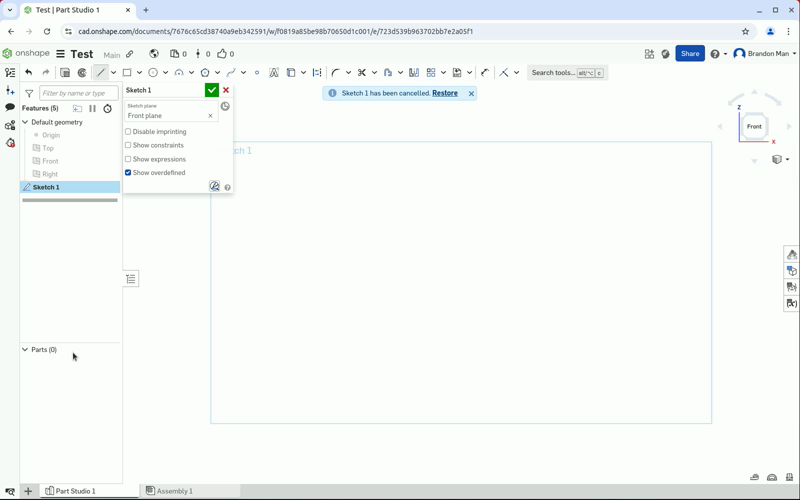
mouse_move(449, 282)
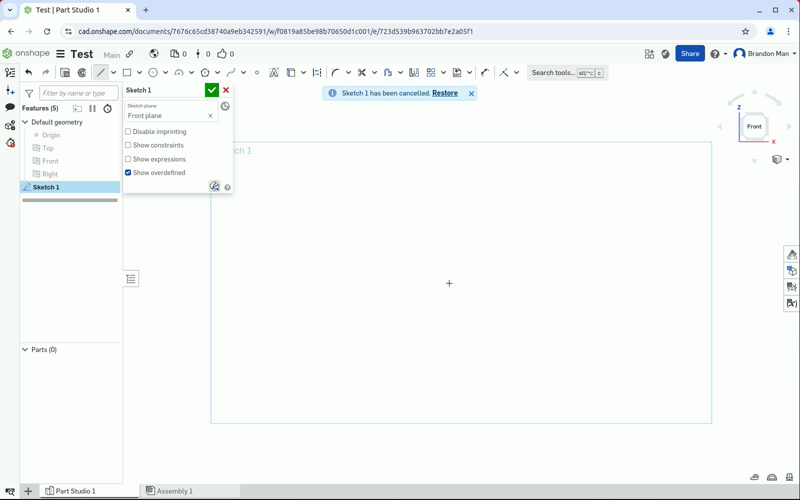
click(449, 282)
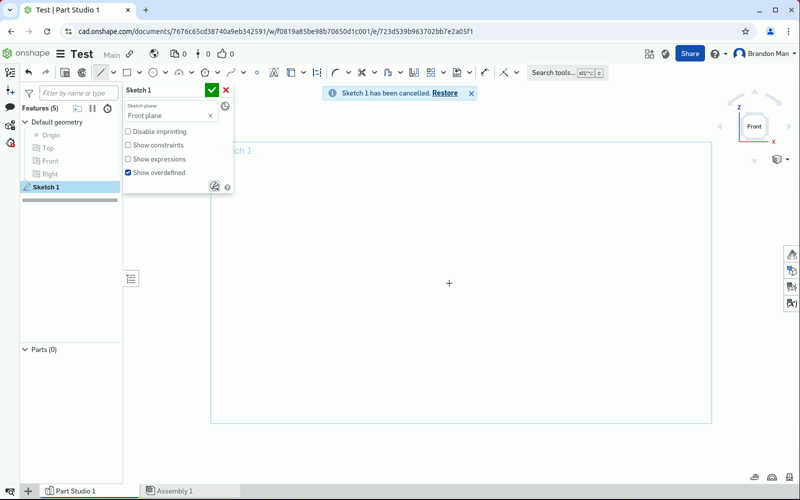
key_up(shift)
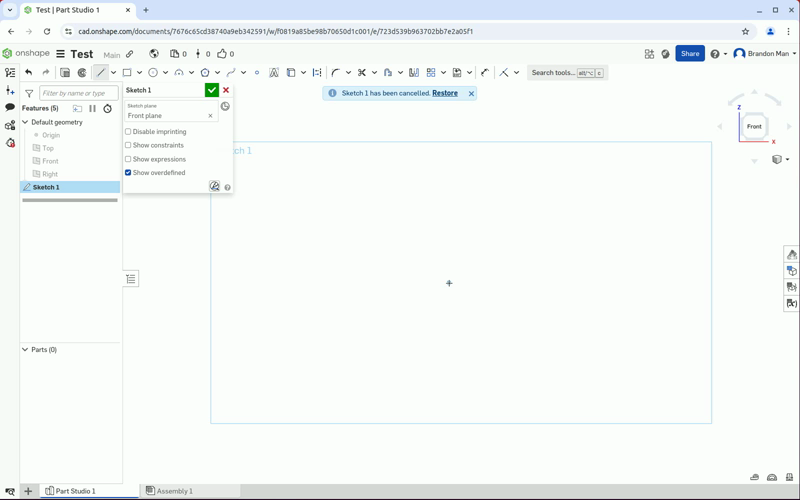
key_down(shift)
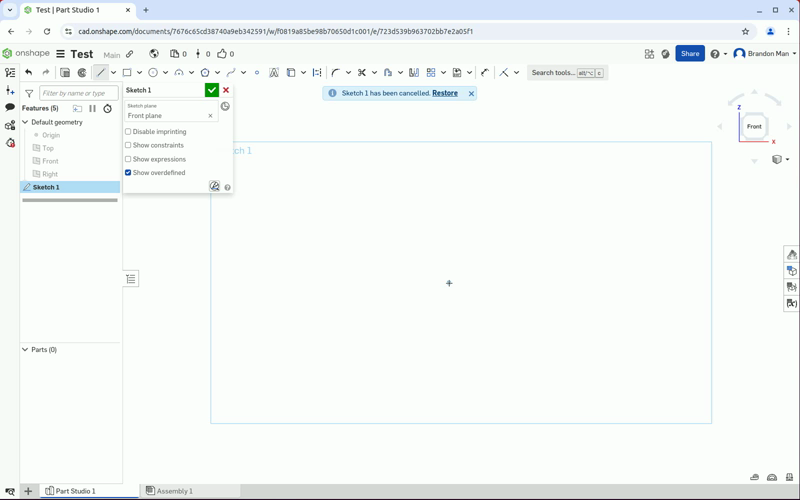
mouse_move(479, 282)
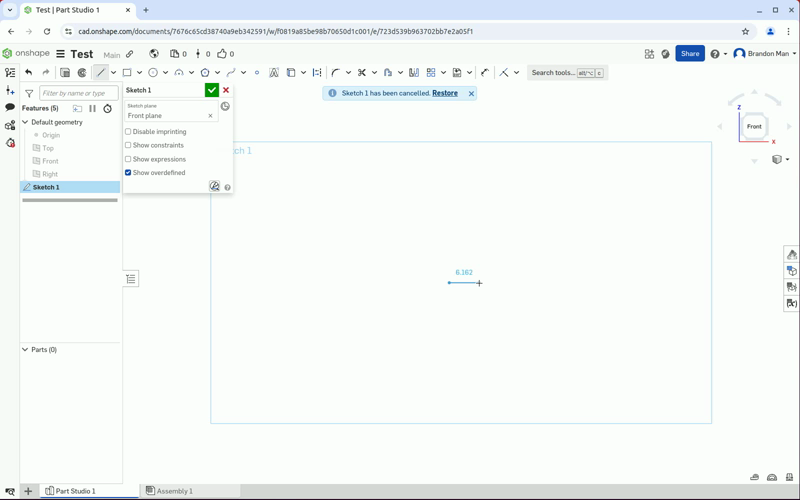
mouse_move(473, 282)
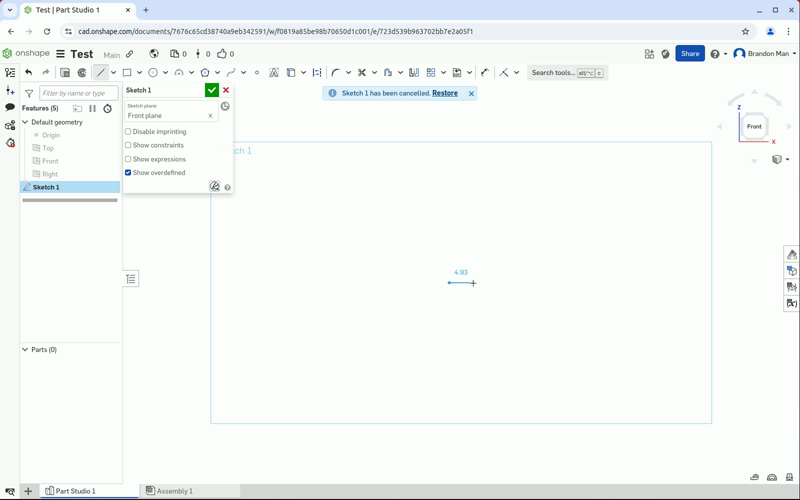
click(473, 282)
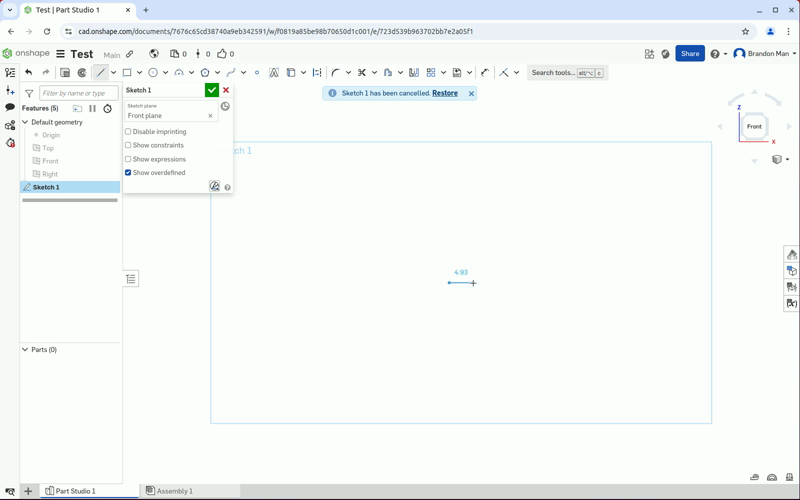
key_up(shift)
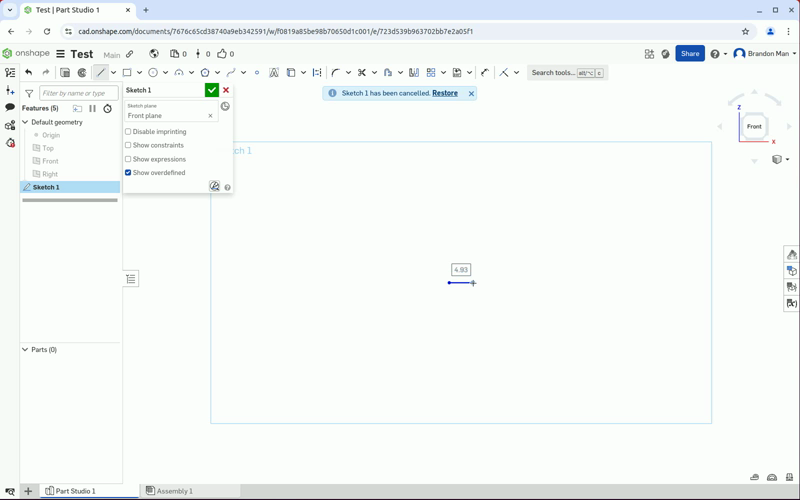
key(esc)
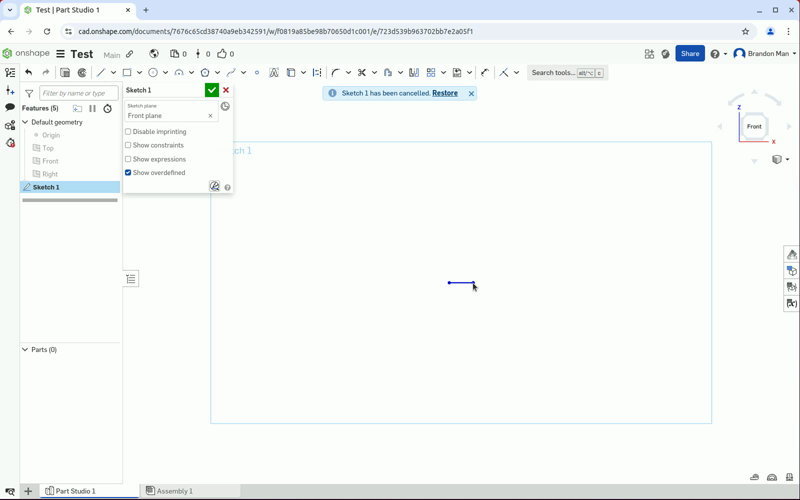
key(a)
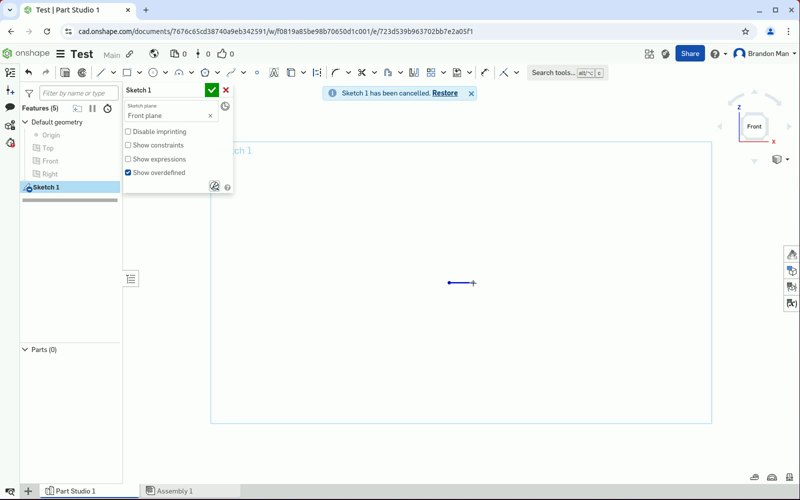
mouse_move(473, 282)
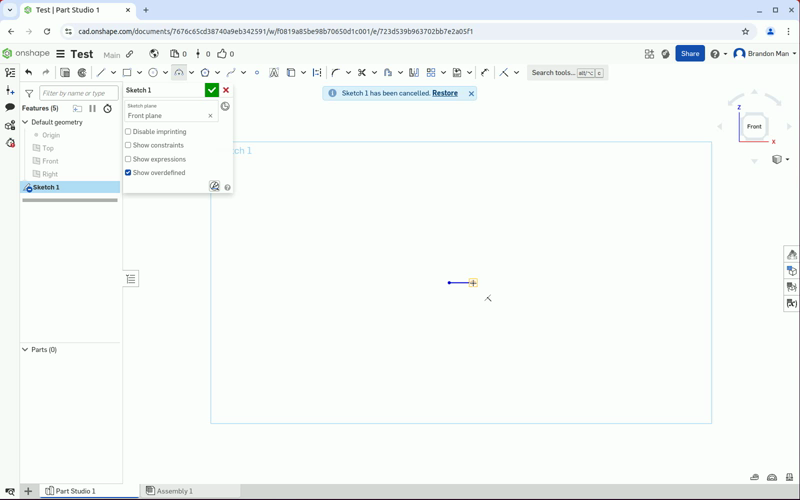
click(473, 282)
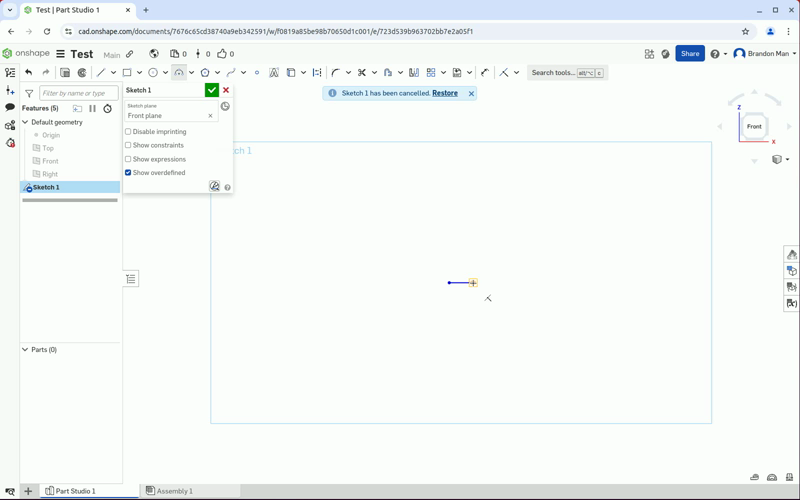
mouse_move(449, 282)
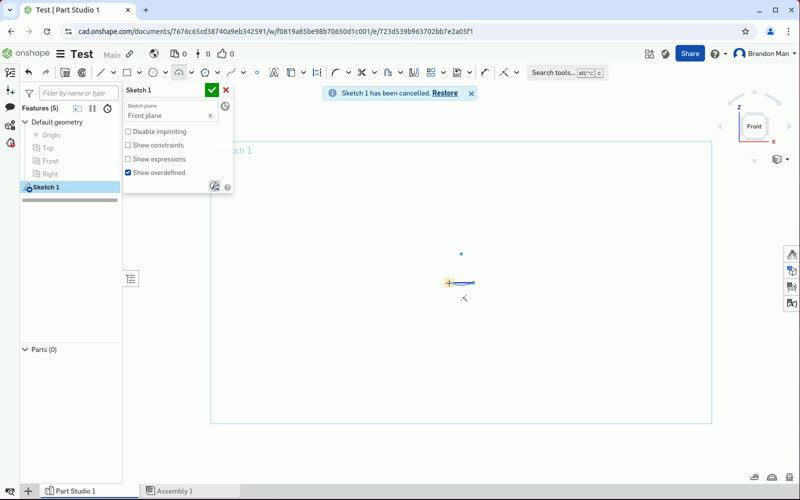
click(449, 282)
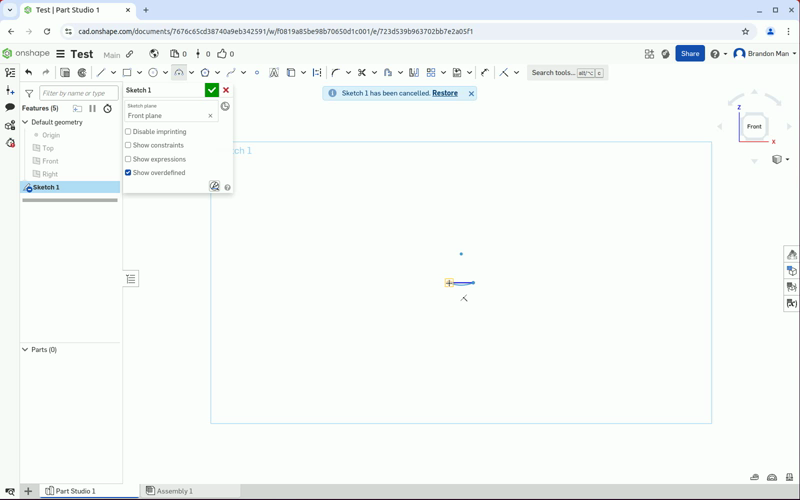
key_down(shift)
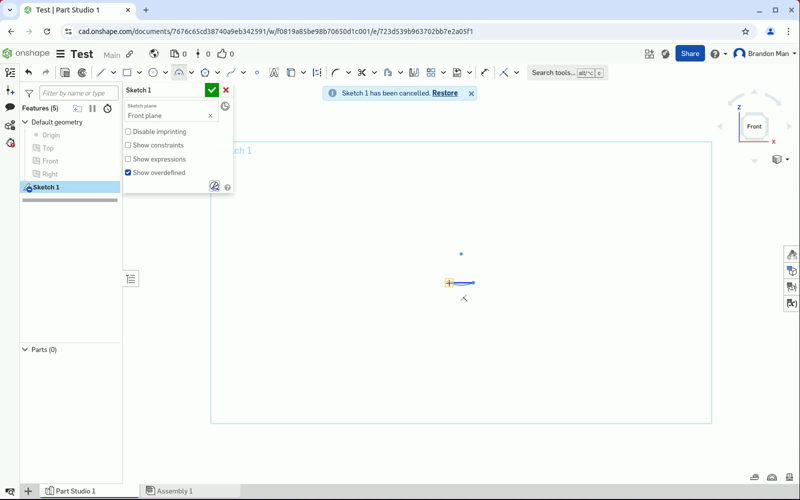
mouse_move(461, 270)
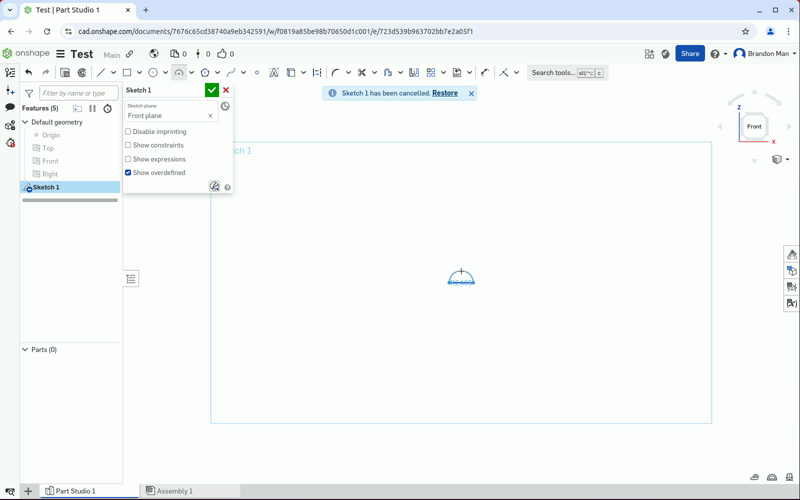
click(461, 270)
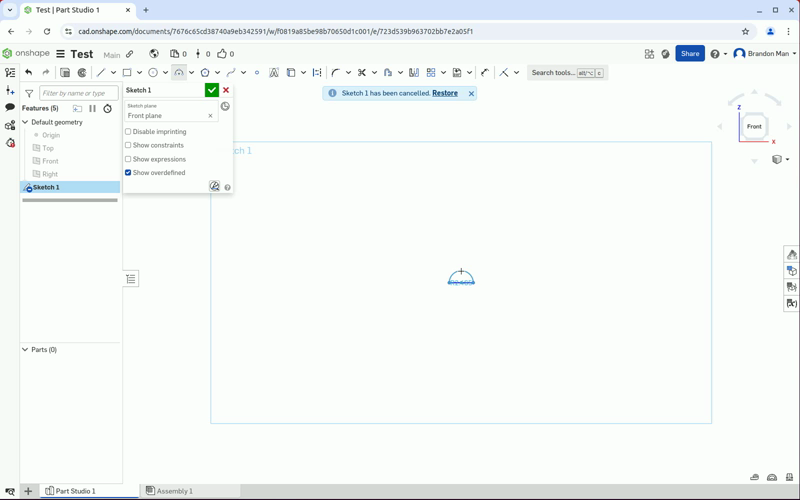
key_up(shift)
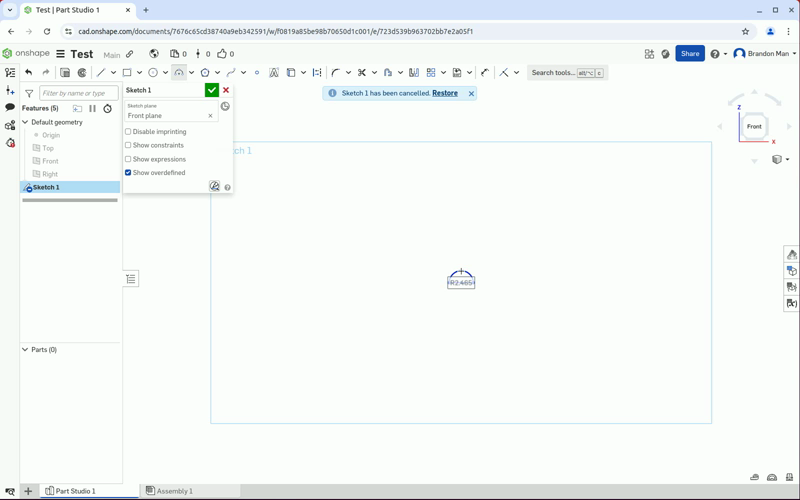
key(esc)
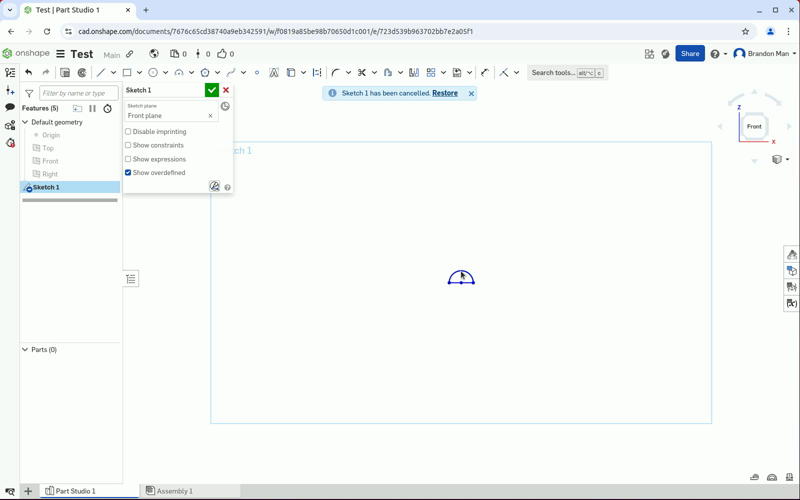
mouse_move(458, 275)
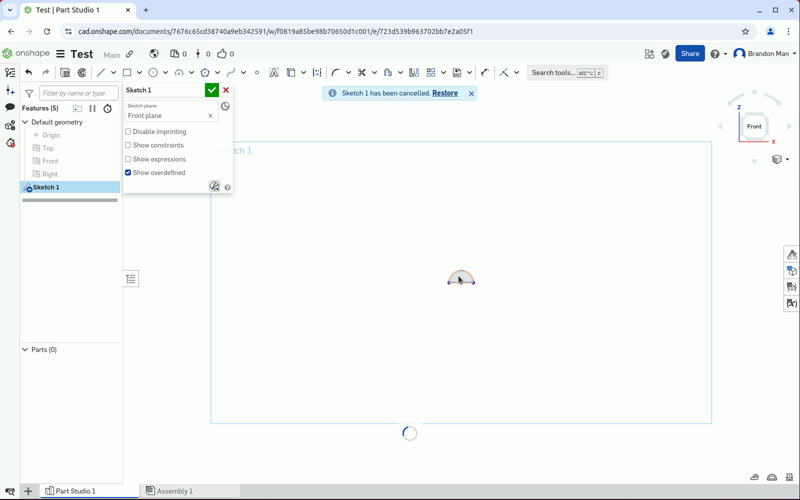
scroll(6)
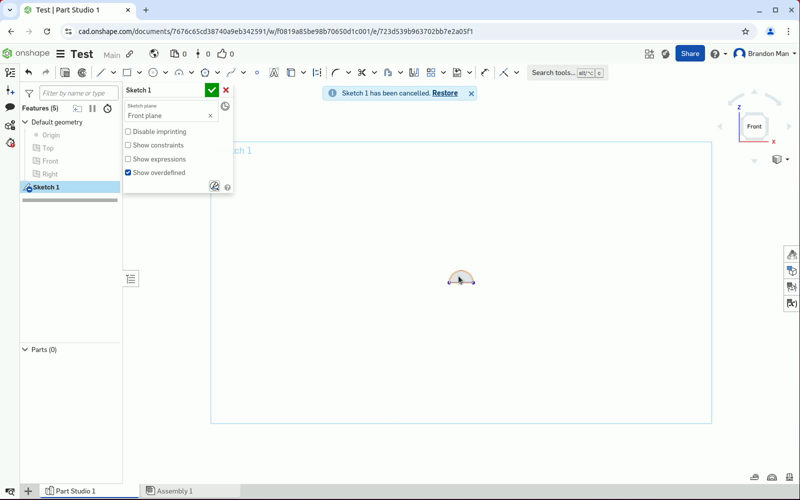
scroll(6)
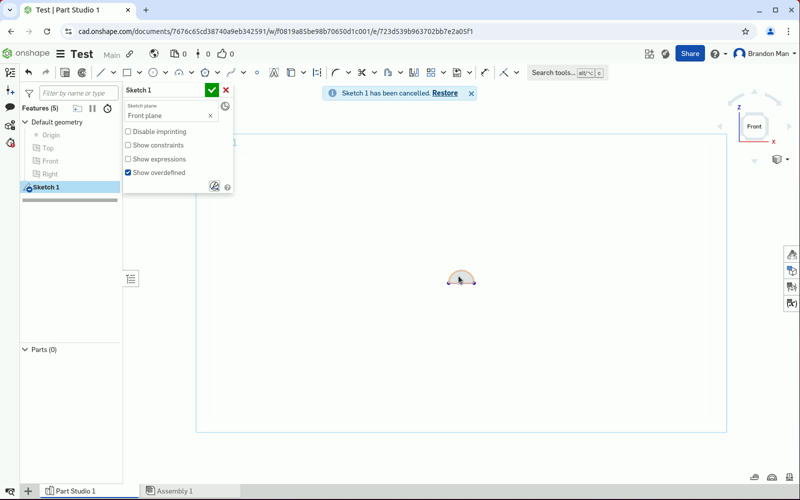
scroll(6)
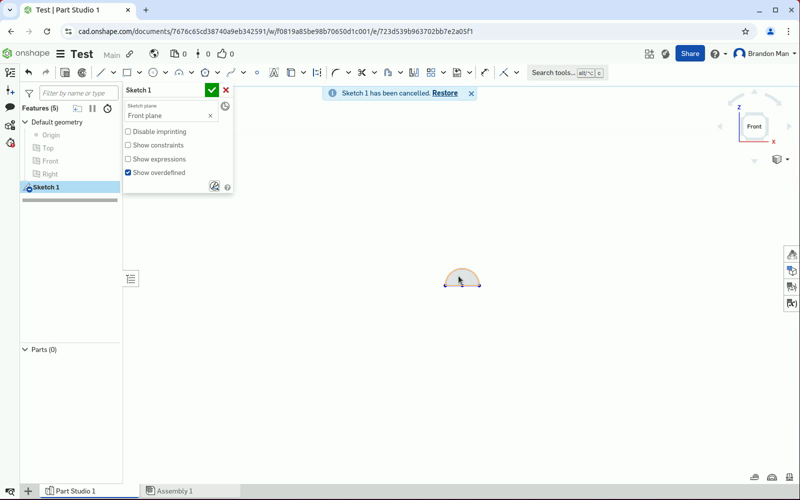
scroll(6)
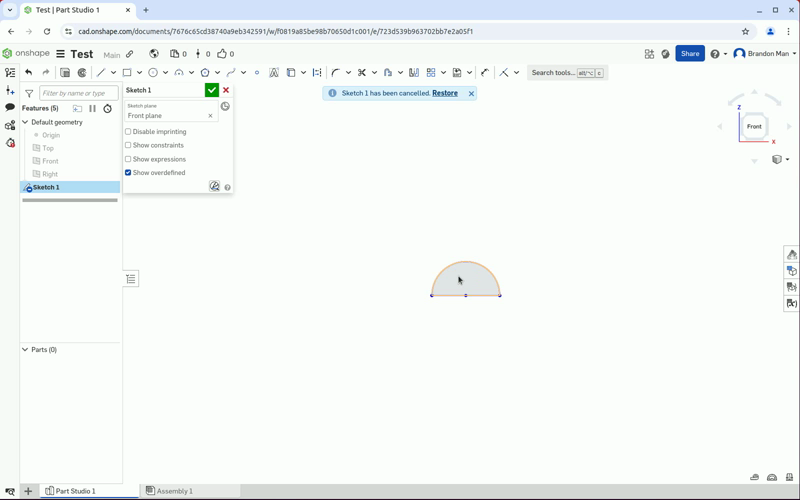
scroll(6)
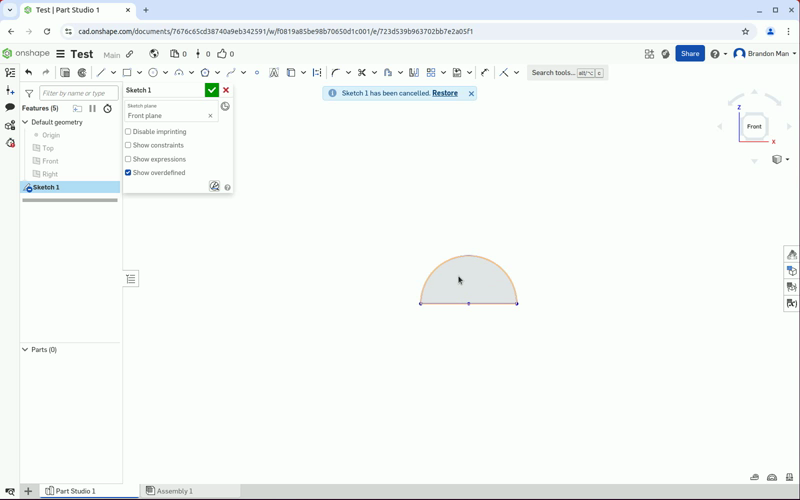
scroll(6)
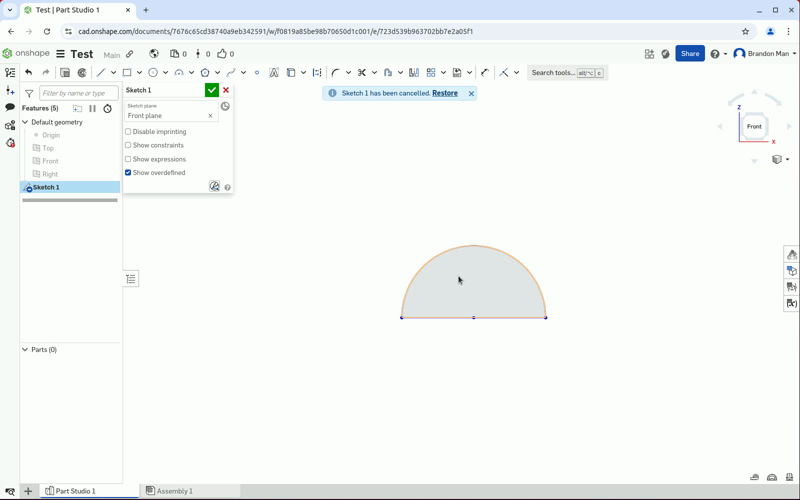
scroll(6)
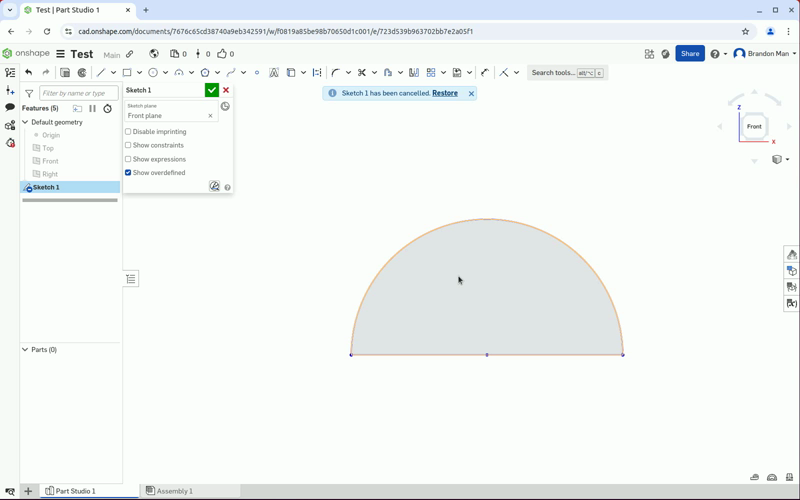
click(458, 275)
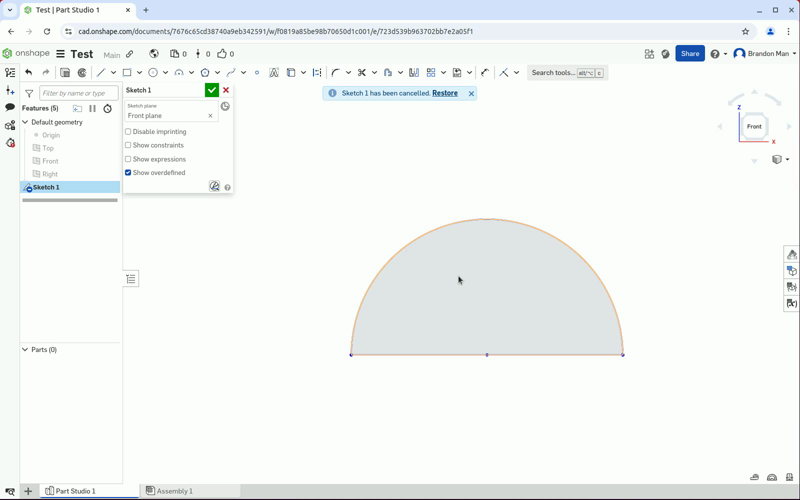
scroll(-6)
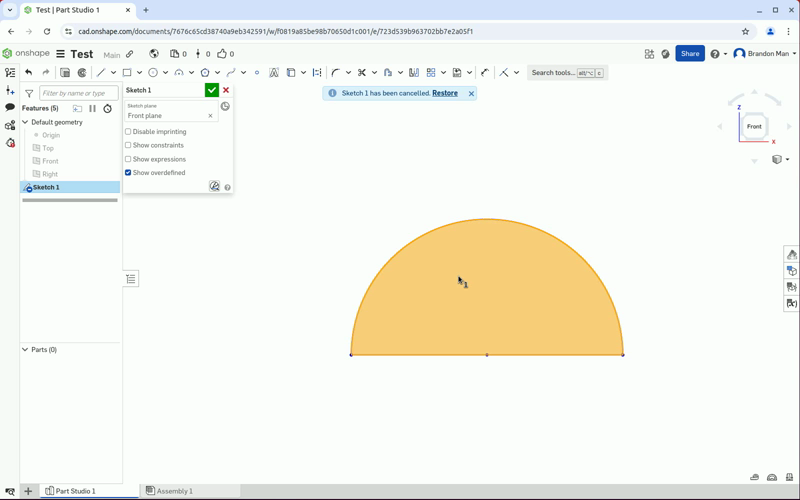
scroll(-6)
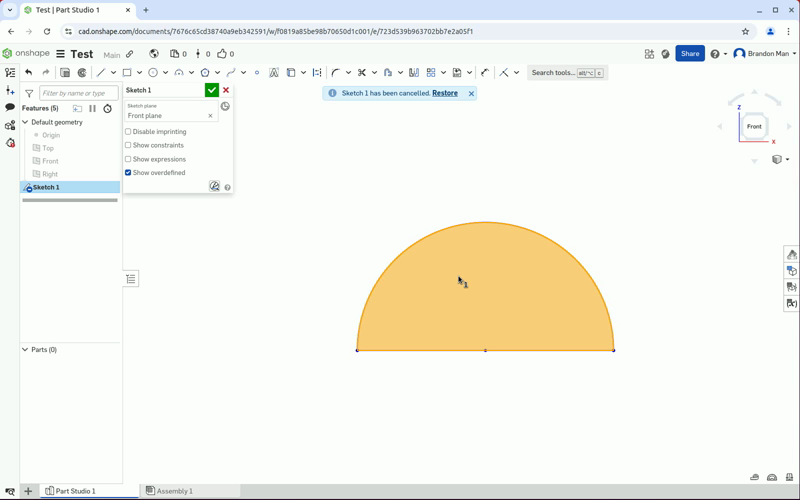
scroll(-6)
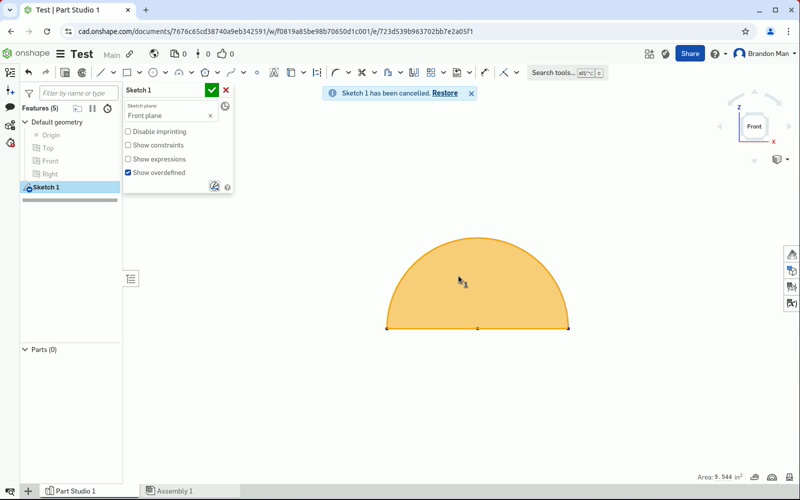
scroll(-6)
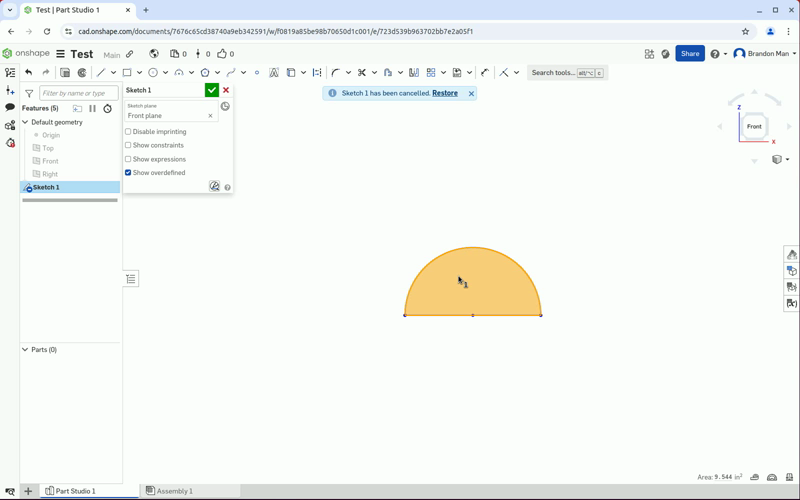
scroll(-6)
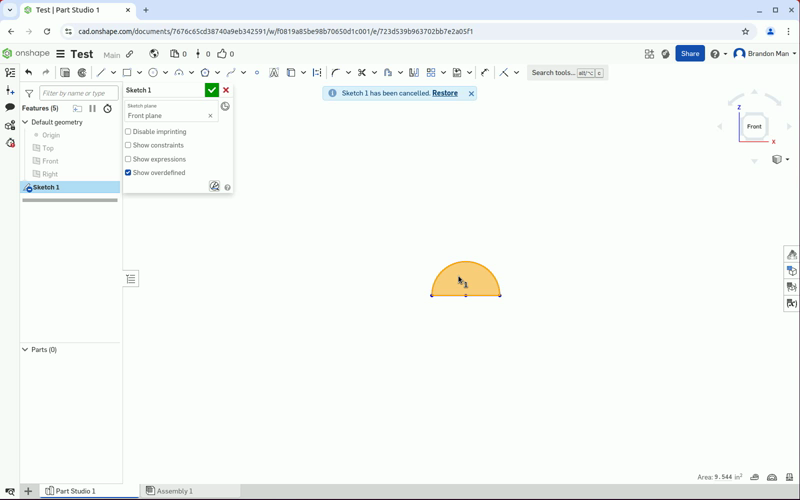
scroll(-6)
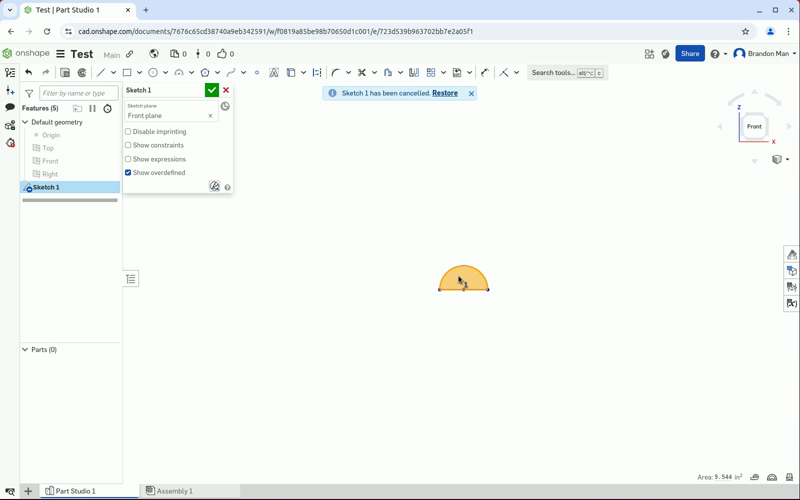
scroll(-6)
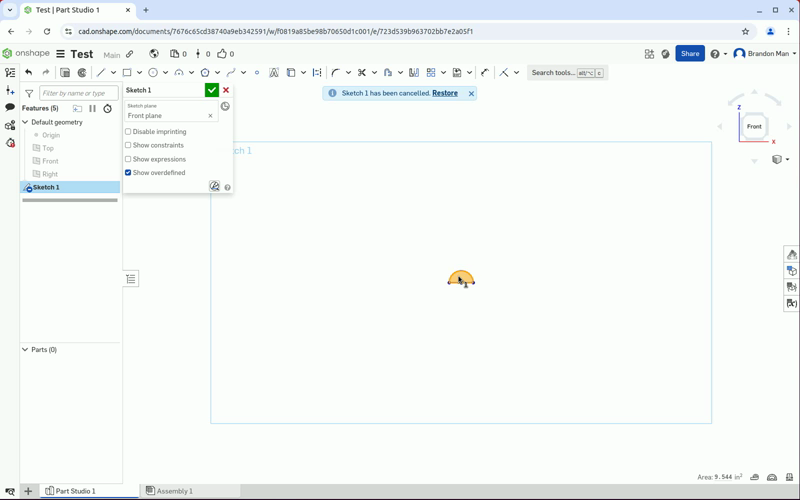
mouse_move(73, 352)
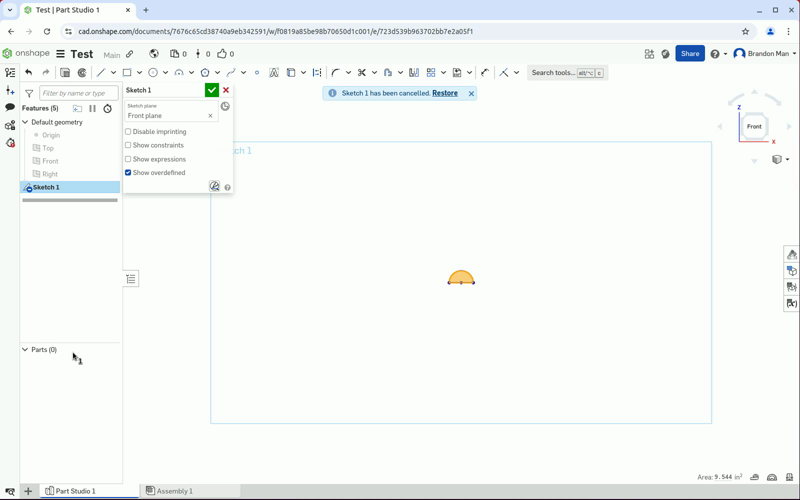
key(shift+y)
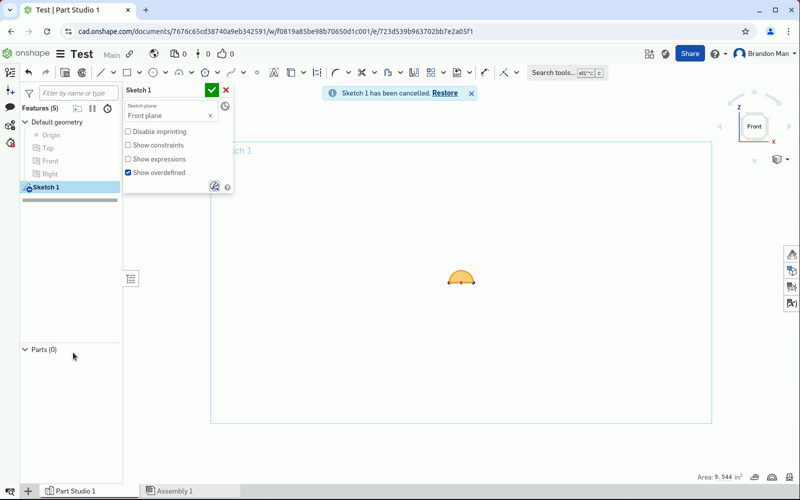
key(shift+e)
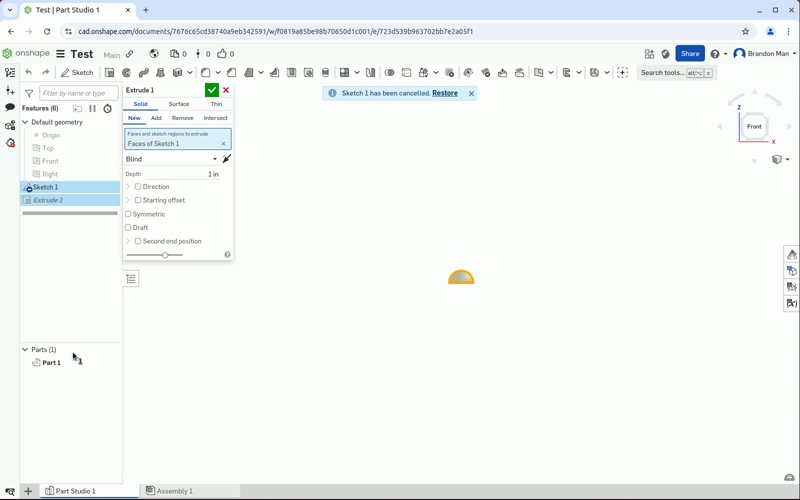
mouse_move(143, 106)
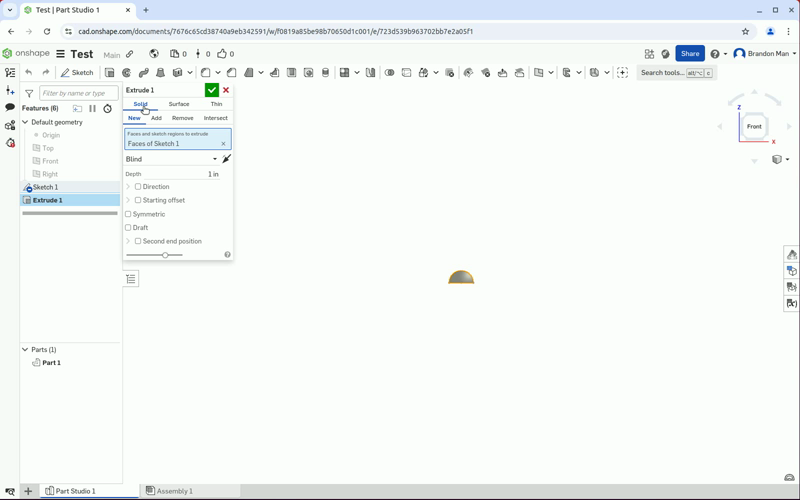
click(143, 106)
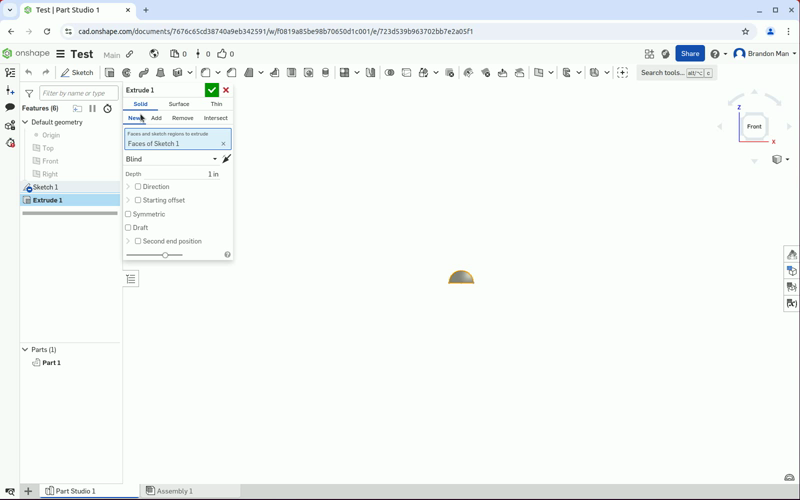
mouse_move(137, 120)
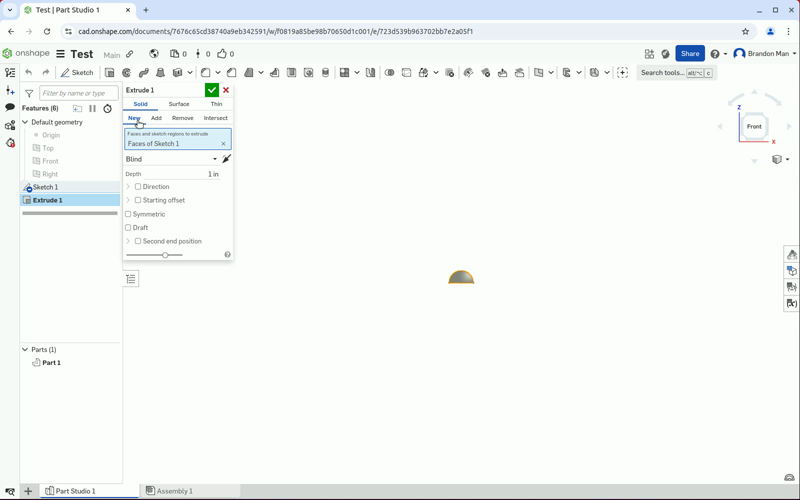
click(137, 120)
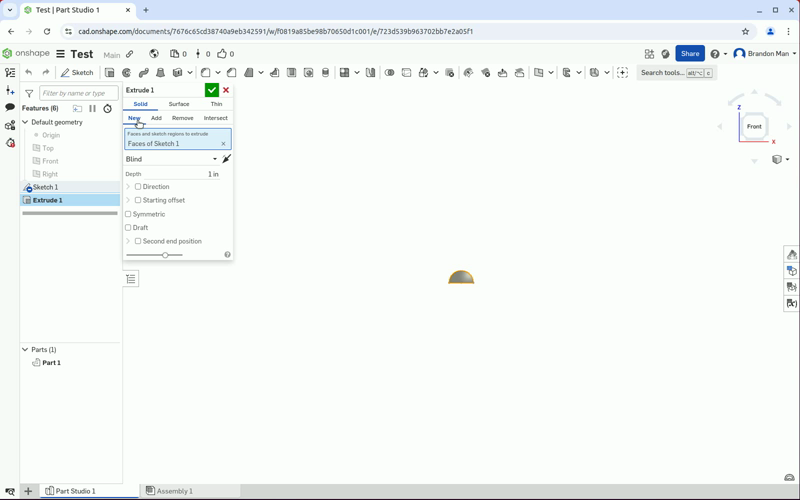
key(tab, 4)
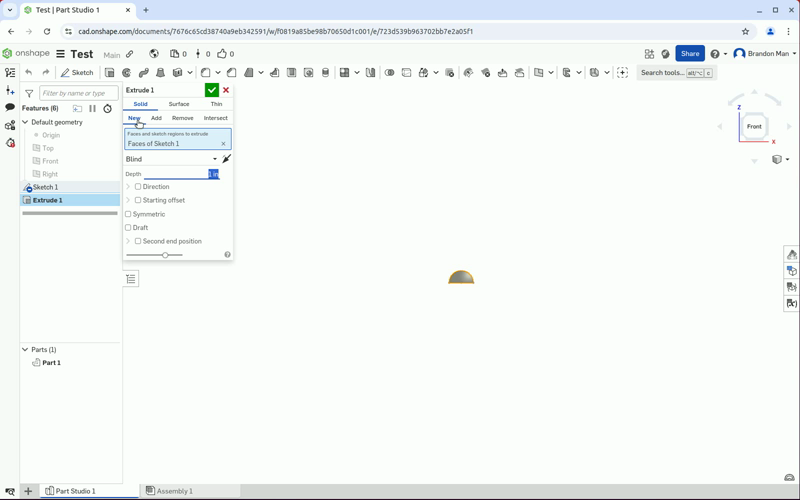
text(46.216)
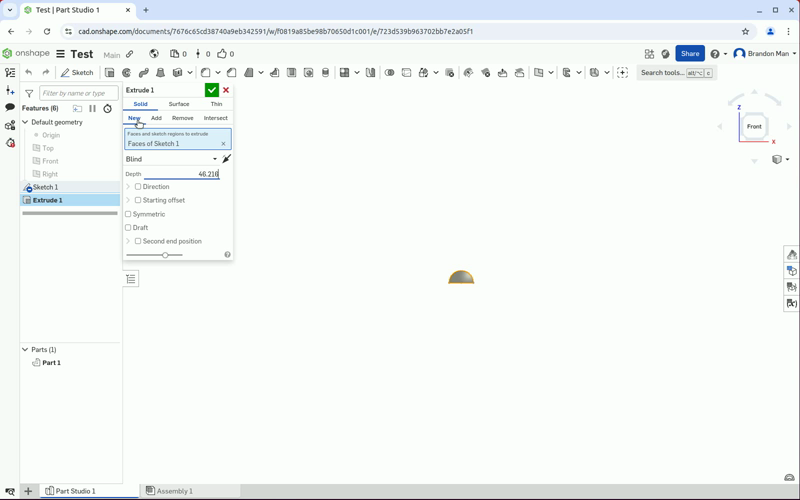
key(tab, 3)
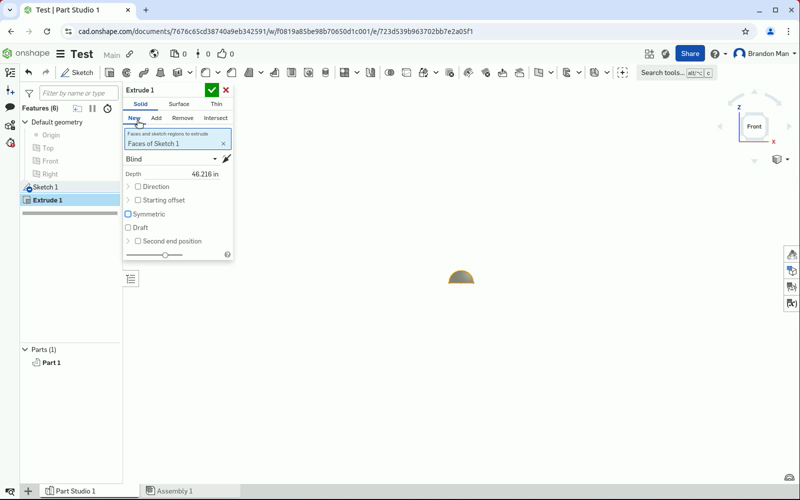
key(space)
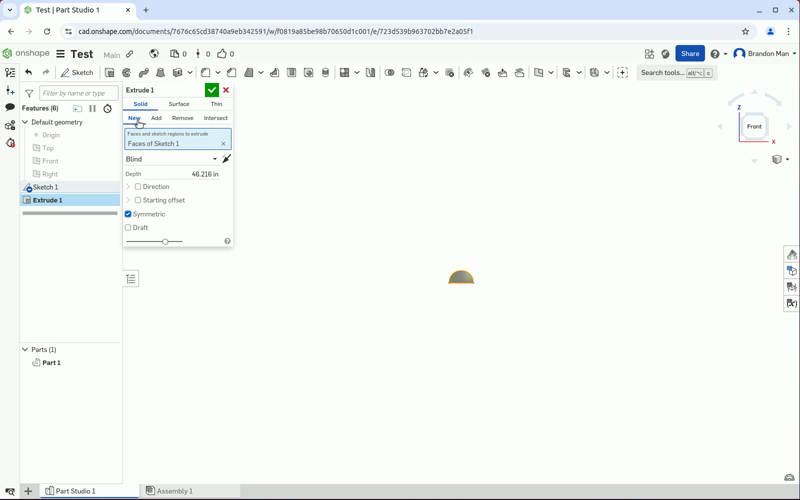
key(enter)
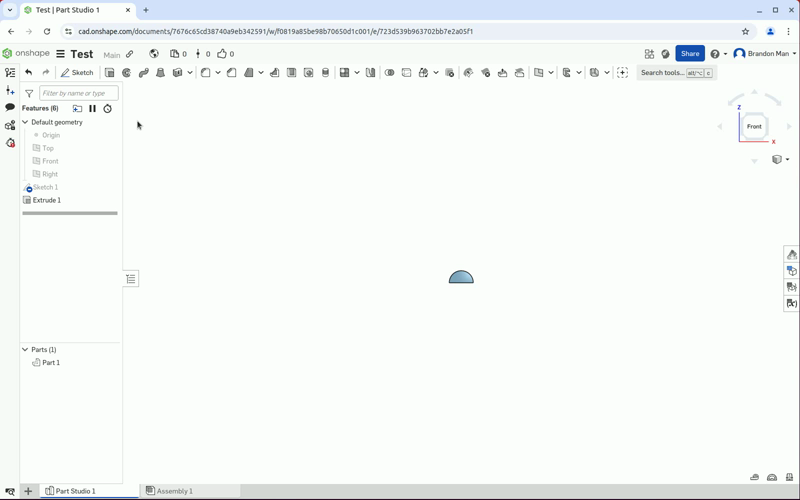
key(shift+h)
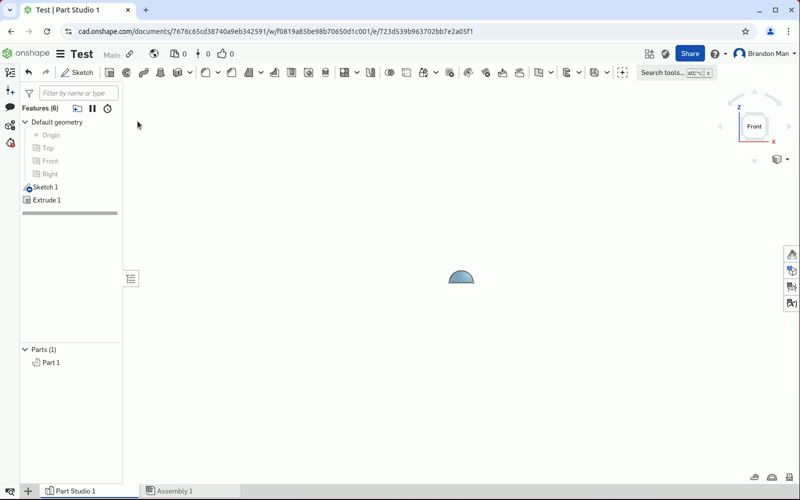
key(shift+h)
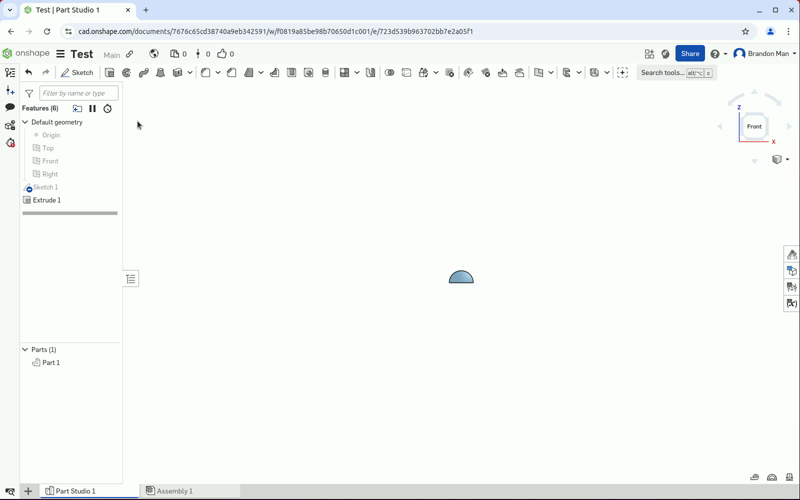
mouse_move(73, 189)
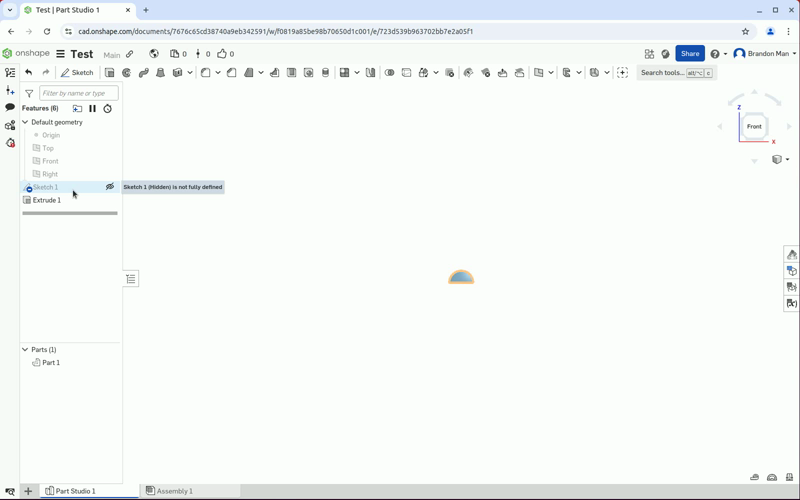
click(73, 189)
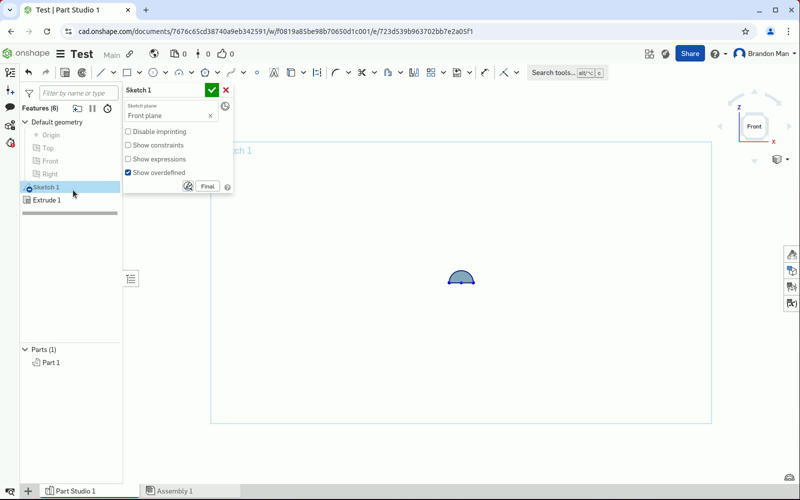
mouse_move(229, 92)
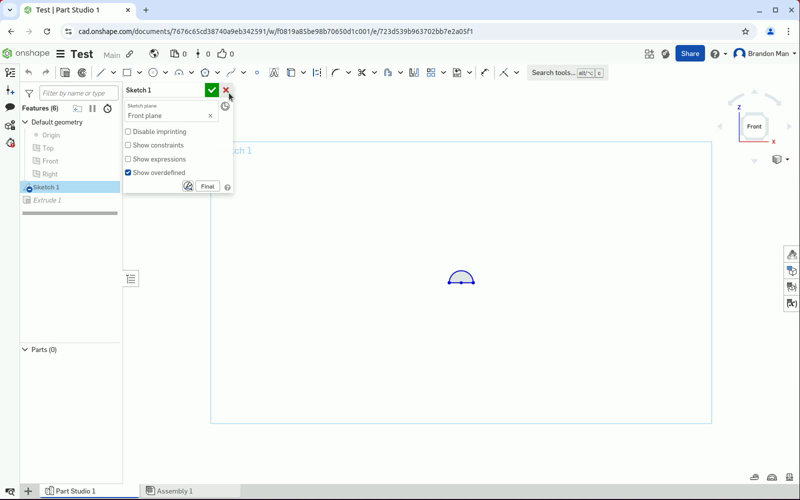
click(229, 92)
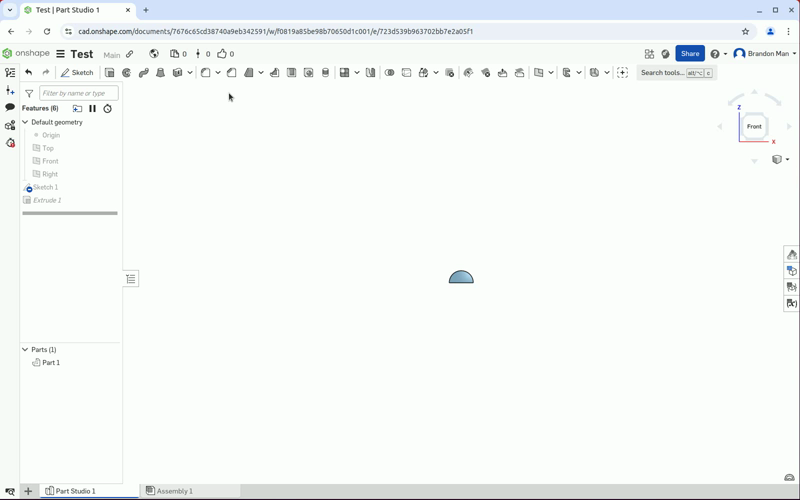
mouse_move(73, 352)
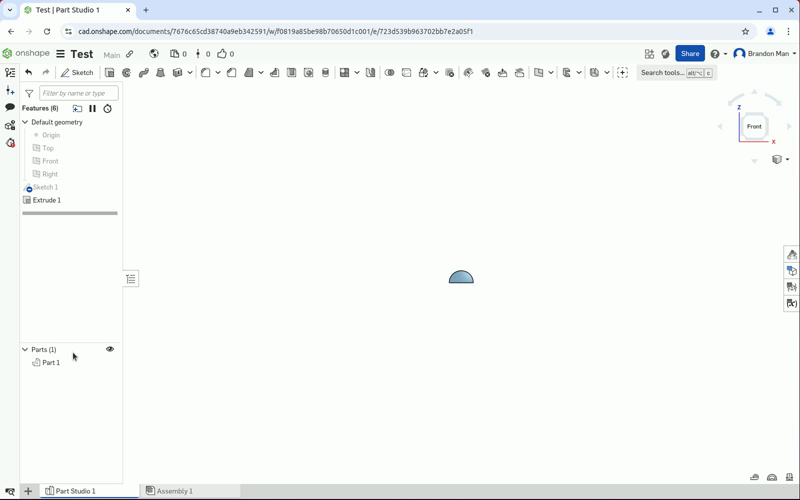
key(y)
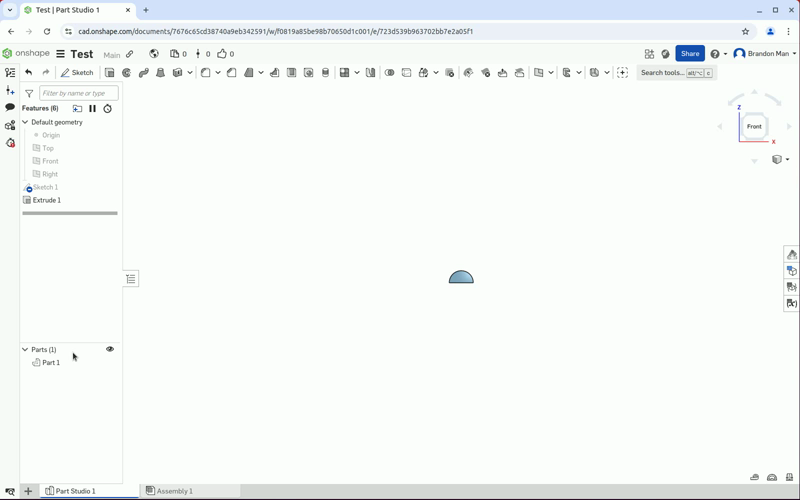
key(shift+p)
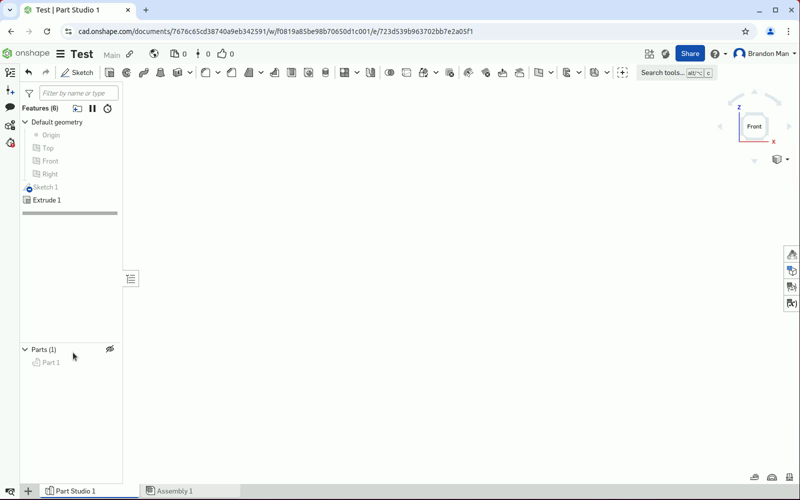
key(space)
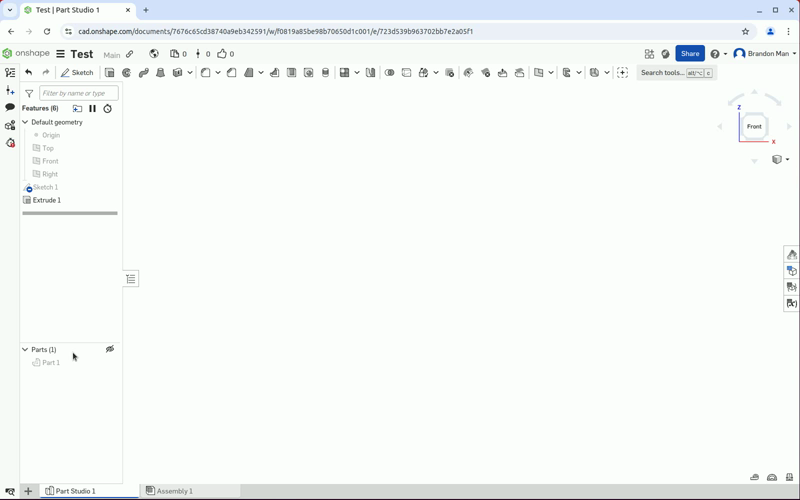
key_down(shift)
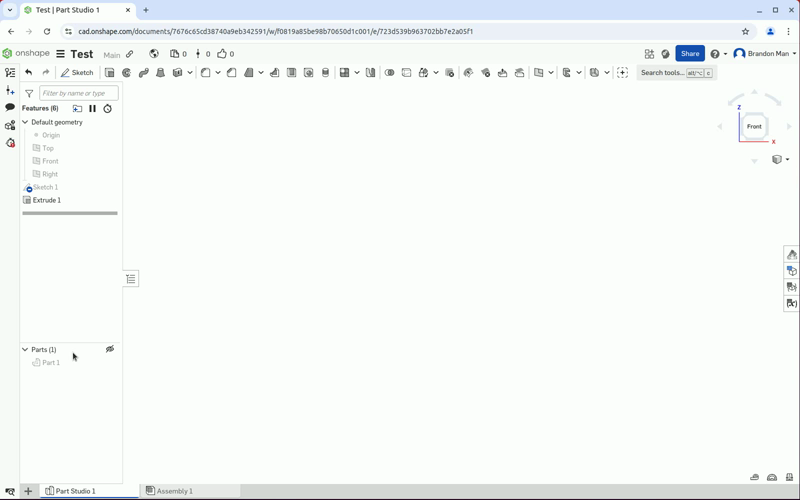
key(left)
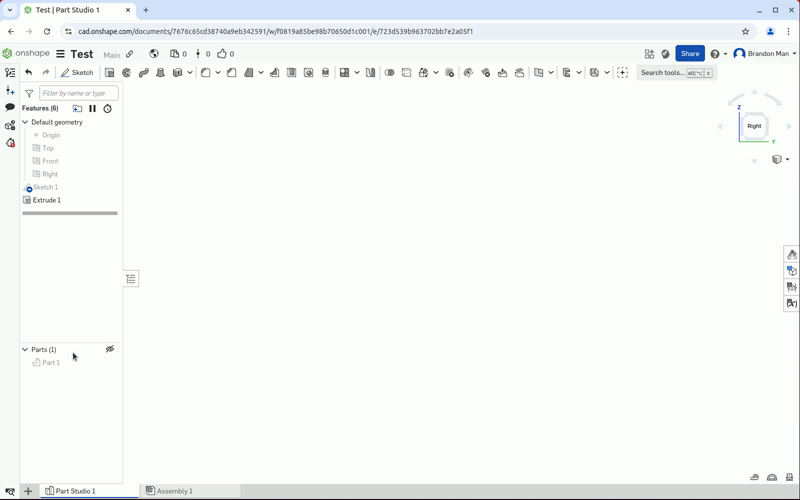
key_up(shift)
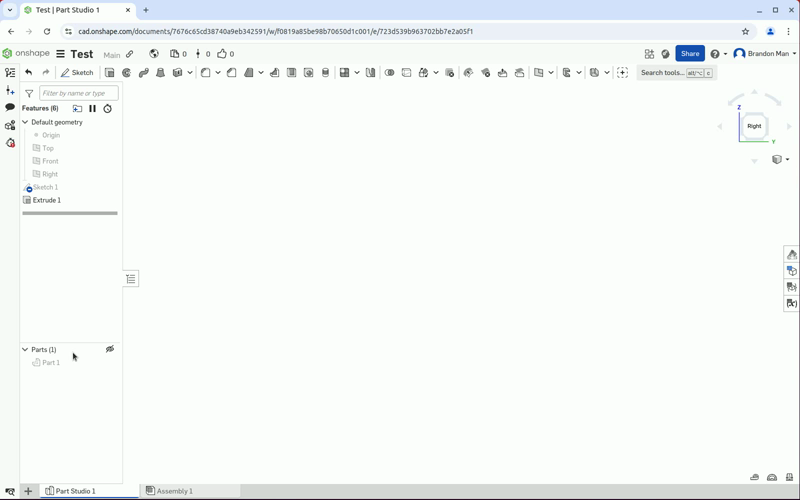
mouse_move(73, 352)
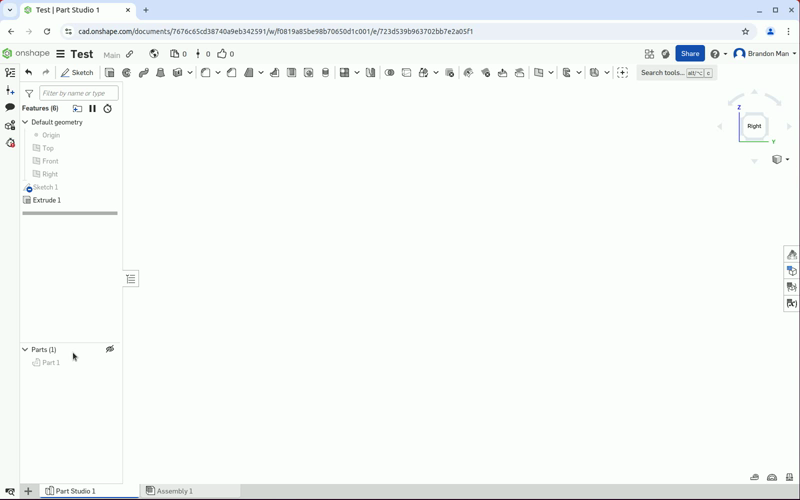
key(shift+y)
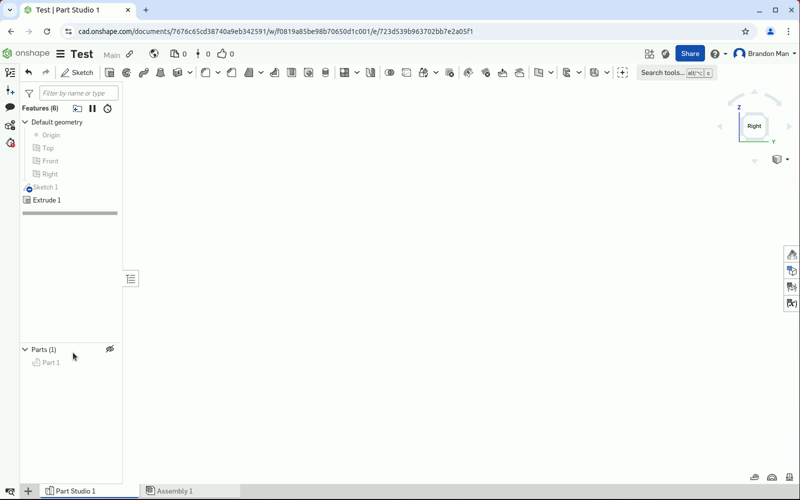
key(shift+s)
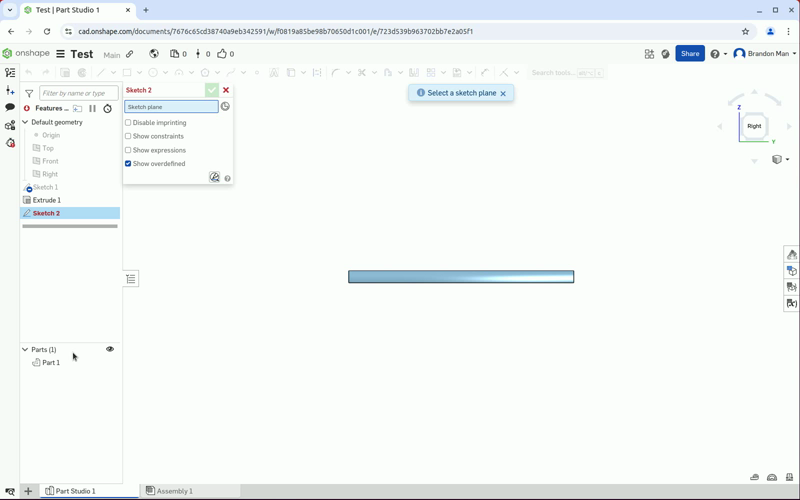
mouse_move(73, 176)
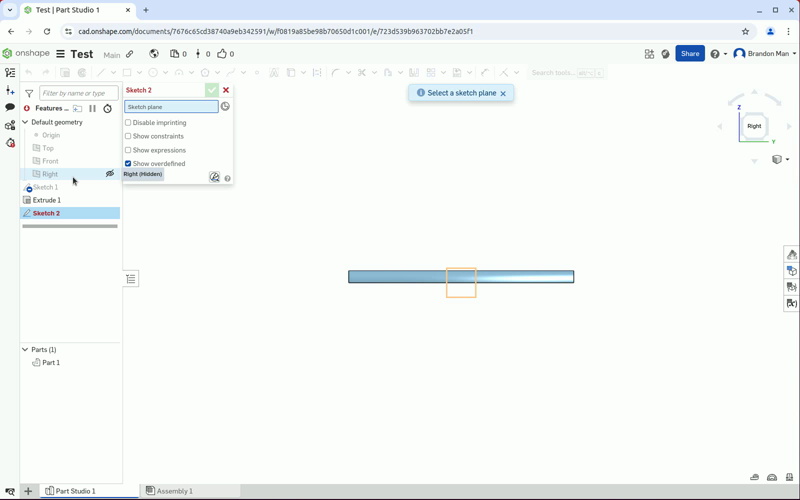
click(73, 176)
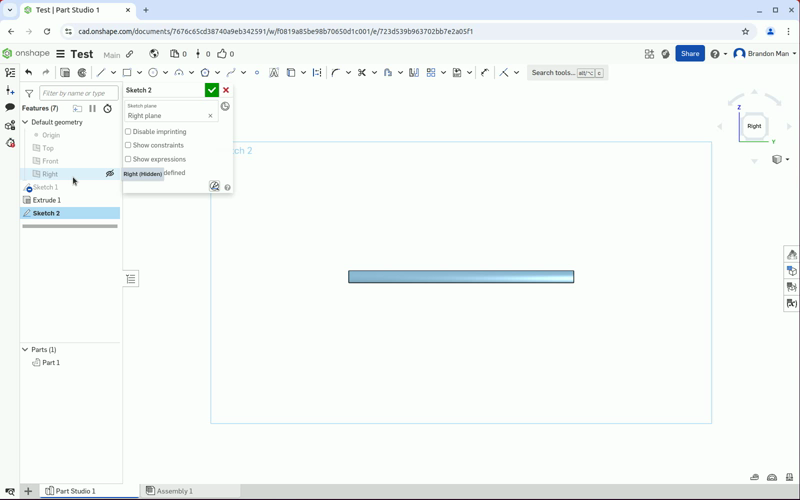
mouse_move(73, 352)
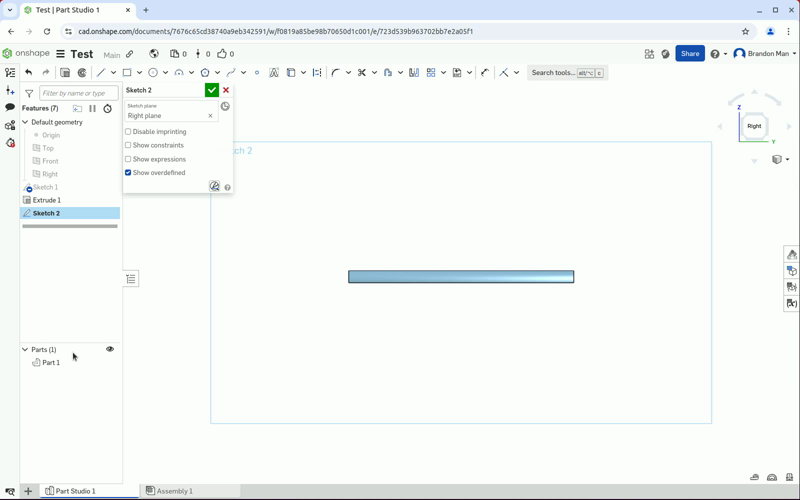
key(y)
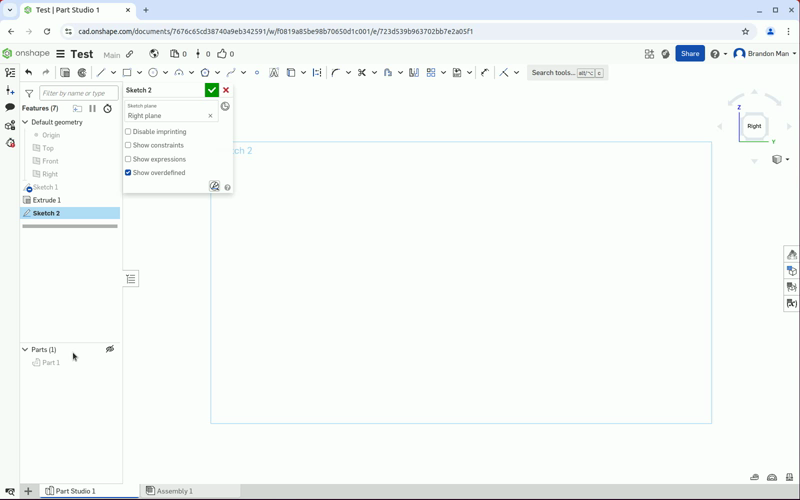
key(l)
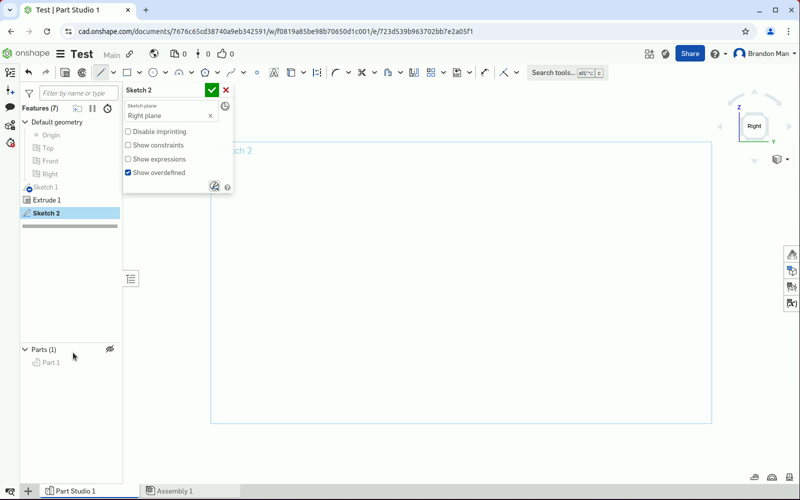
key_down(shift)
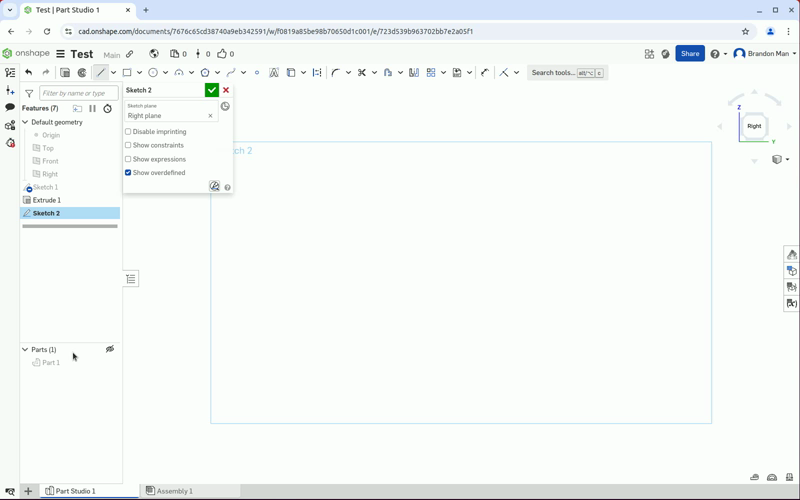
mouse_move(449, 282)
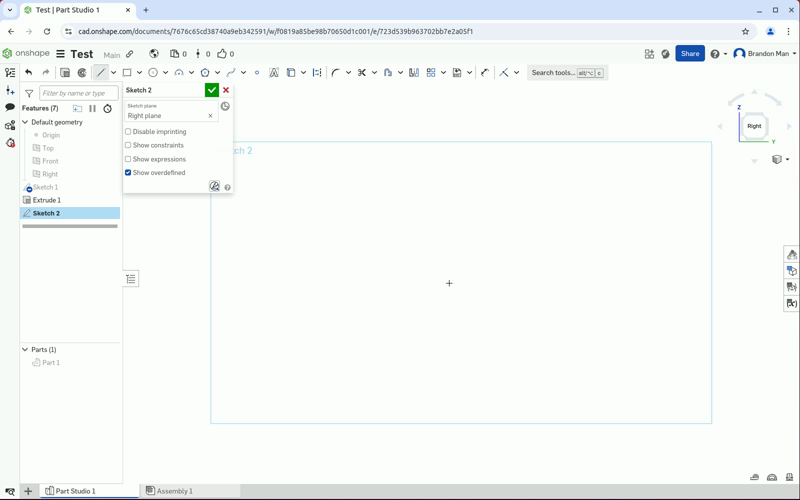
click(449, 282)
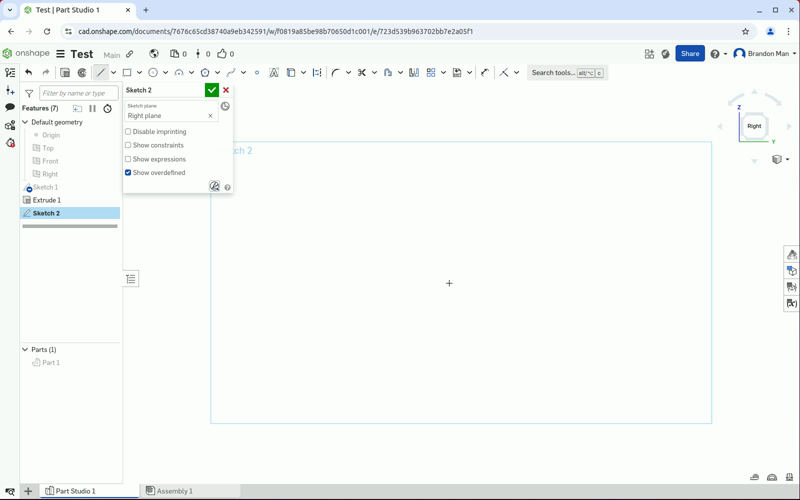
key_up(shift)
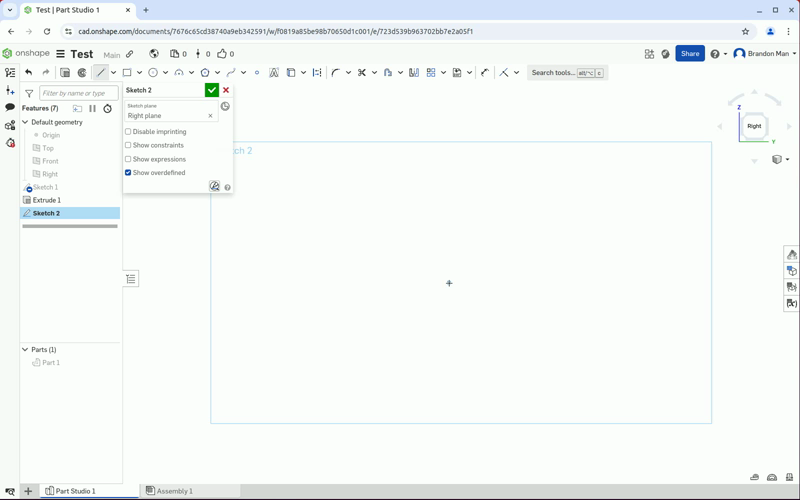
key_down(shift)
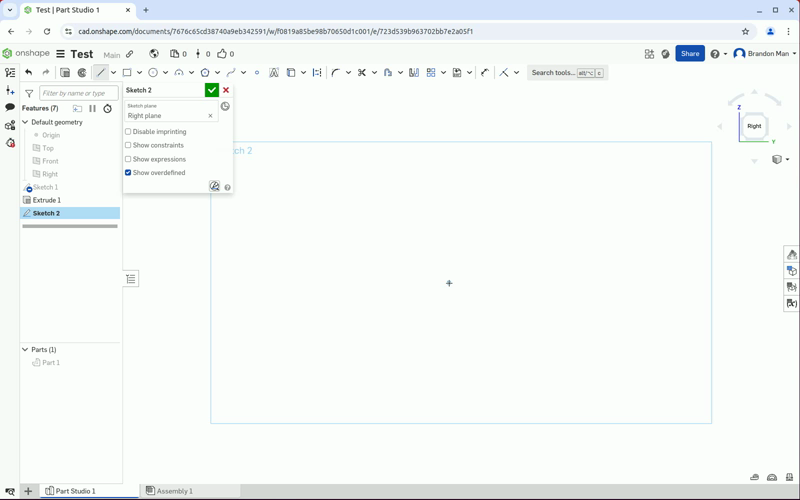
mouse_move(479, 282)
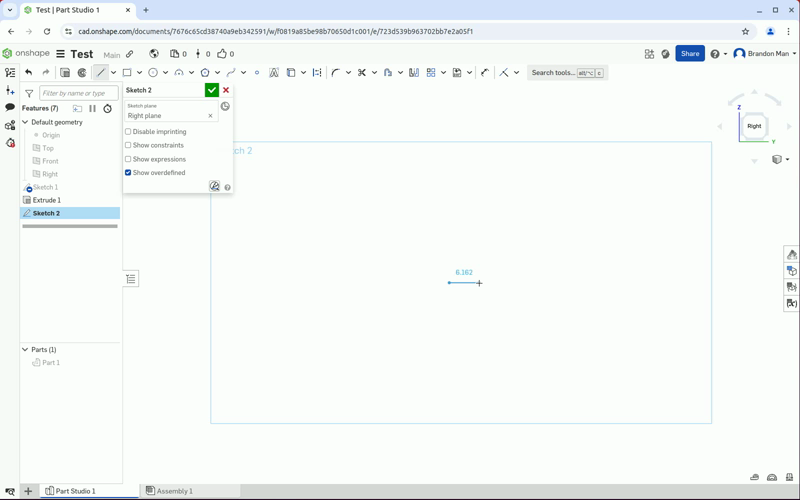
mouse_move(473, 282)
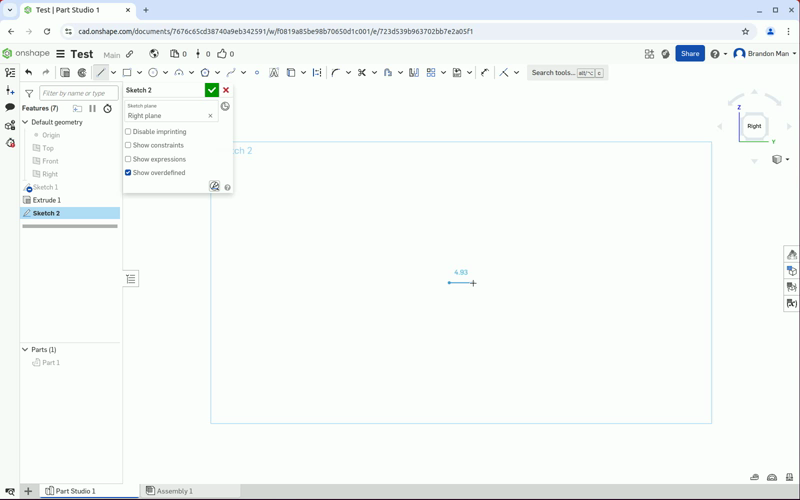
click(473, 282)
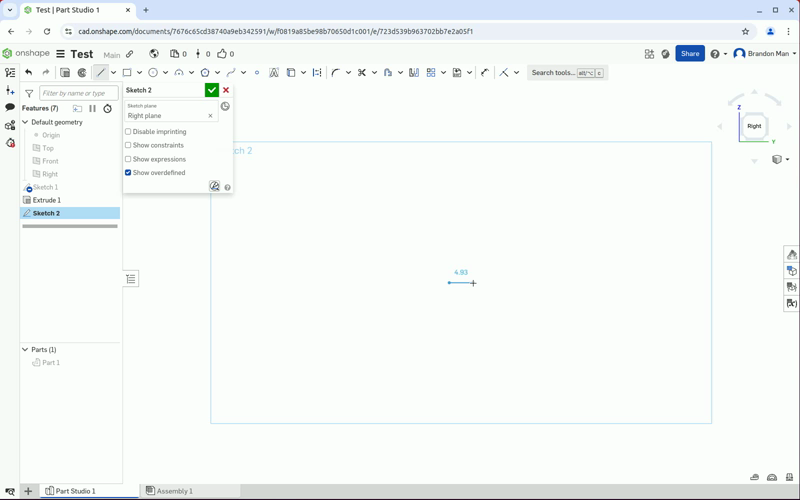
key_up(shift)
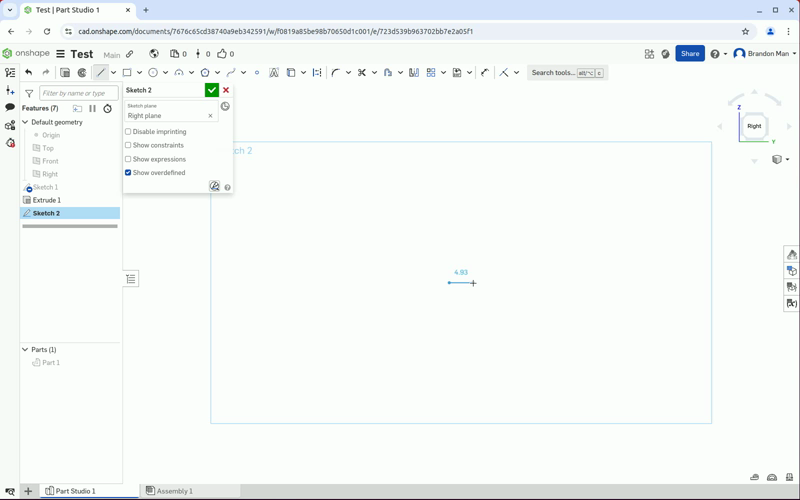
key(esc)
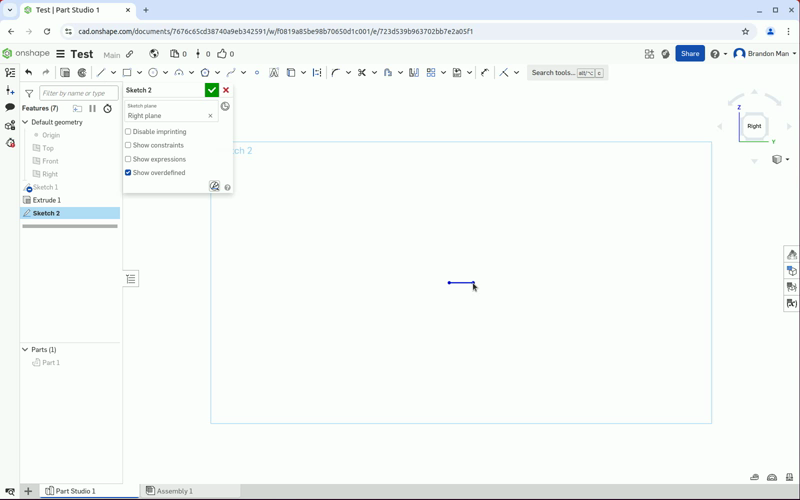
key(a)
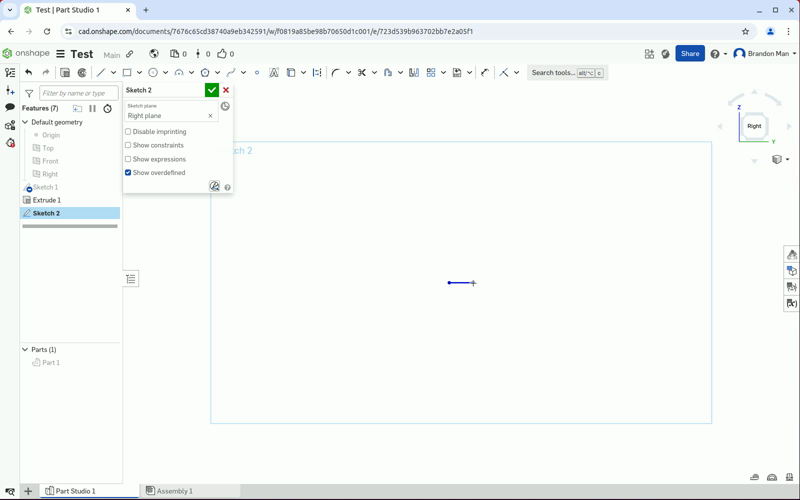
mouse_move(473, 282)
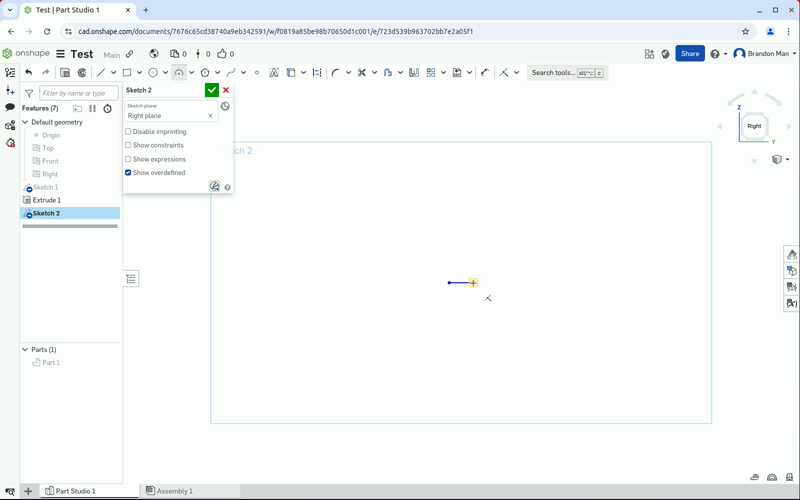
click(473, 282)
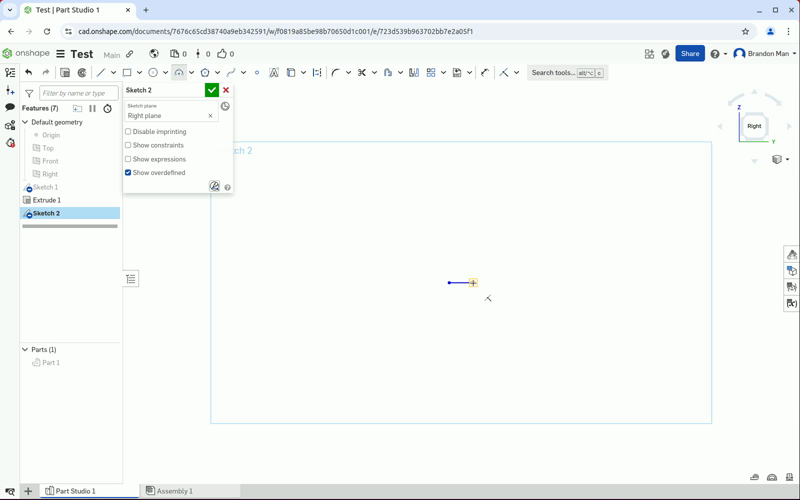
mouse_move(449, 282)
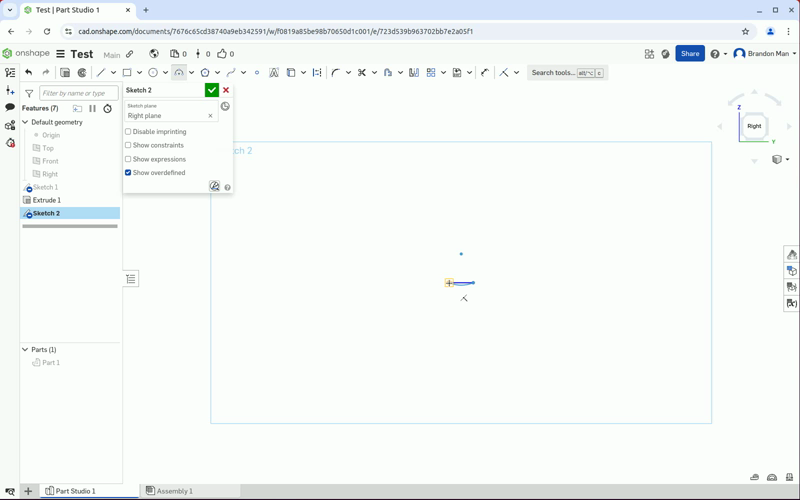
click(449, 282)
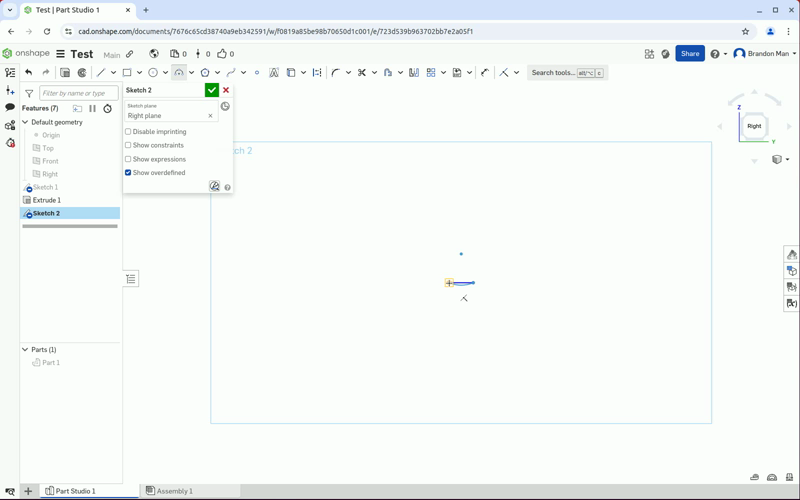
key_down(shift)
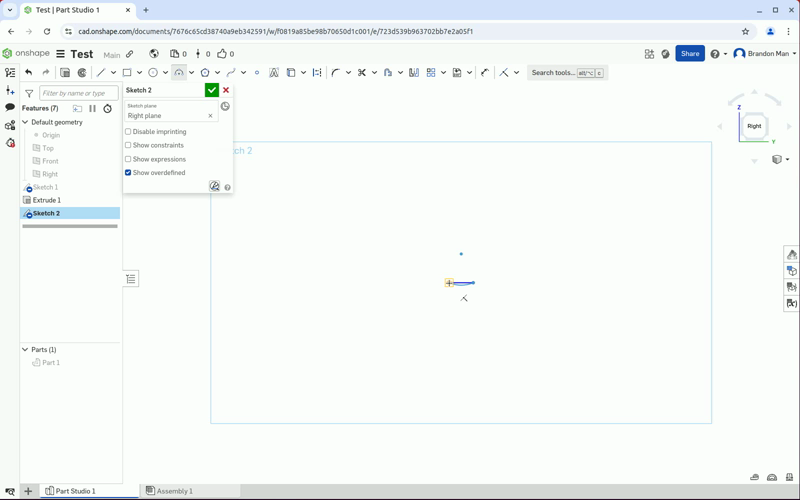
mouse_move(461, 270)
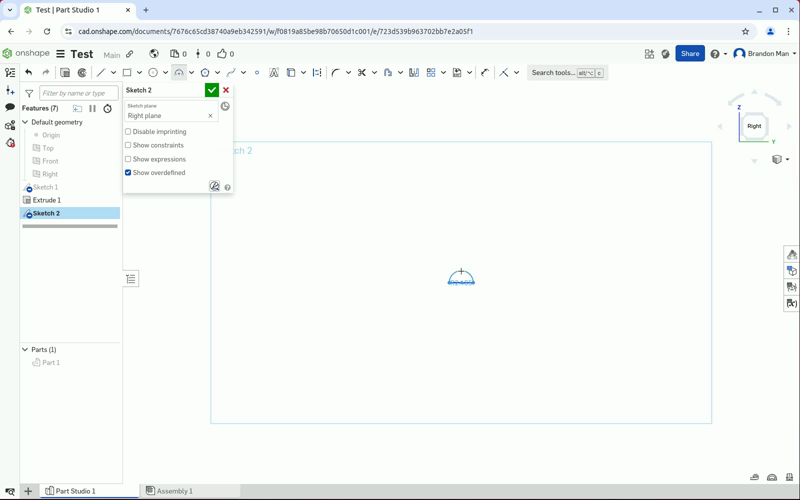
click(461, 270)
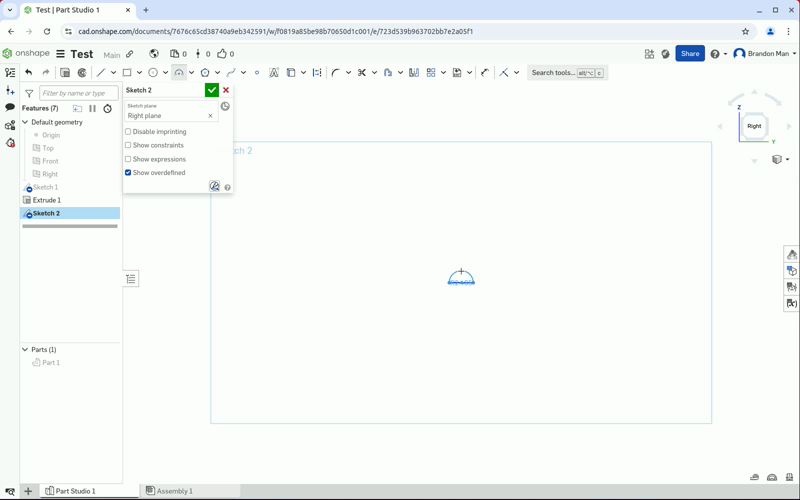
key_up(shift)
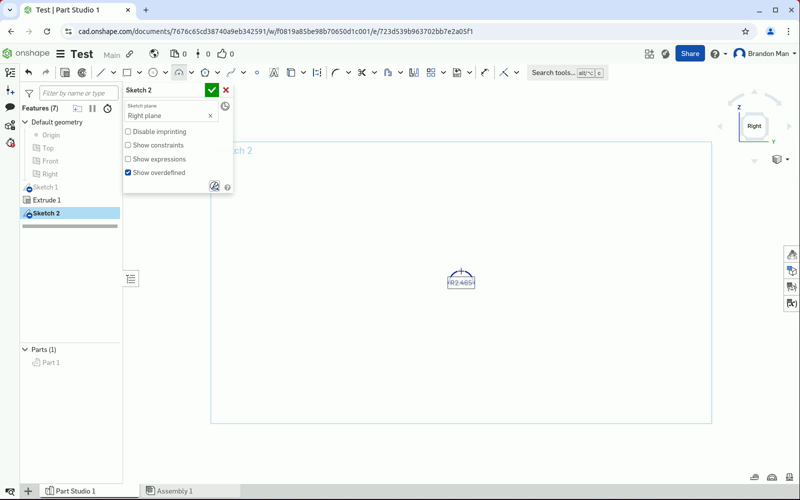
key(esc)
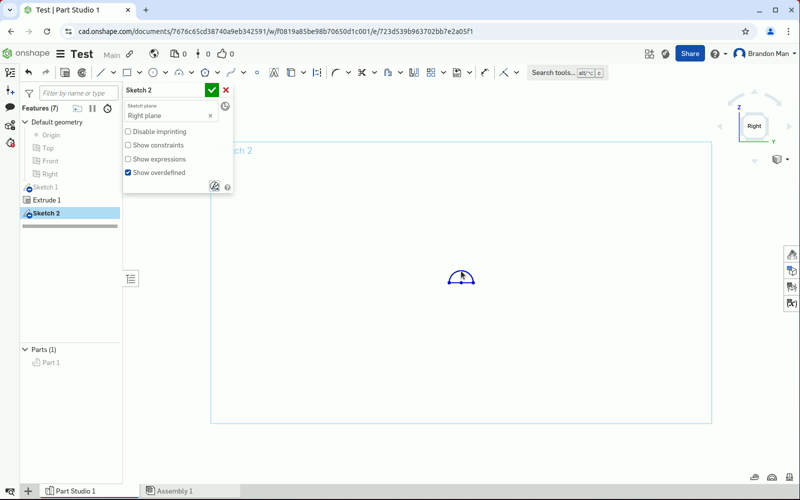
mouse_move(451, 282)
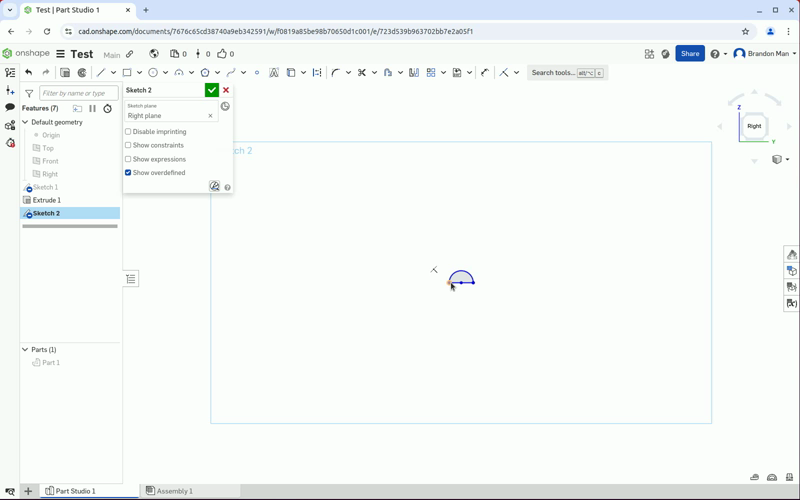
scroll(6)
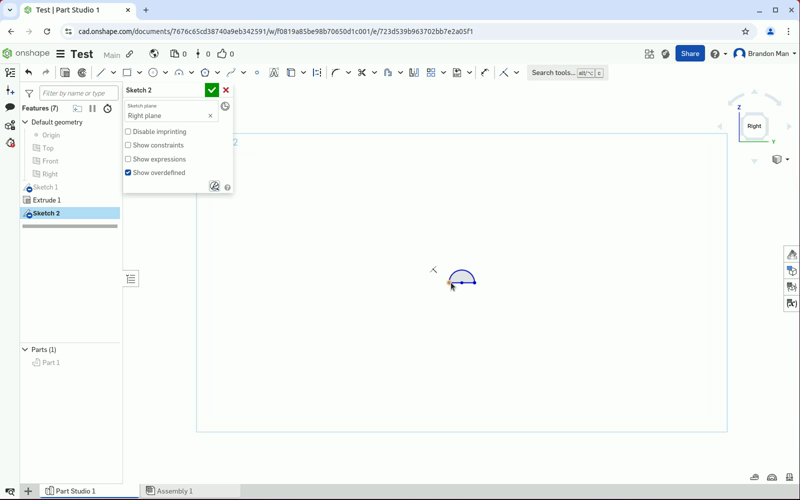
scroll(6)
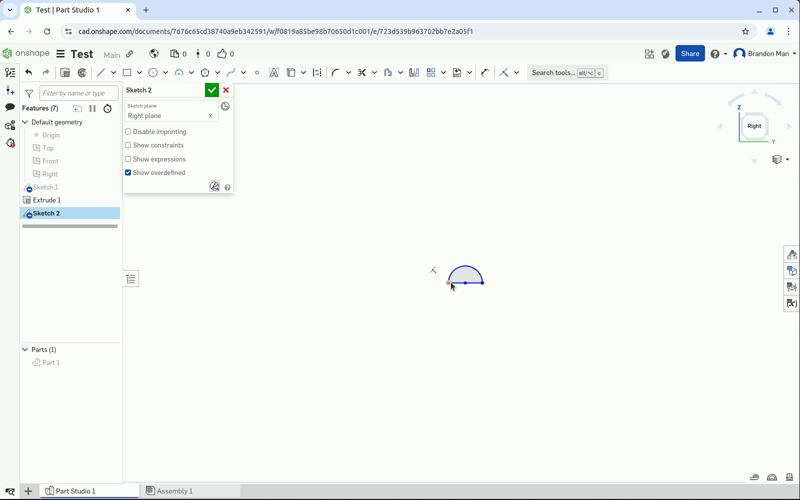
scroll(6)
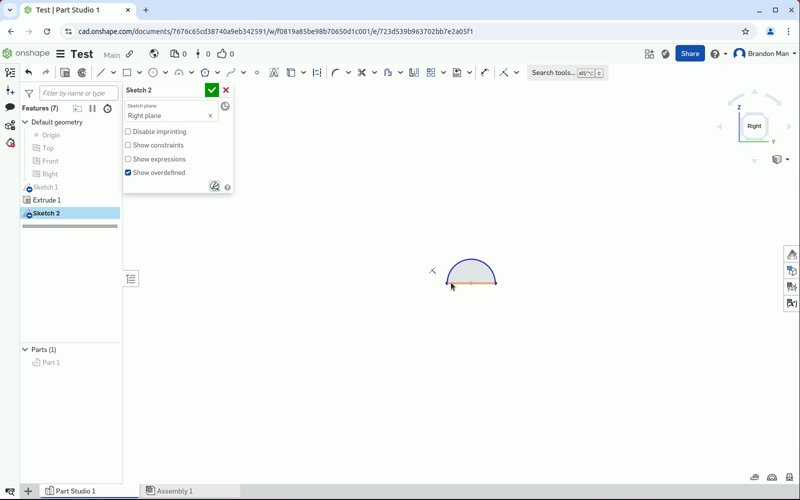
scroll(6)
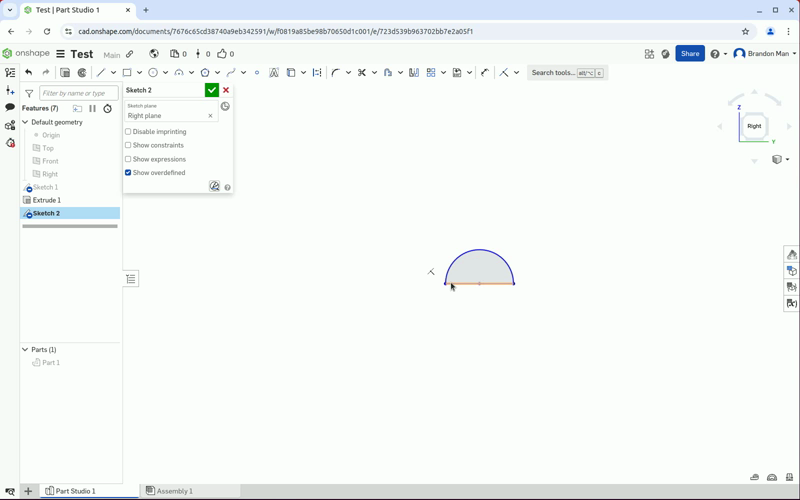
scroll(6)
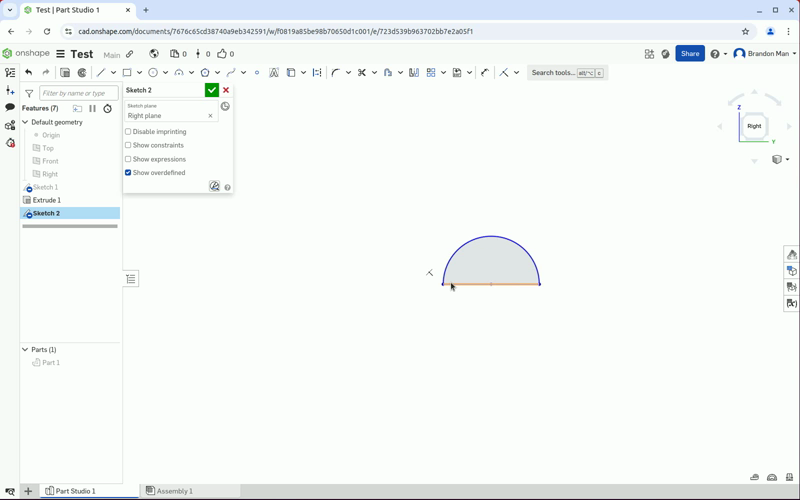
scroll(6)
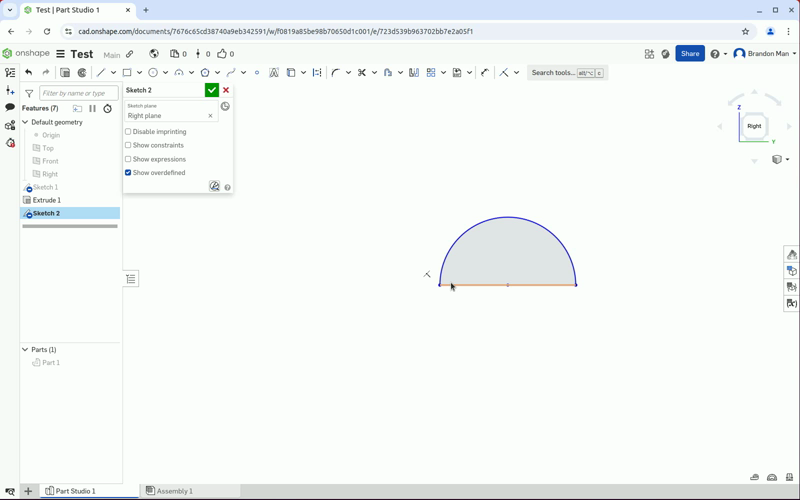
scroll(6)
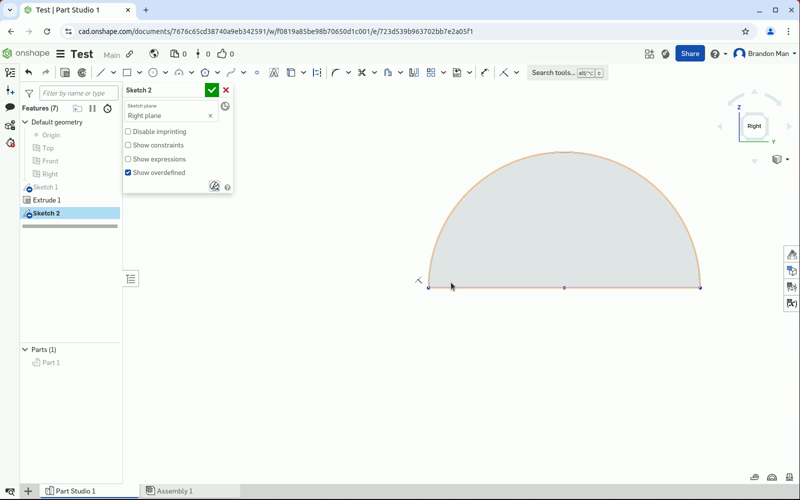
click(451, 282)
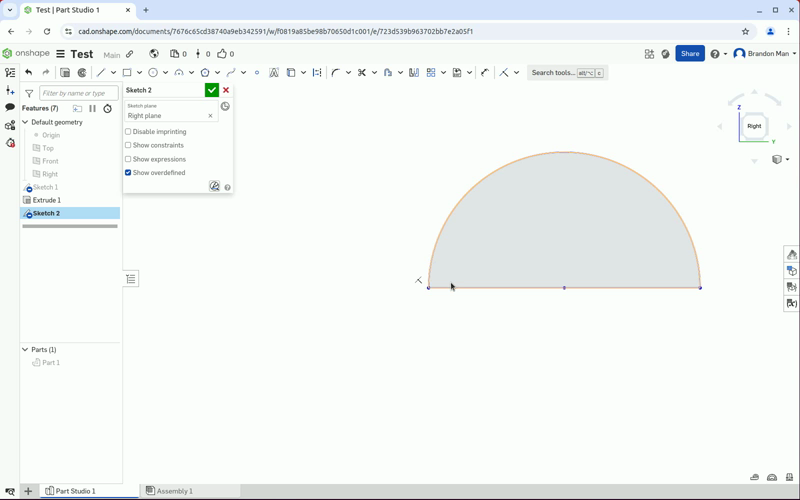
scroll(-6)
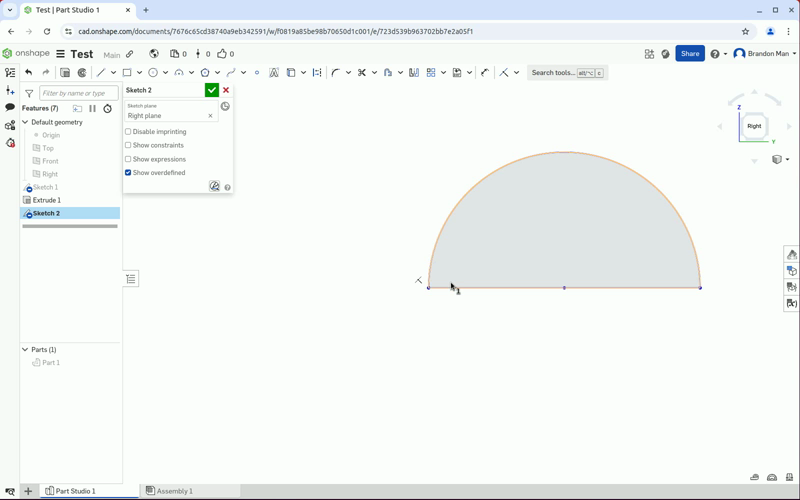
scroll(-6)
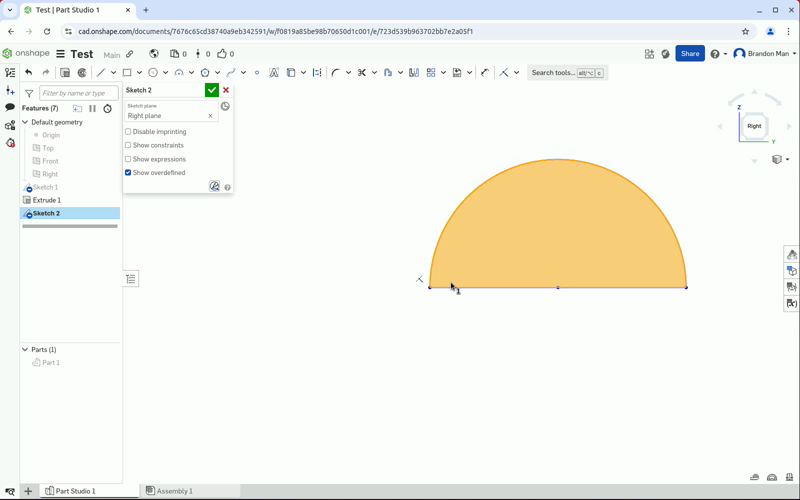
scroll(-6)
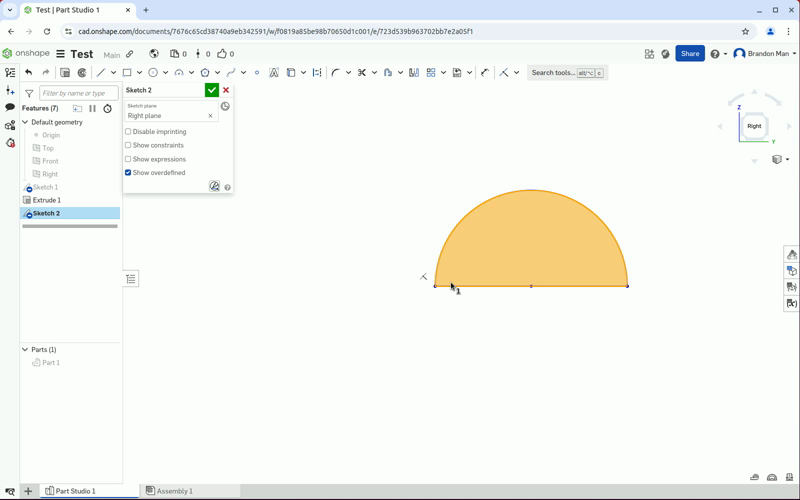
scroll(-6)
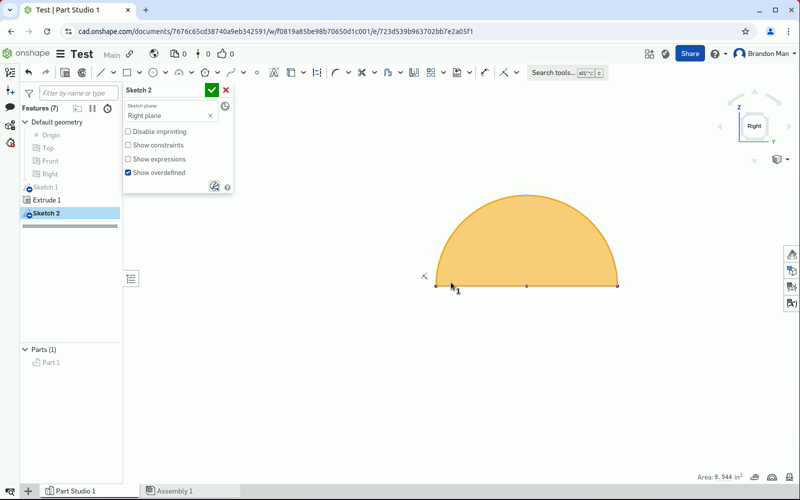
scroll(-6)
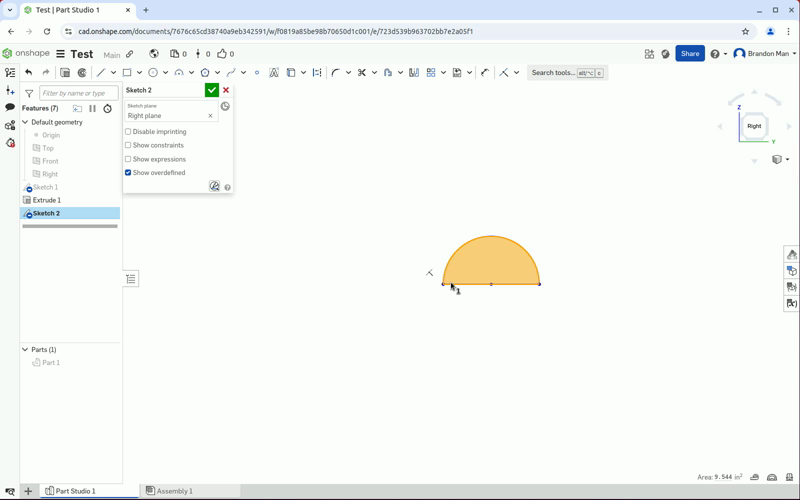
scroll(-6)
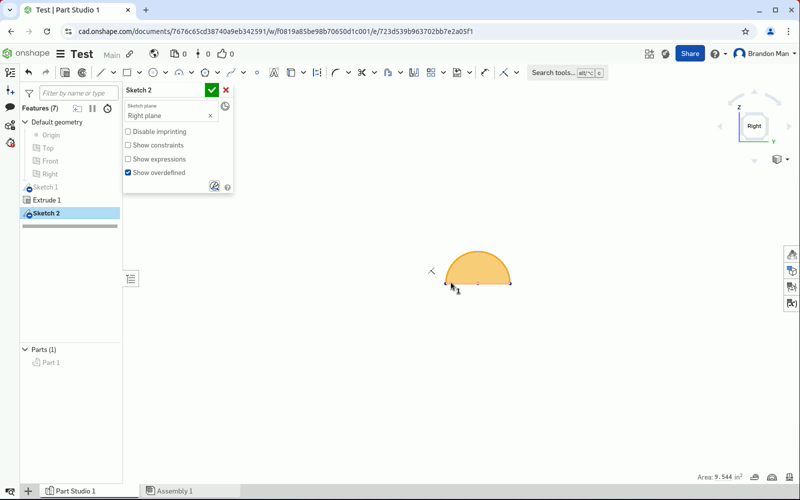
scroll(-6)
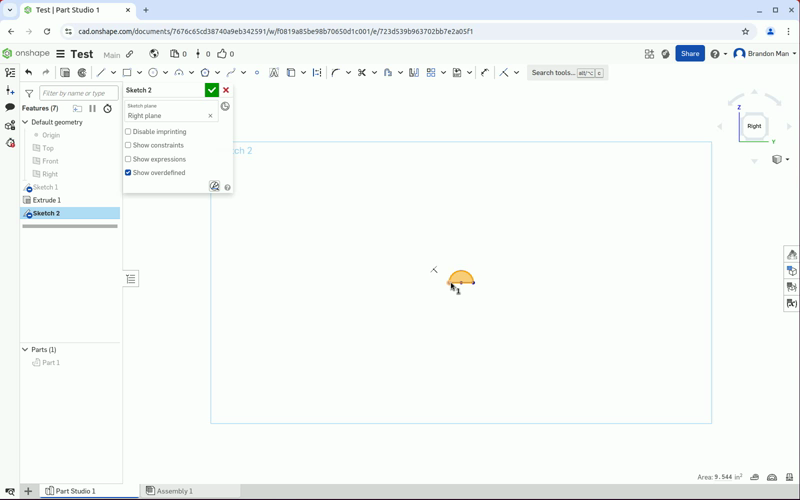
mouse_move(73, 352)
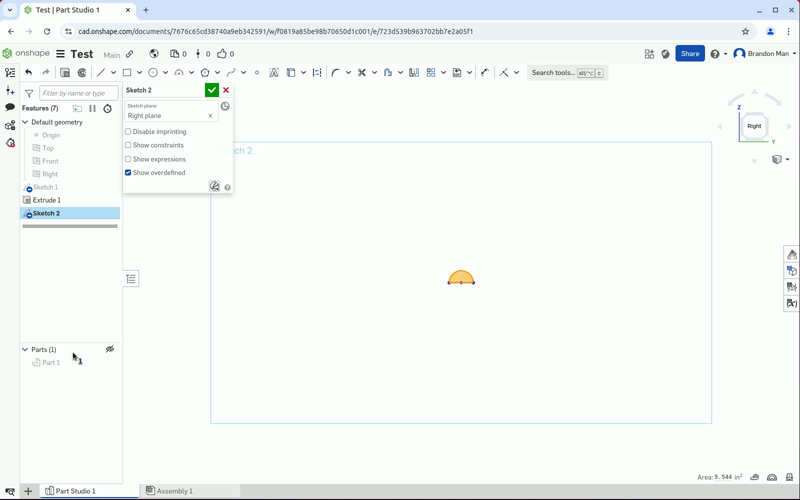
key(shift+y)
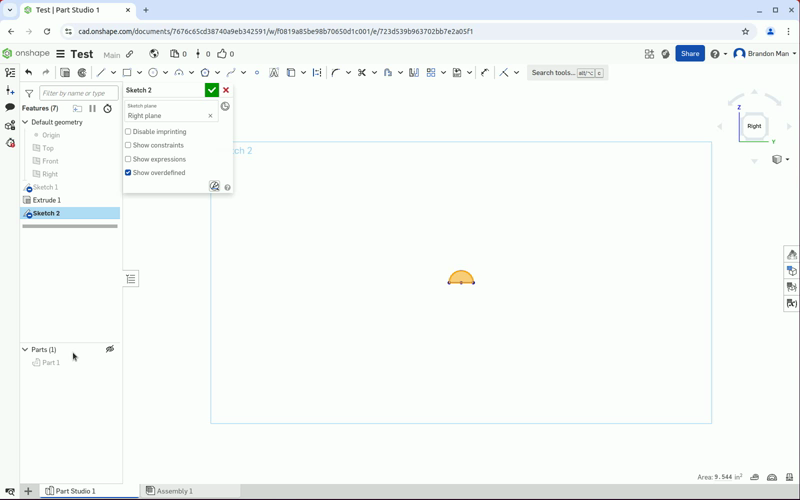
key(shift+e)
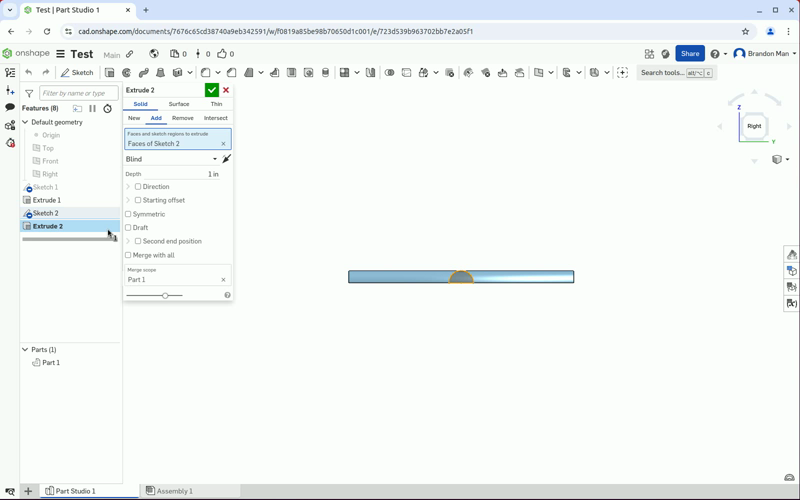
mouse_move(143, 106)
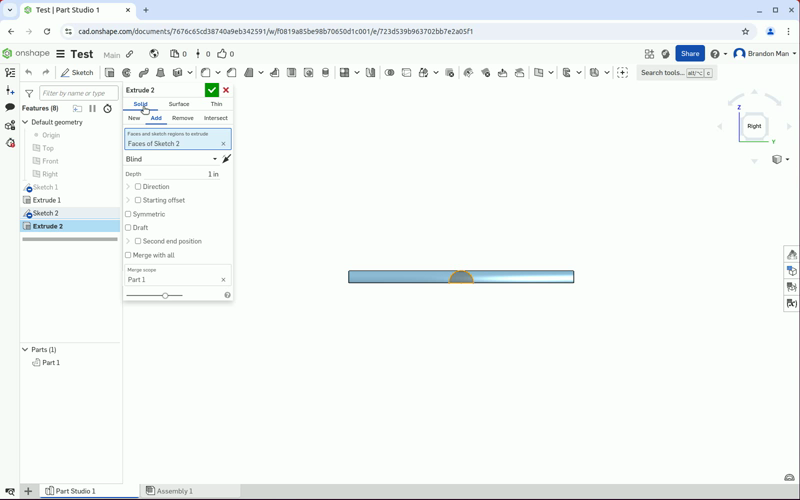
click(143, 106)
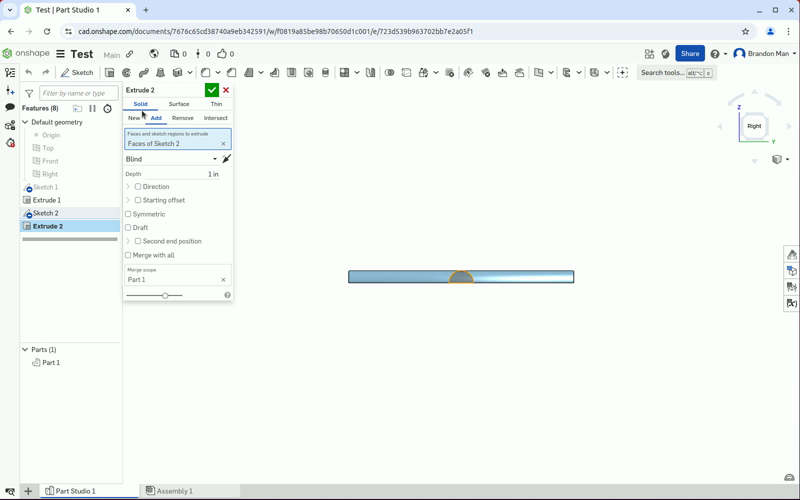
mouse_move(137, 120)
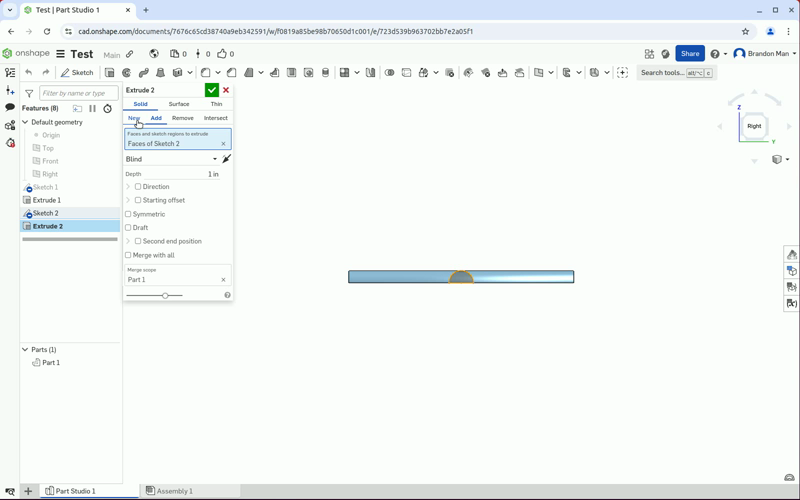
click(137, 120)
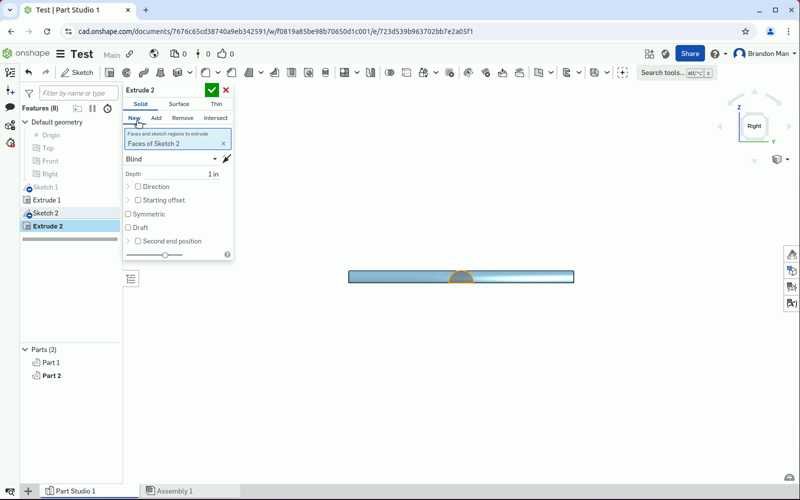
key(tab, 4)
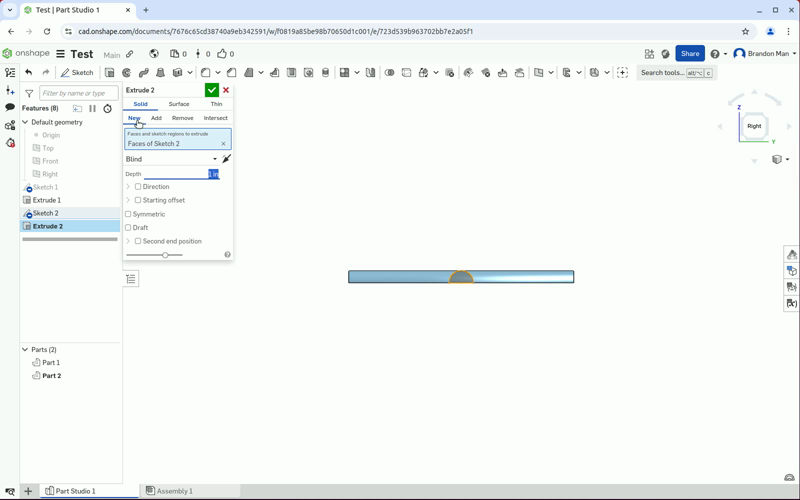
text(46.216)
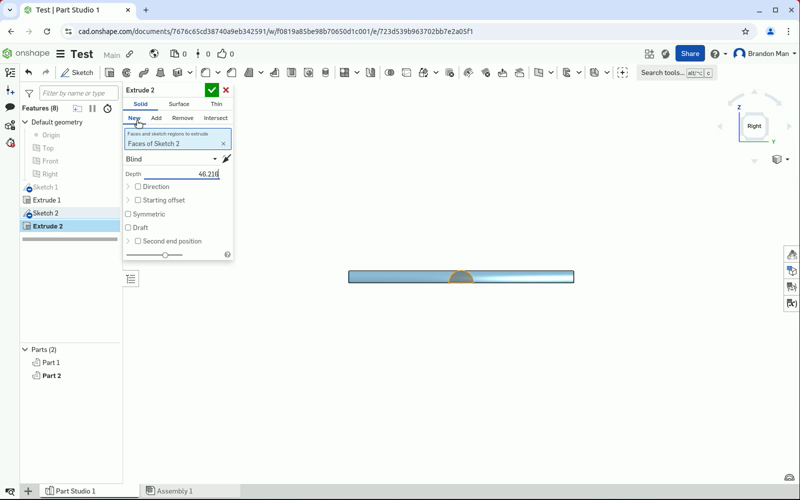
key(tab, 3)
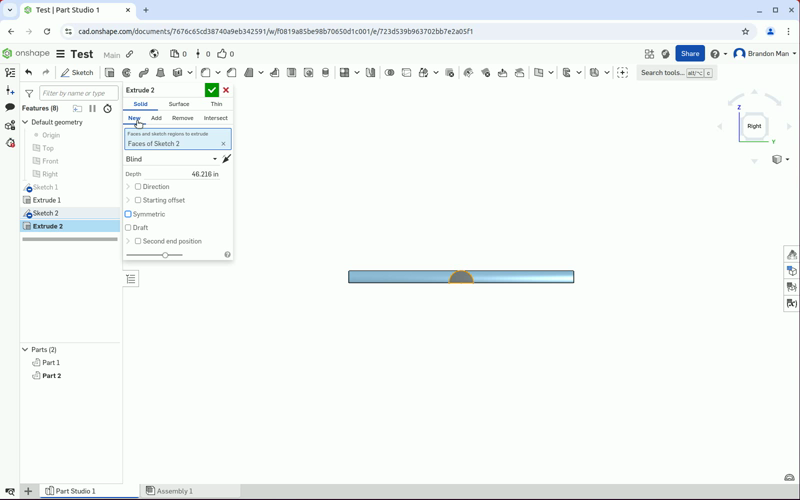
key(space)
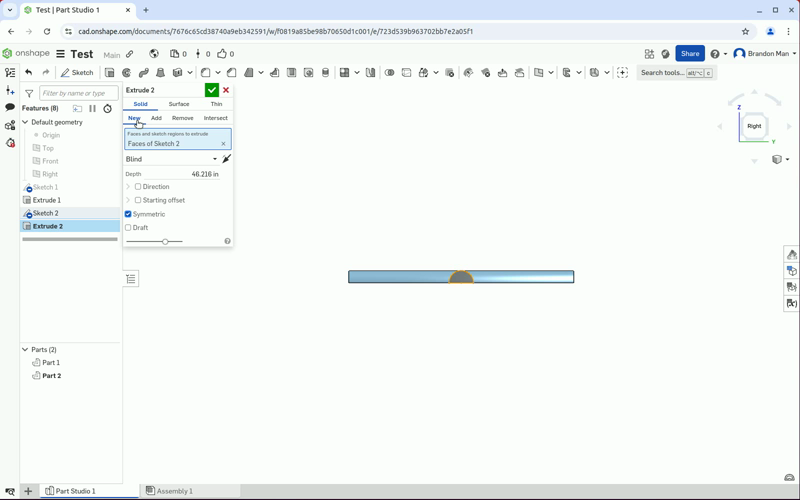
key(enter)
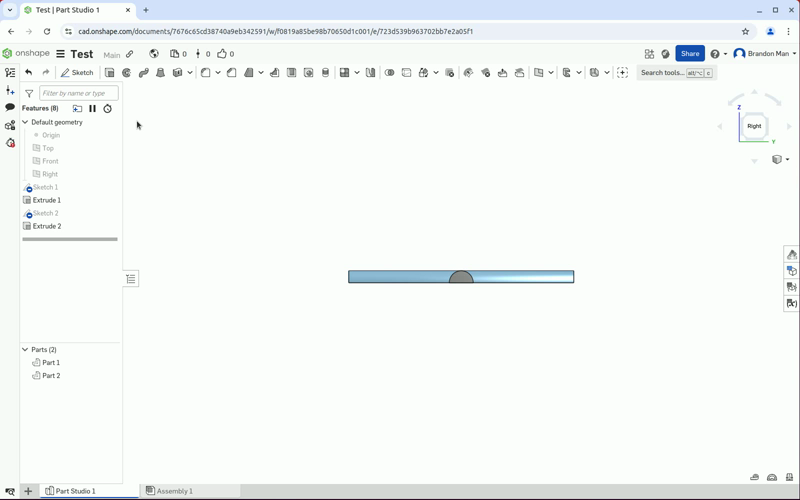
key(shift+h)
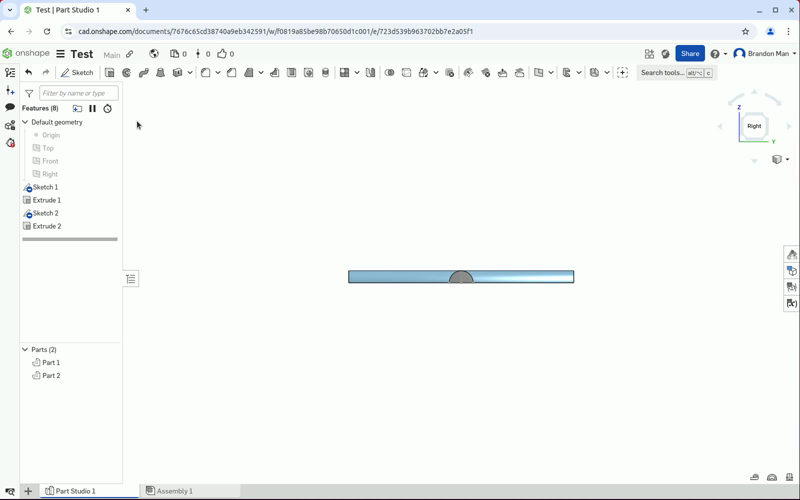
key(shift+h)
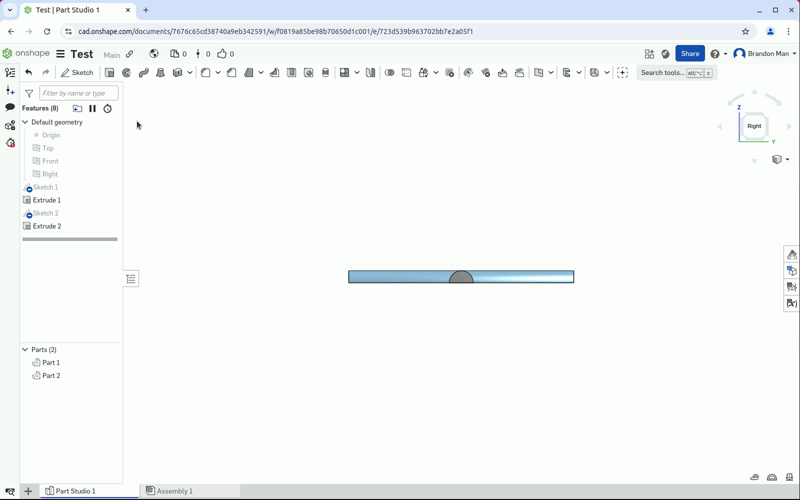
mouse_move(73, 189)
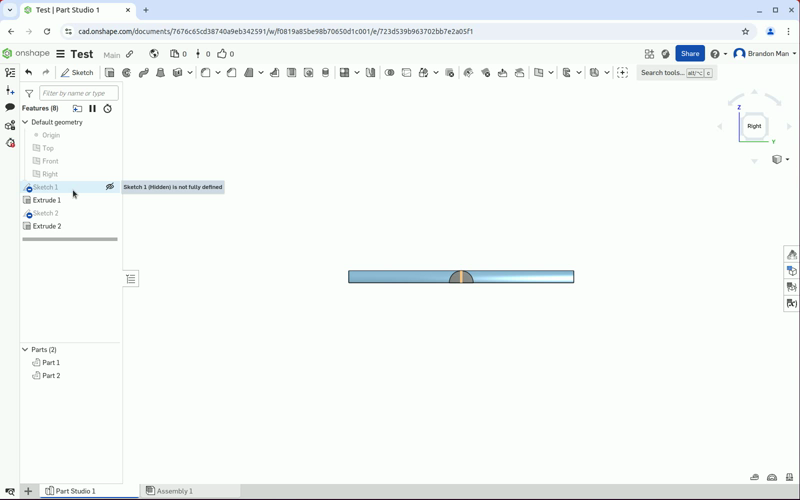
click(73, 189)
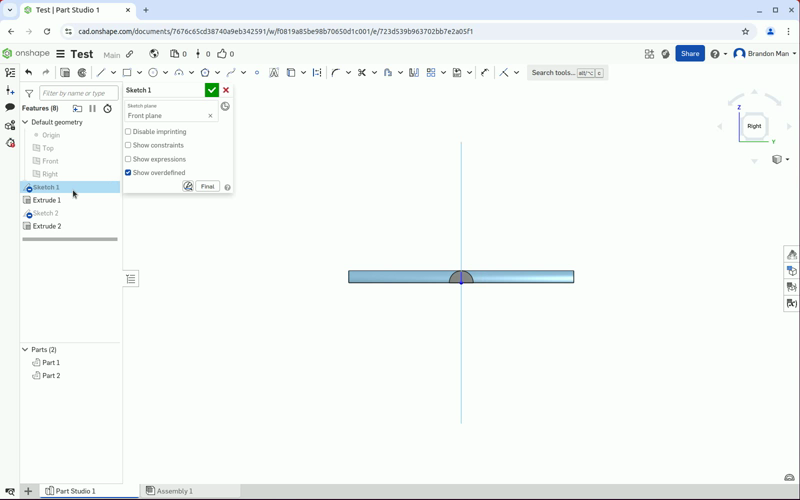
mouse_move(229, 92)
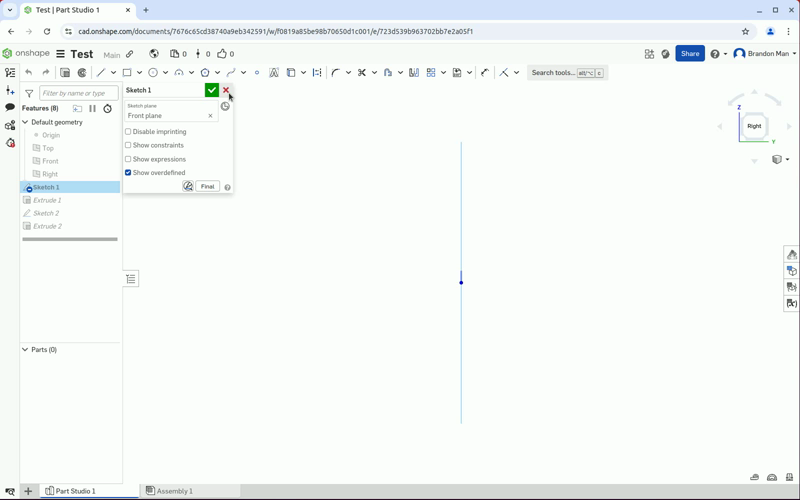
click(229, 92)
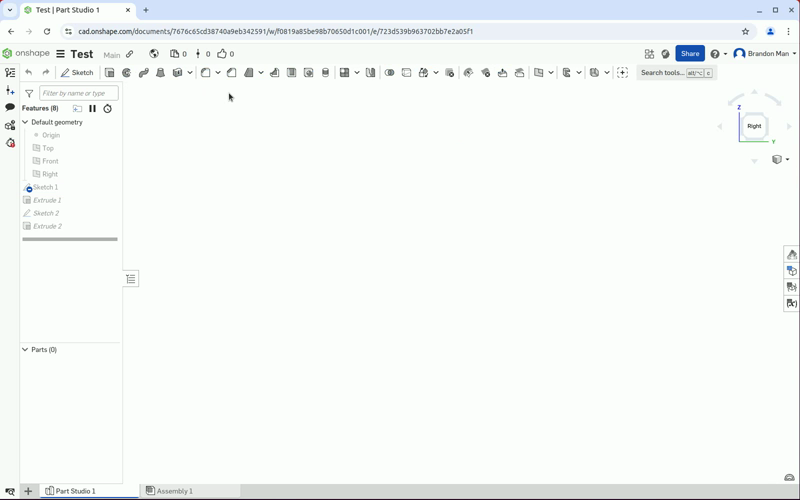
mouse_move(73, 352)
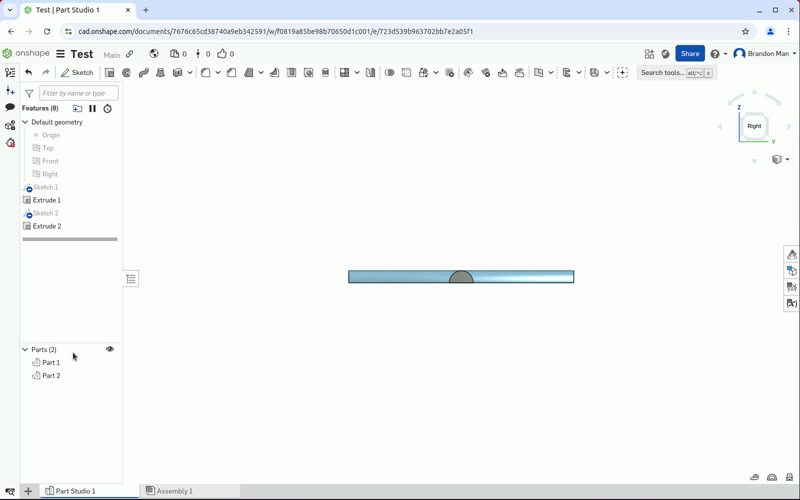
key(y)
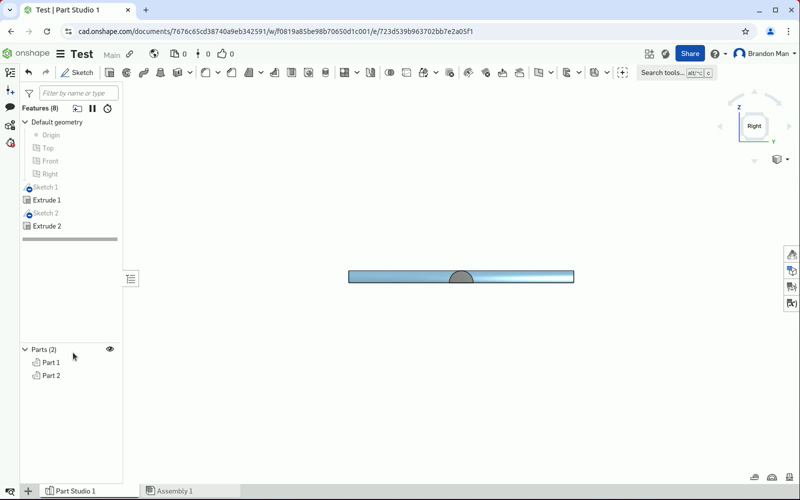
key(shift+p)
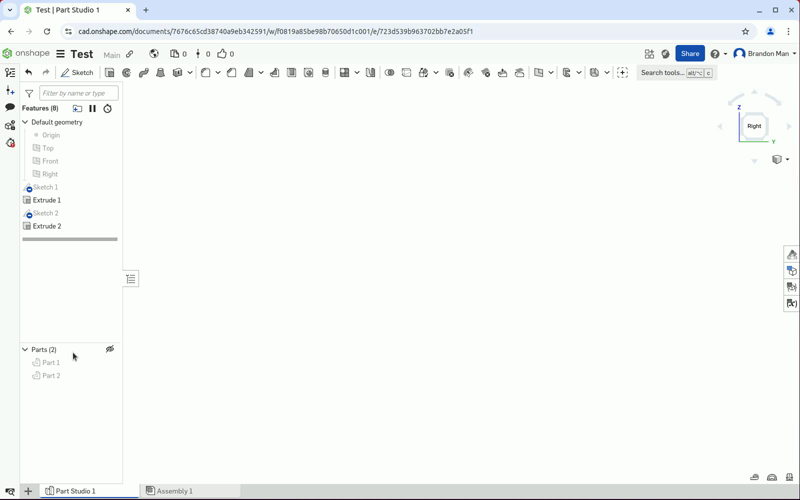
key(space)
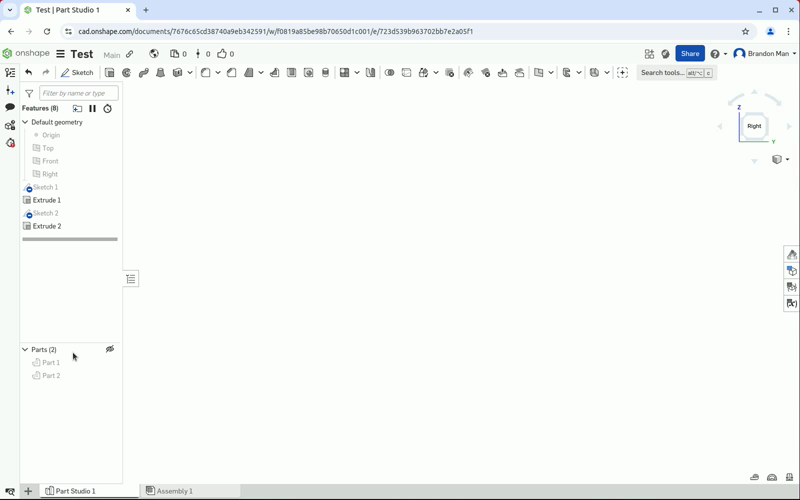
key_down(shift)
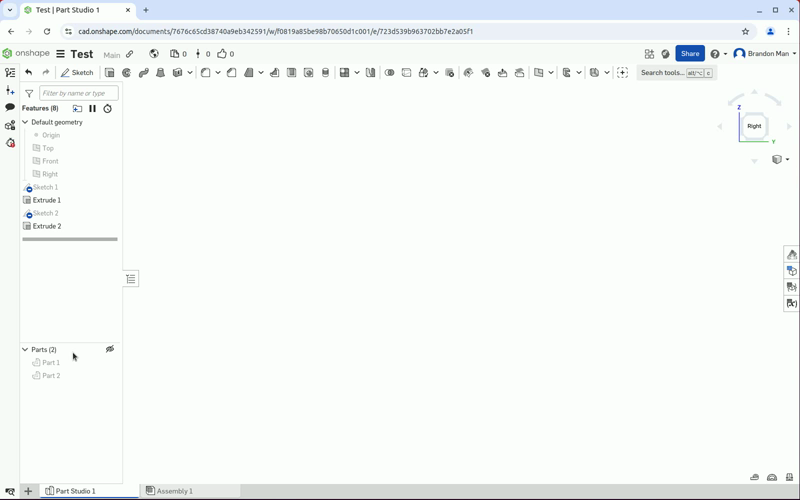
key(right)
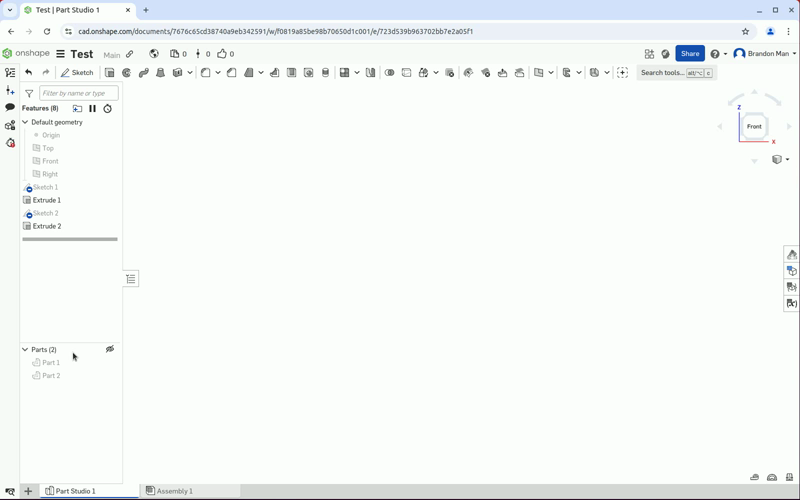
key_up(shift)
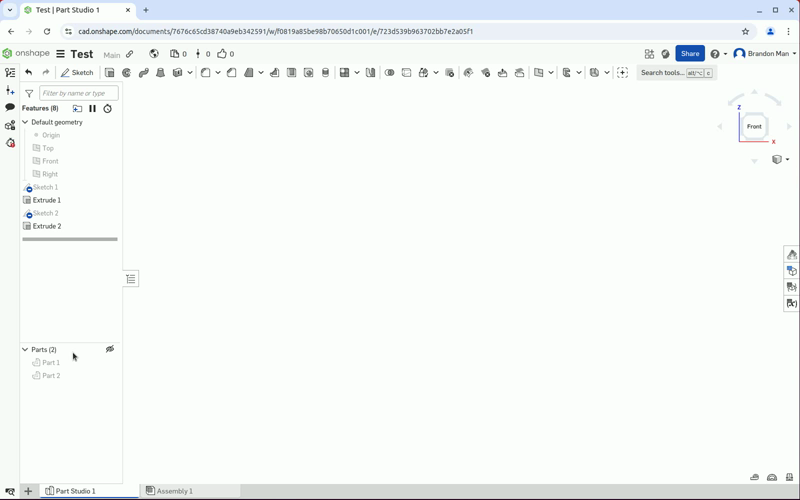
key(space)
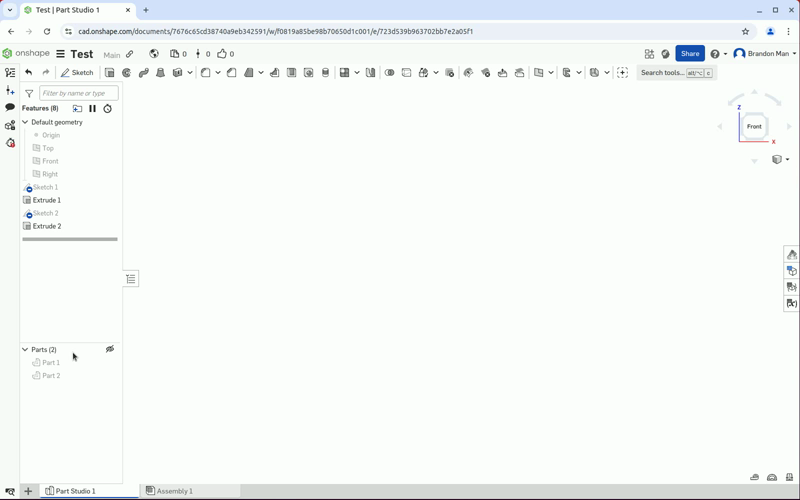
key_down(shift)
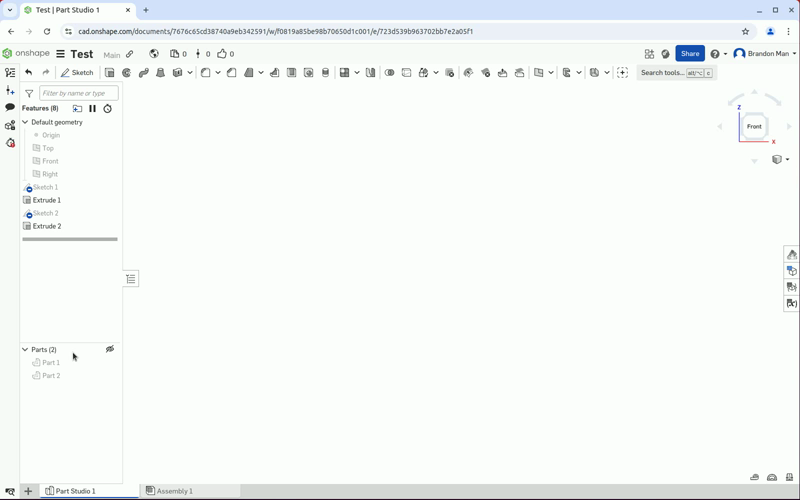
key(down)
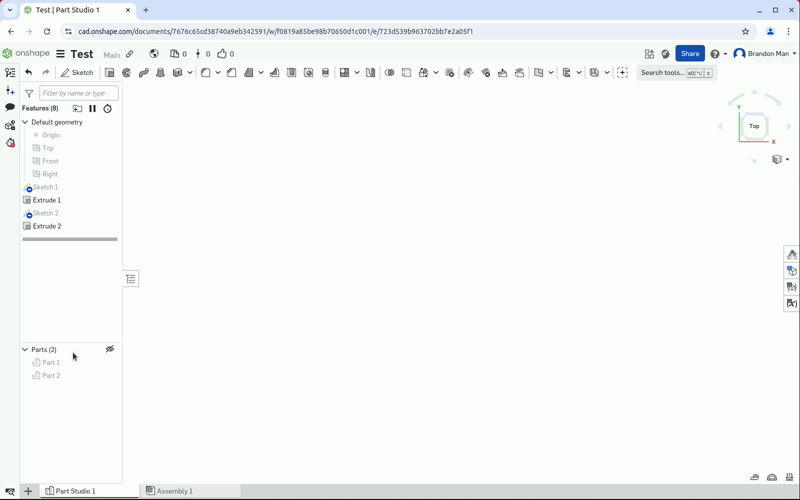
key_up(shift)
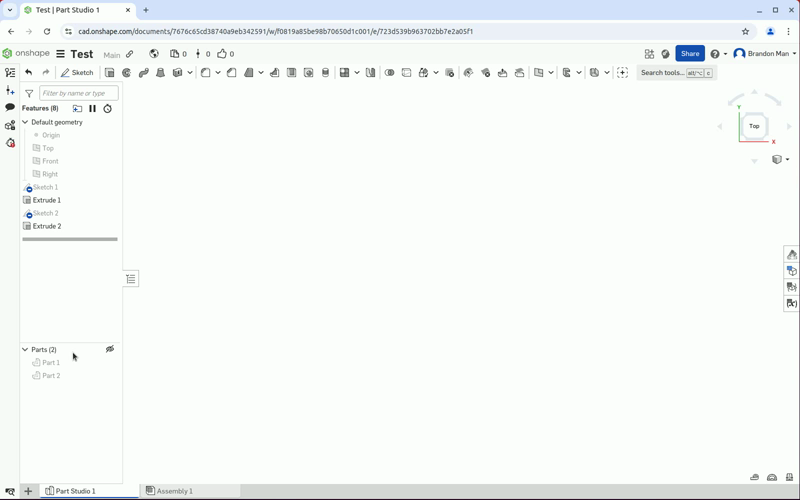
mouse_move(73, 352)
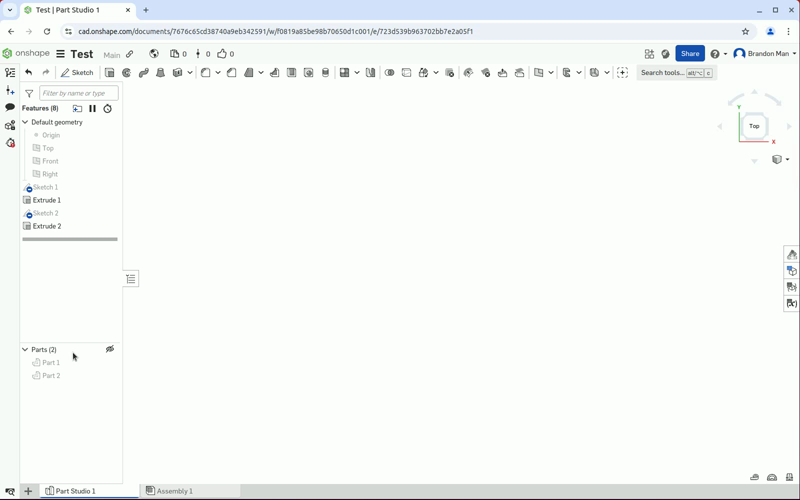
key(shift+y)
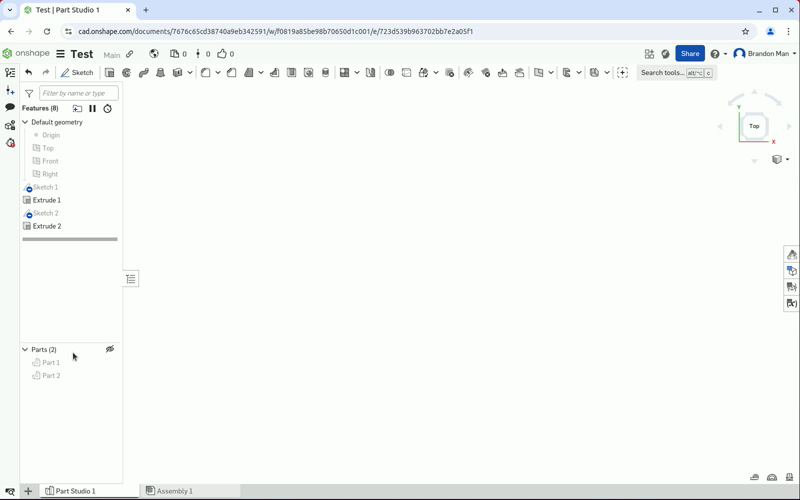
key(shift+s)
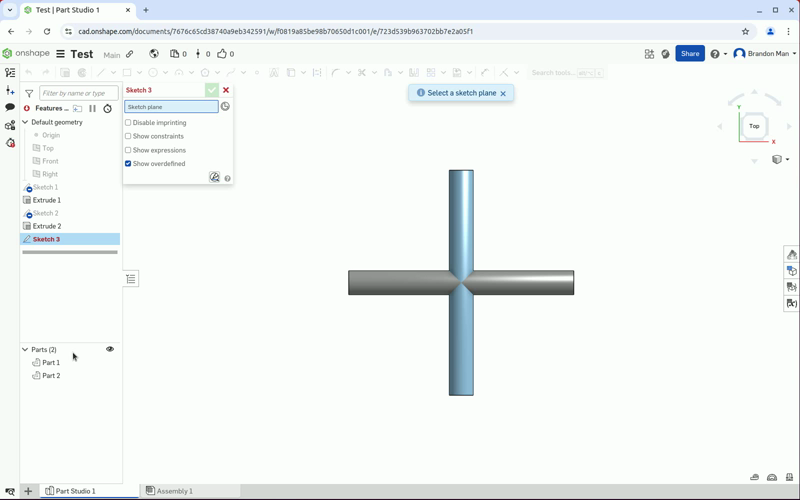
mouse_move(73, 150)
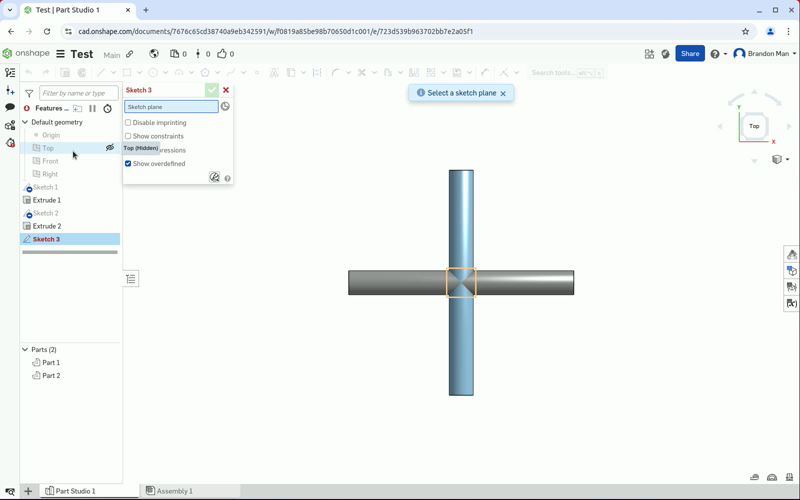
click(73, 150)
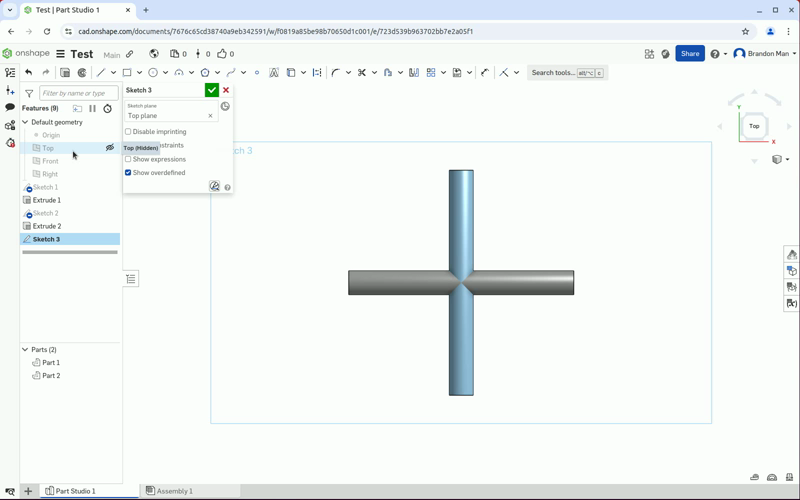
mouse_move(73, 352)
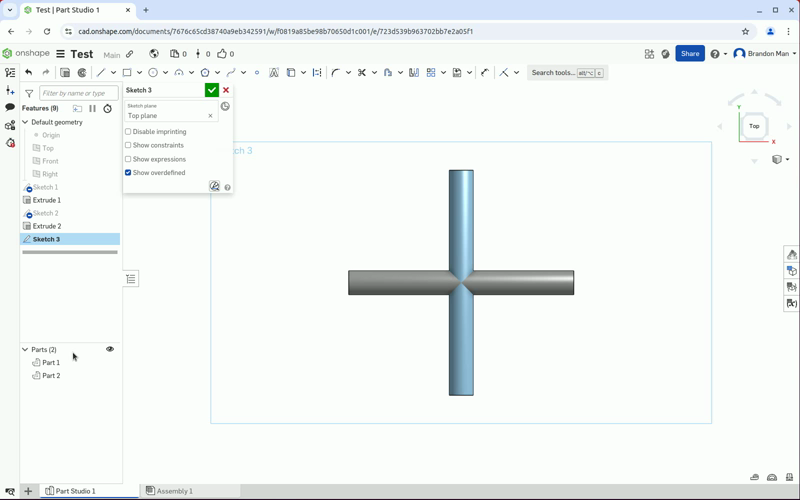
key(y)
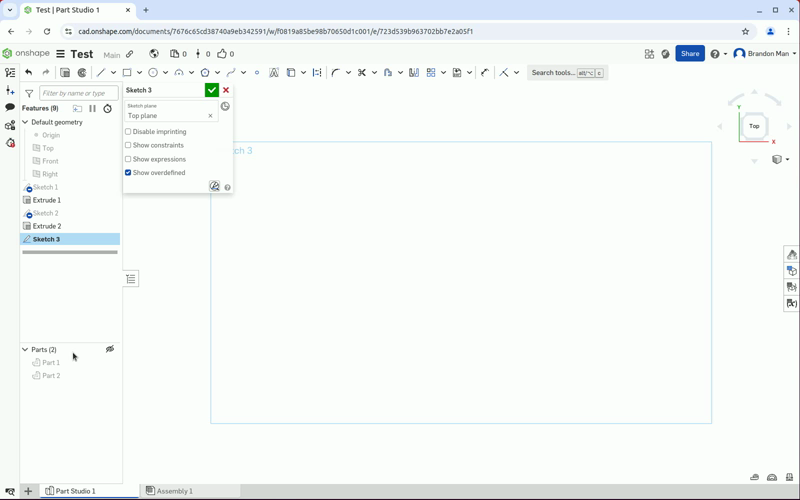
key(c)
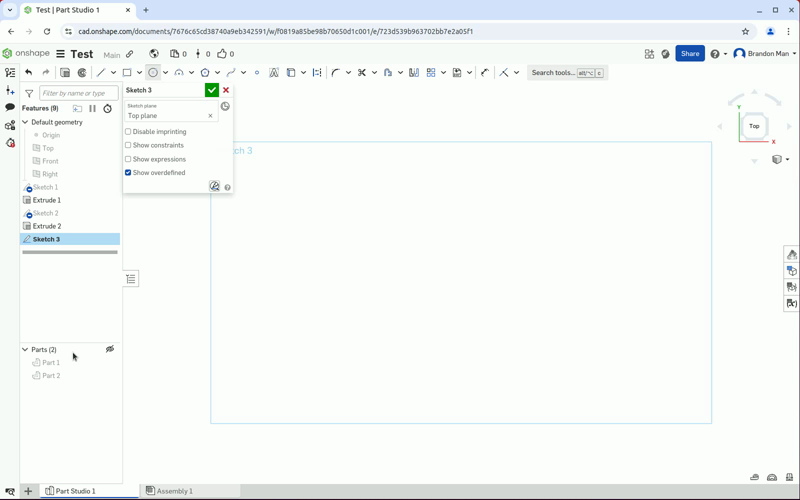
key_down(shift)
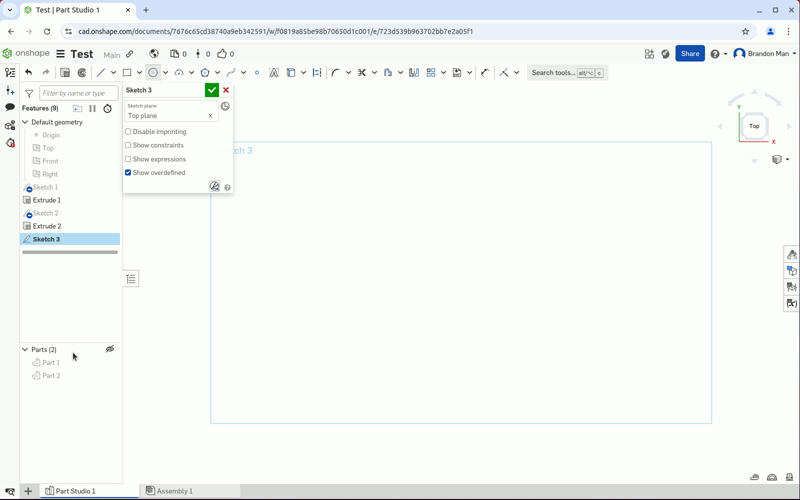
mouse_move(461, 282)
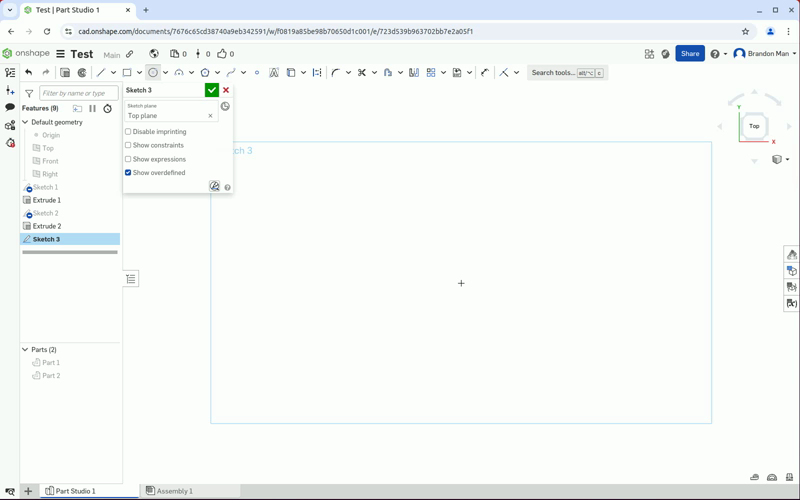
click(461, 282)
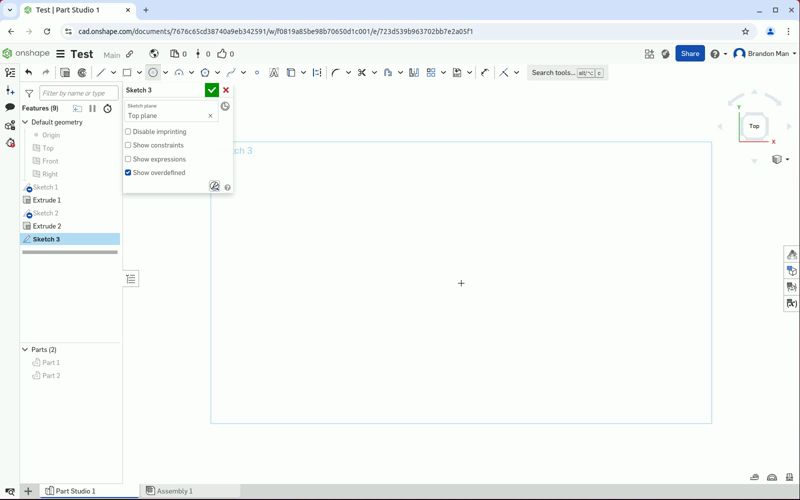
key_up(shift)
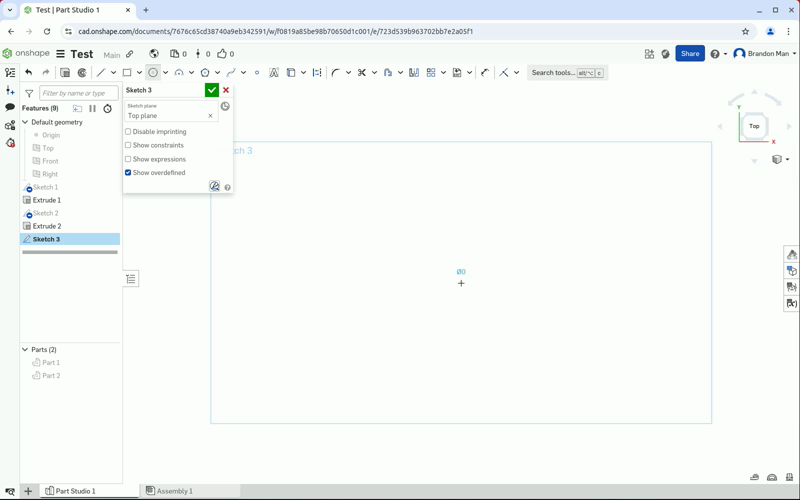
mouse_move(489, 282)
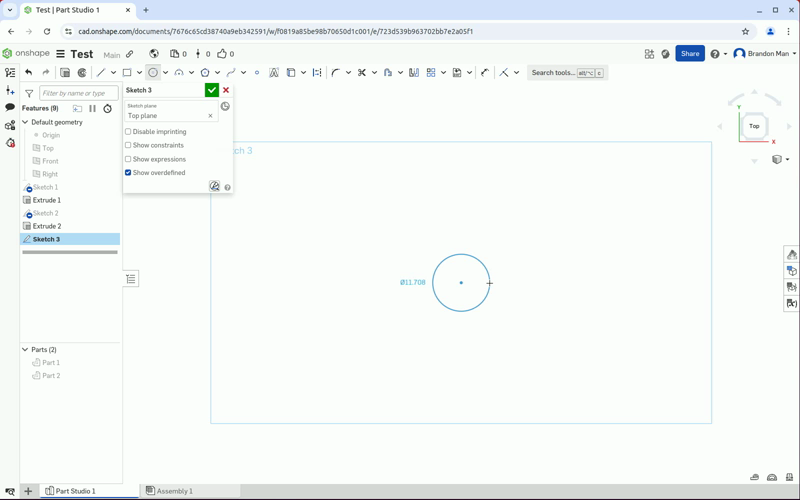
click(489, 282)
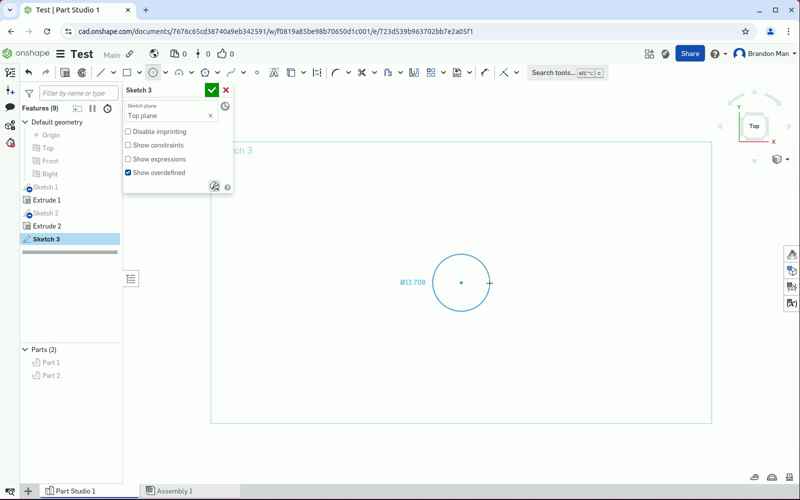
key(esc)
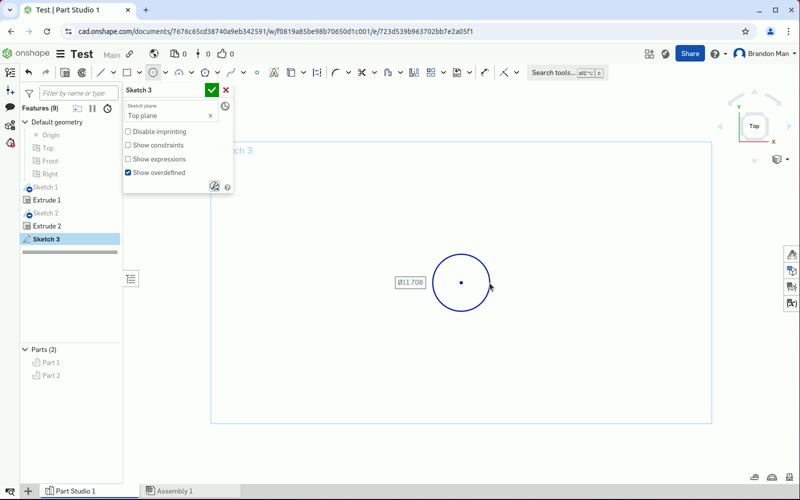
mouse_move(480, 274)
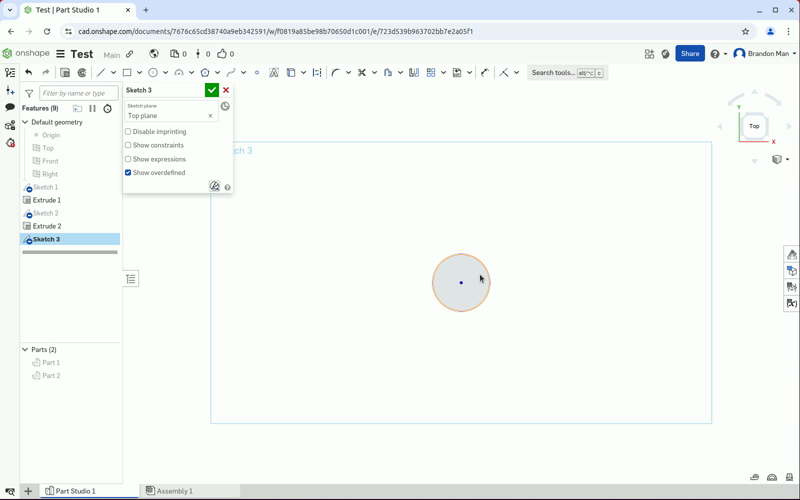
click(480, 274)
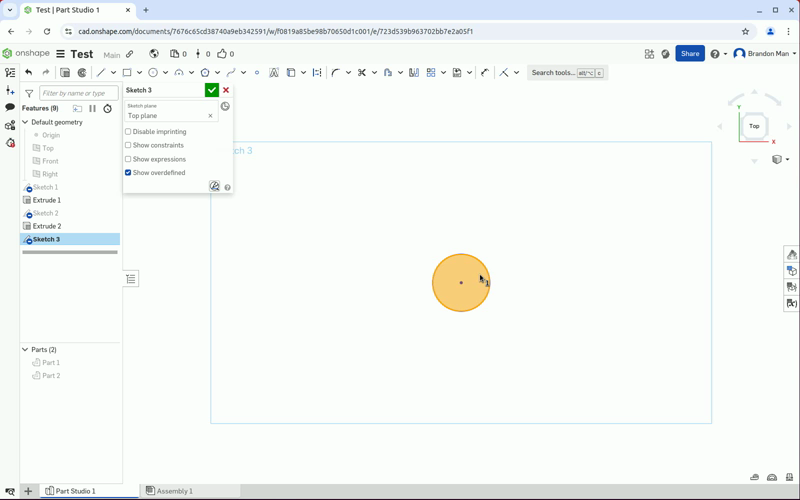
mouse_move(73, 352)
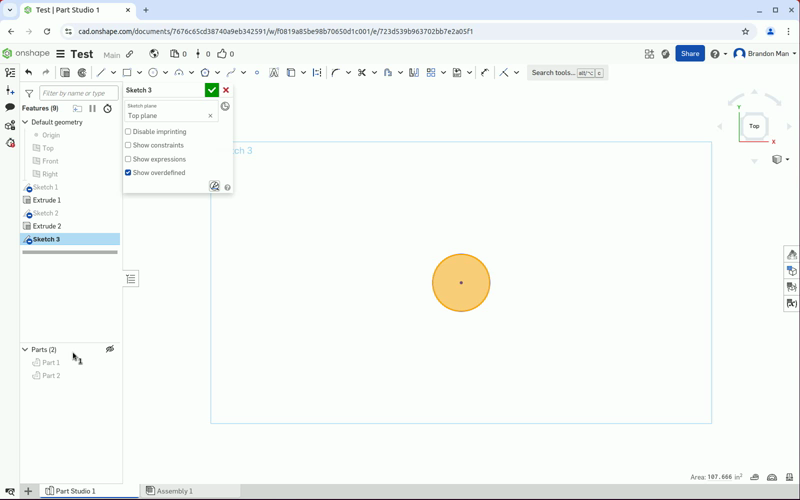
key(shift+y)
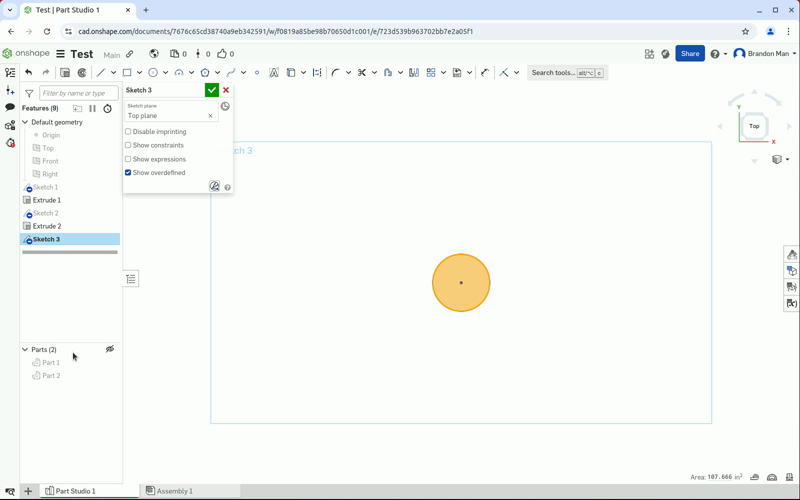
key(shift+e)
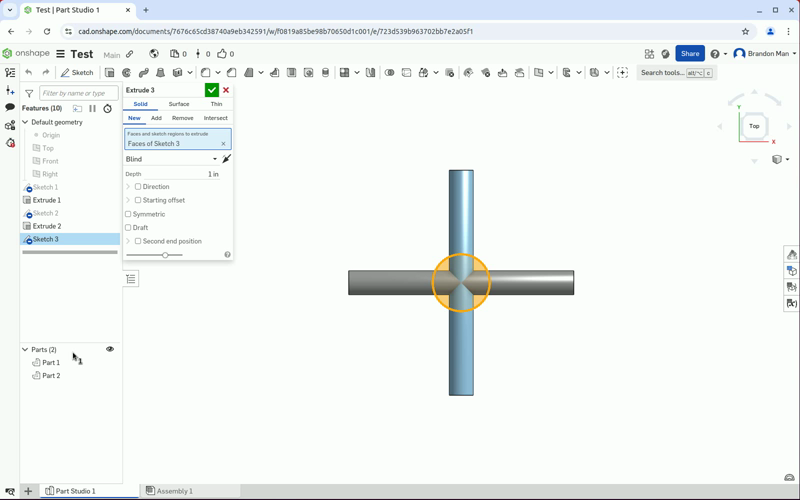
mouse_move(143, 106)
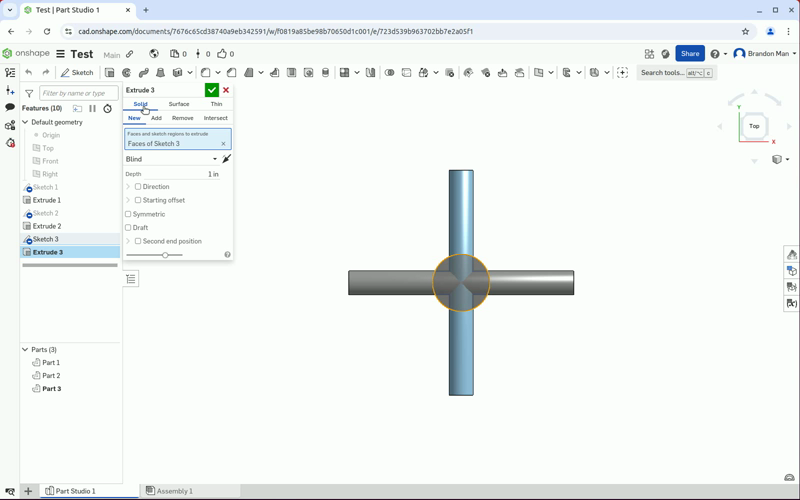
click(143, 106)
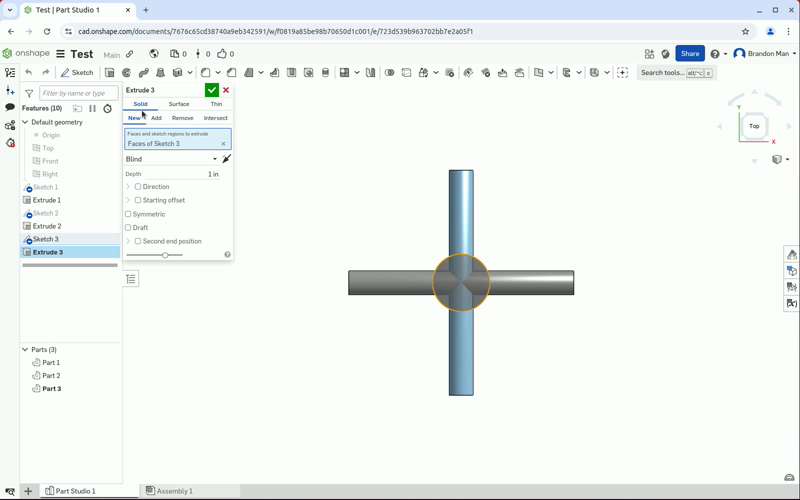
mouse_move(137, 120)
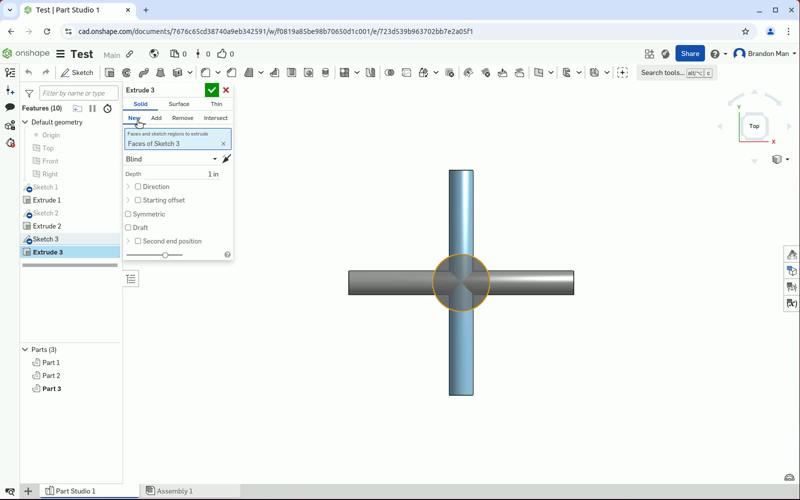
click(137, 120)
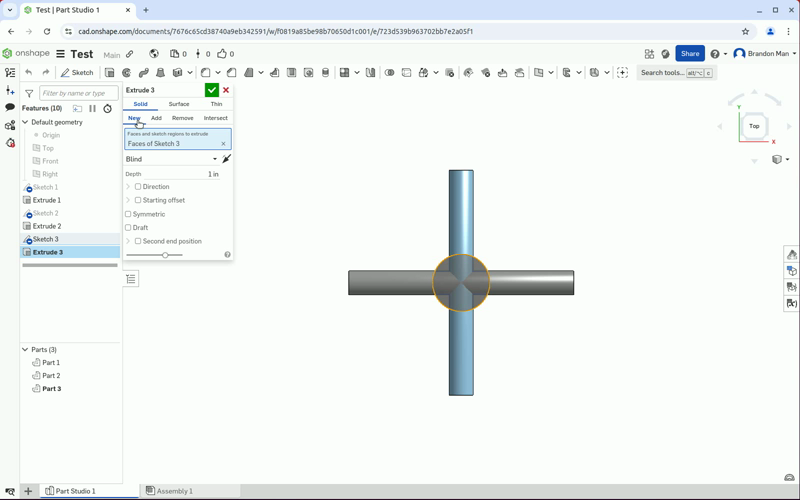
key(tab, 4)
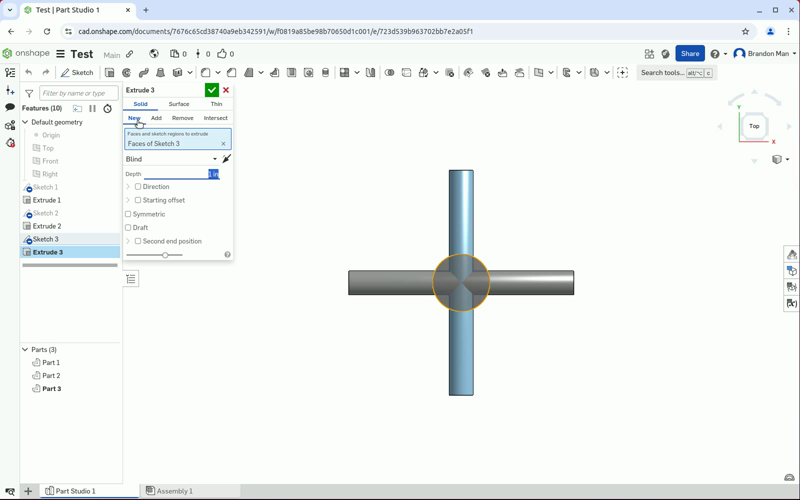
text(2.407)
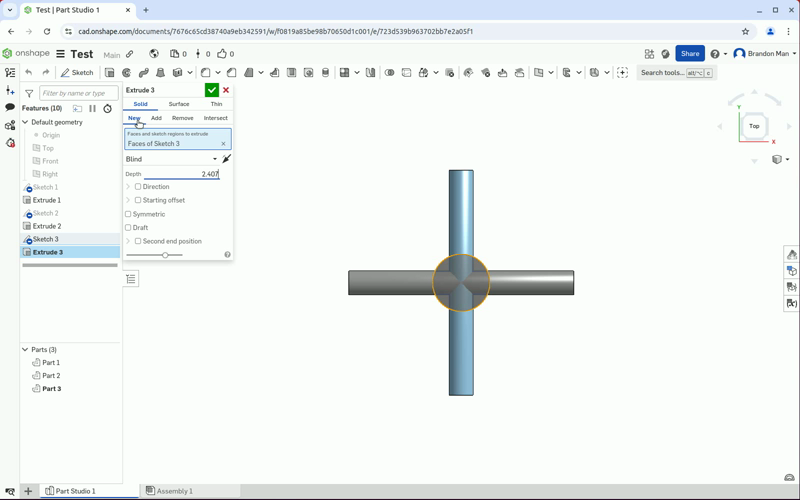
key(enter)
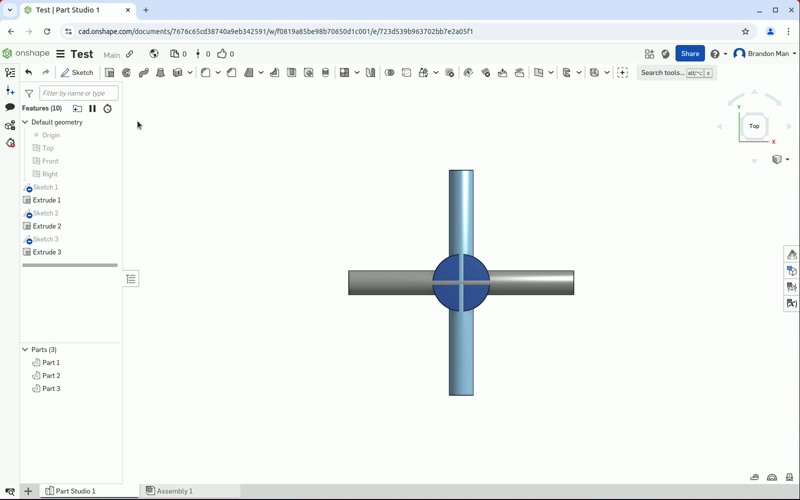
key(shift+h)
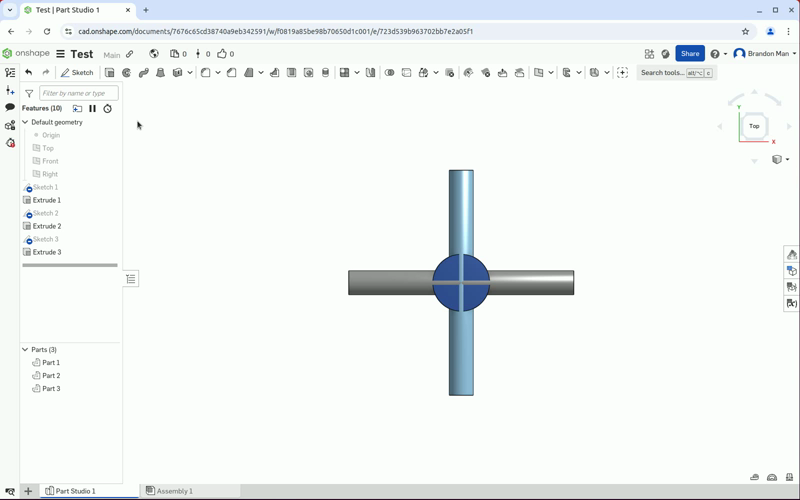
key(shift+h)
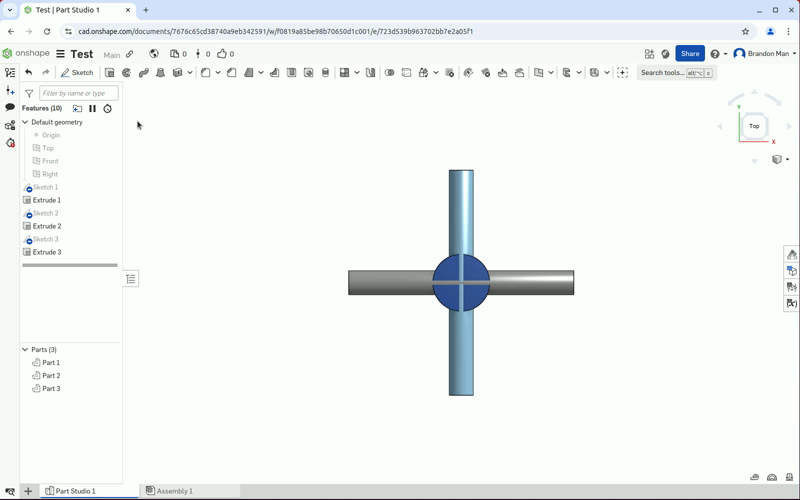
mouse_move(73, 189)
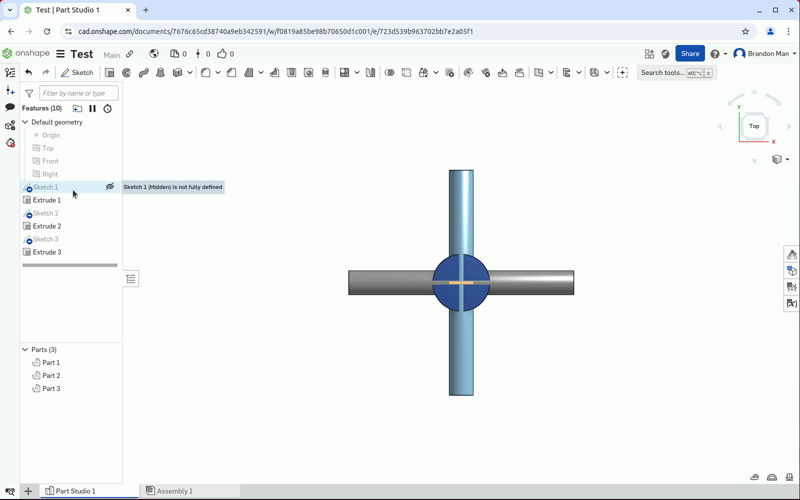
click(73, 189)
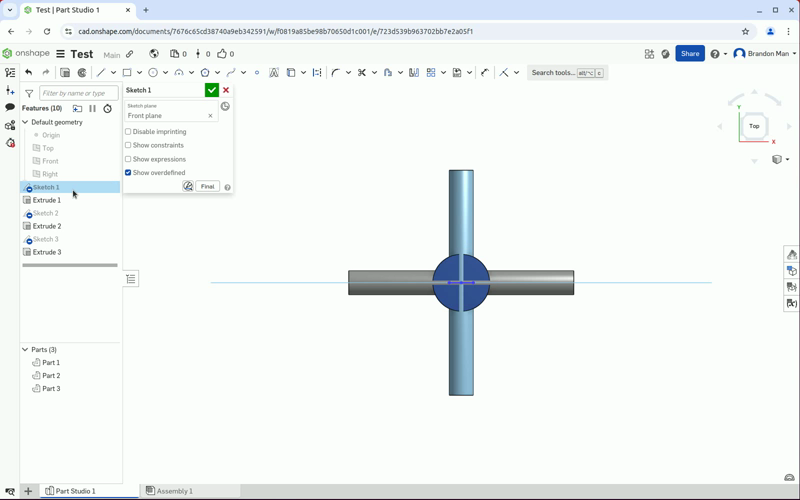
mouse_move(229, 92)
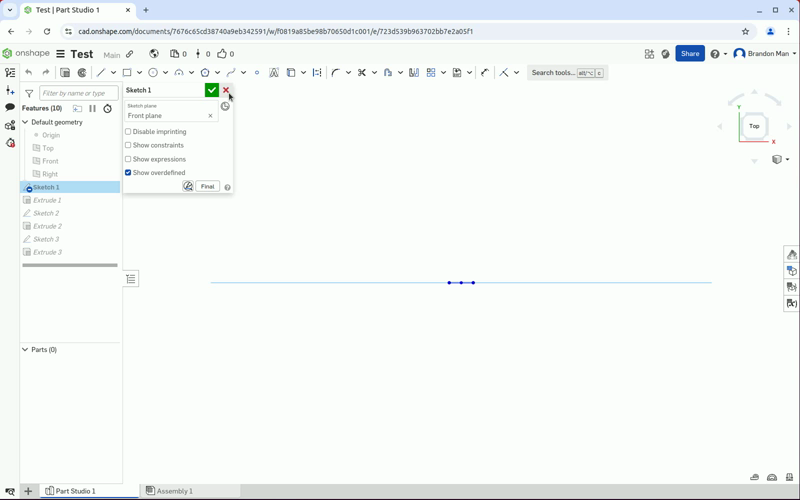
click(229, 92)
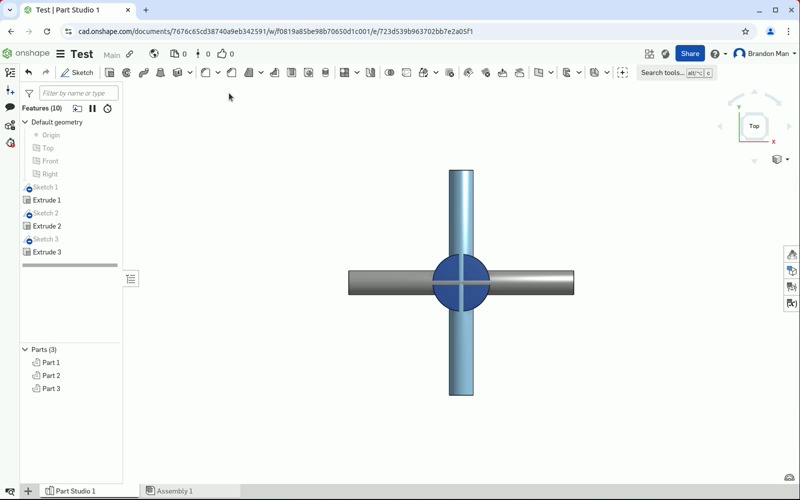
mouse_move(541, 75)
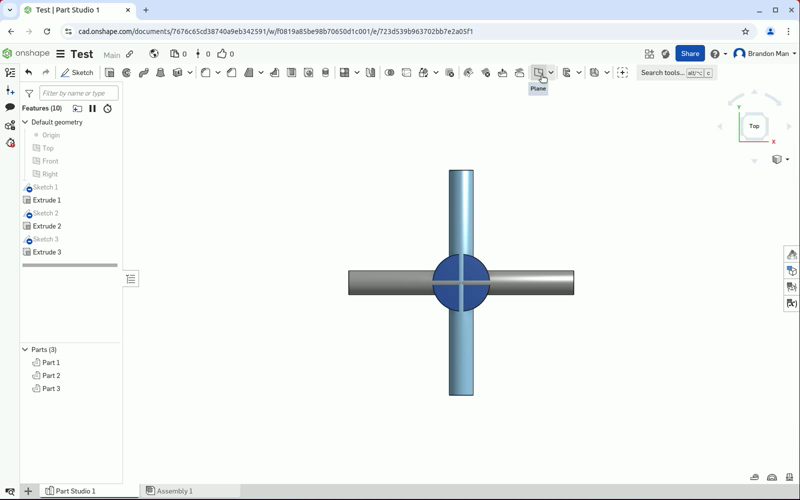
click(541, 75)
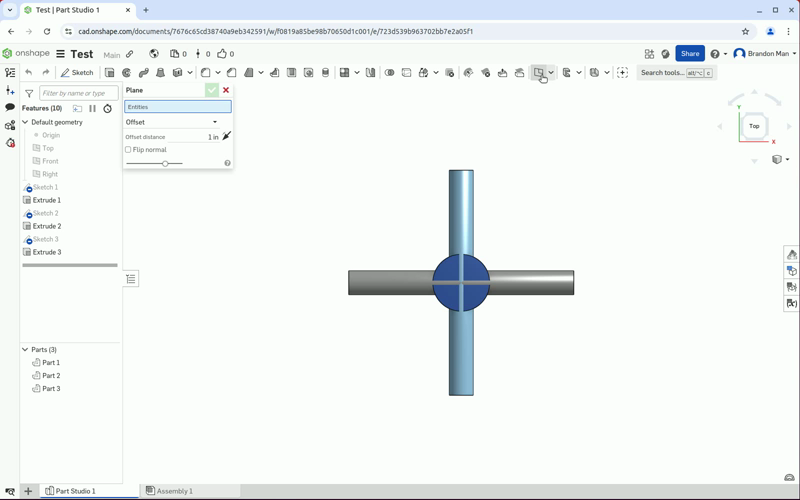
mouse_move(73, 150)
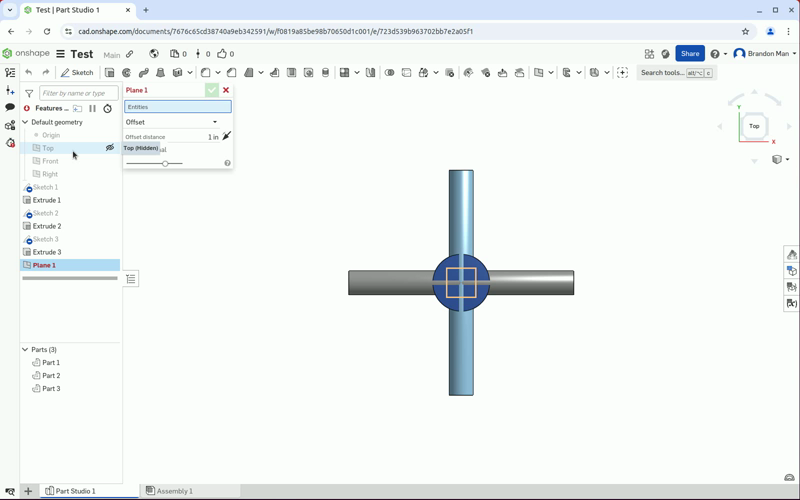
click(73, 150)
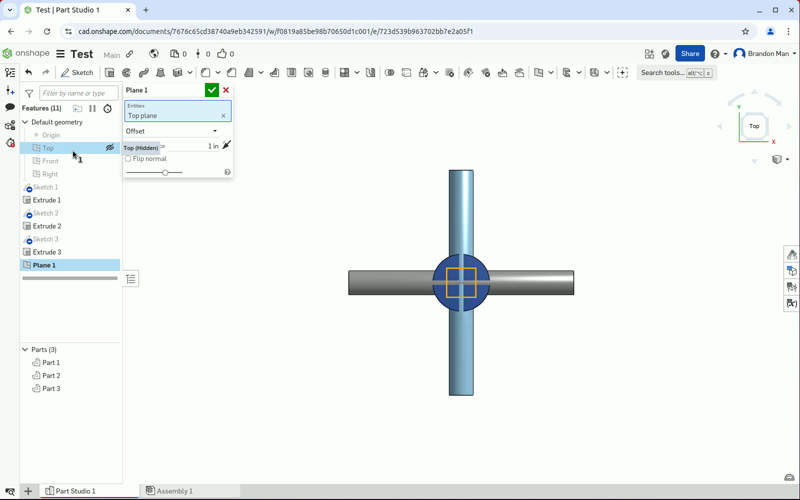
key(tab, 2)
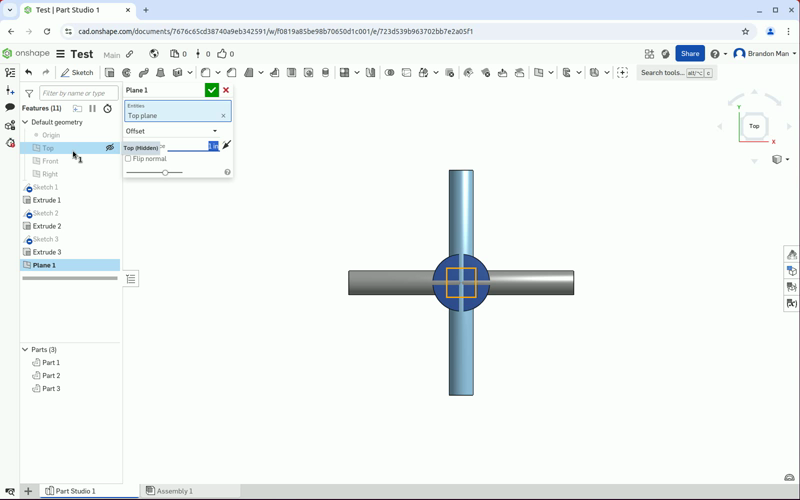
text(2.403)
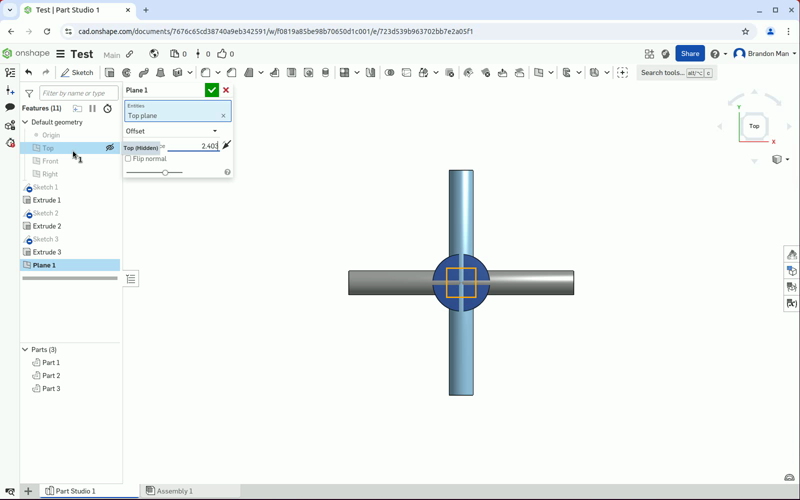
key(enter, 2)
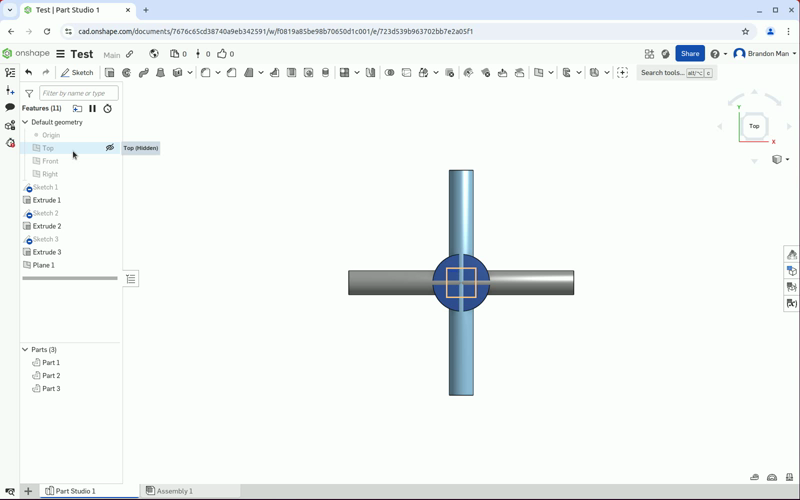
key(shift+s)
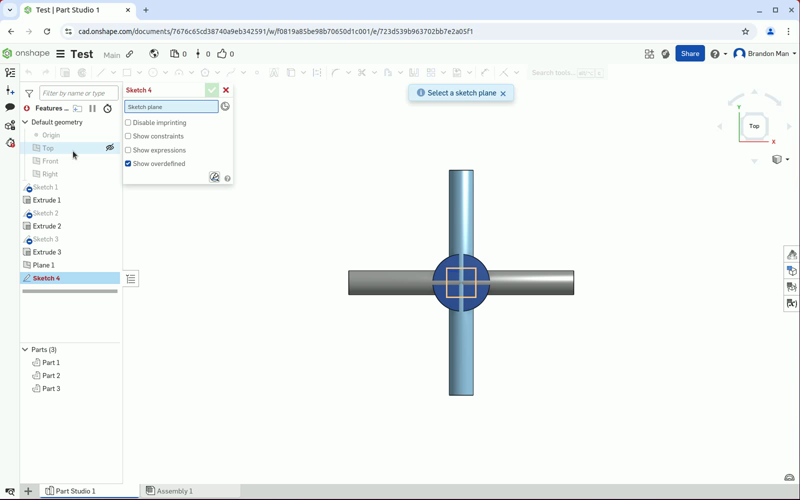
mouse_move(73, 267)
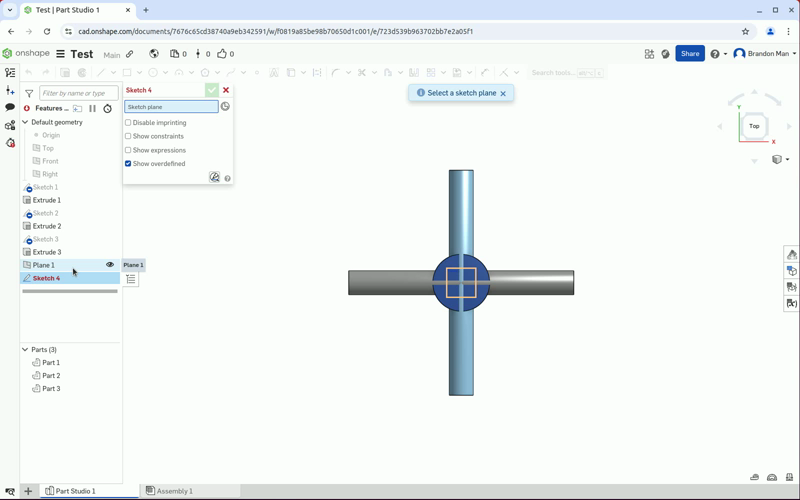
click(73, 267)
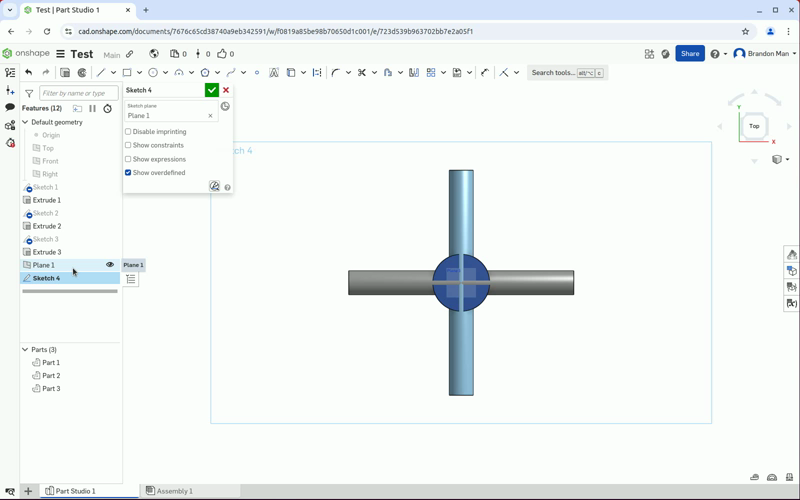
mouse_move(73, 352)
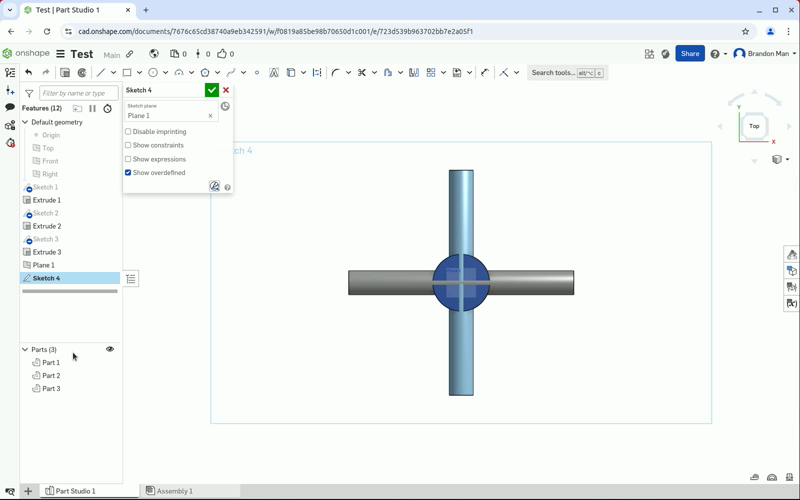
key(y)
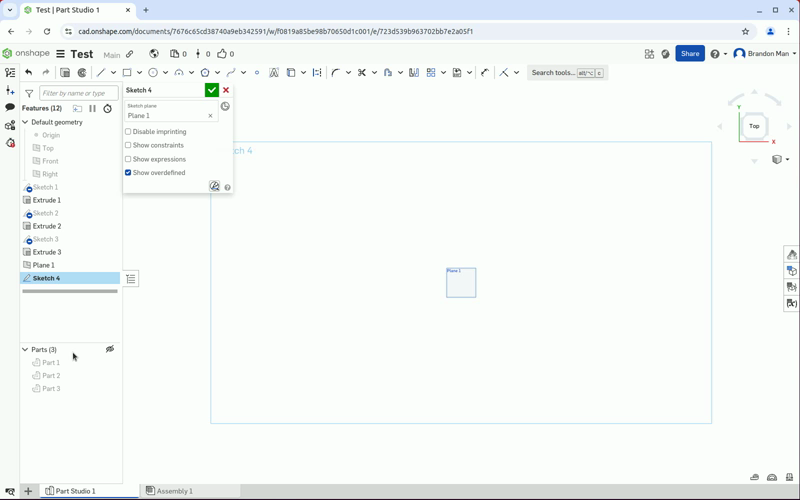
key(c)
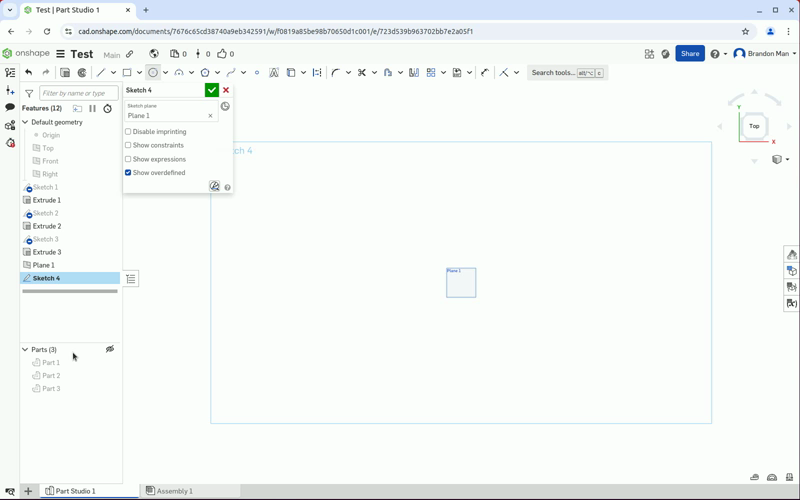
key_down(shift)
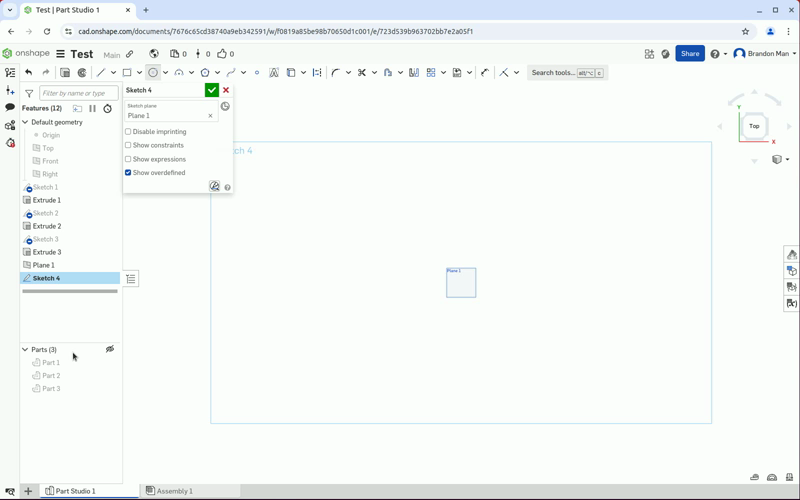
mouse_move(460, 282)
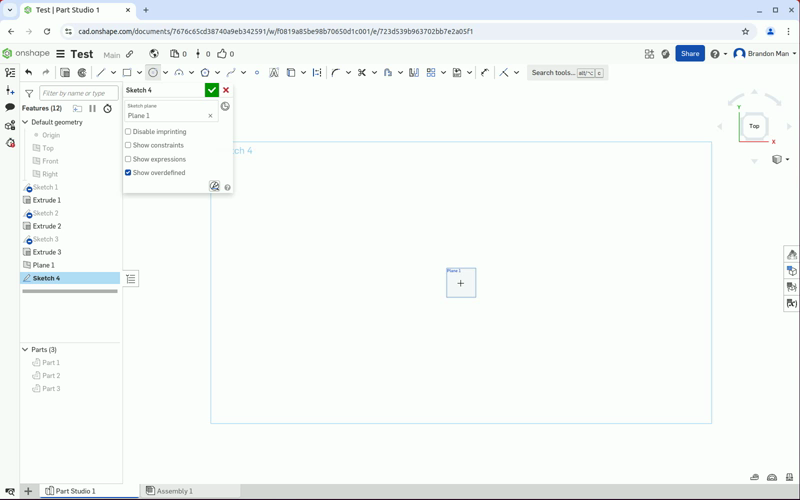
click(460, 282)
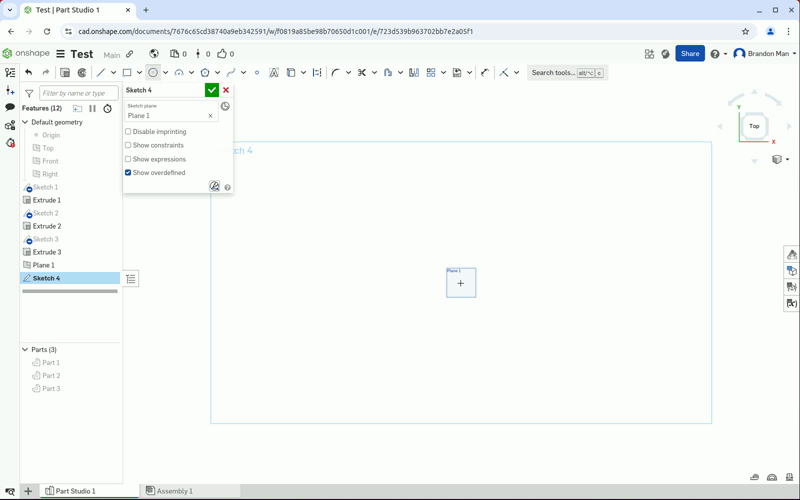
key_up(shift)
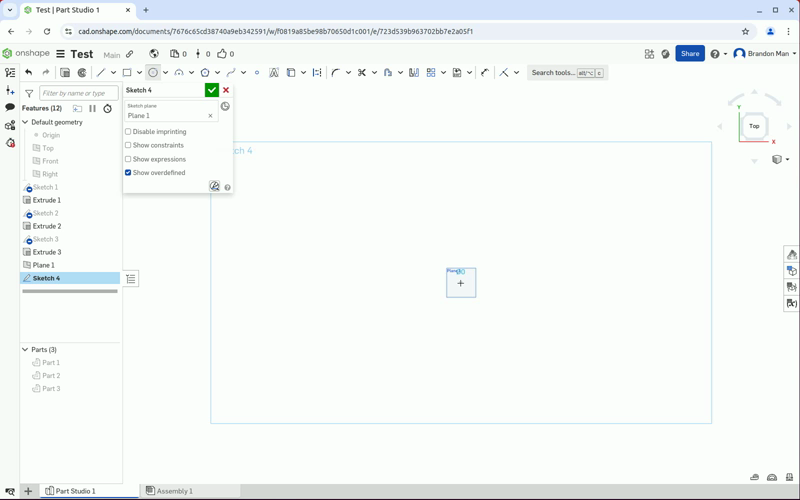
mouse_move(461, 282)
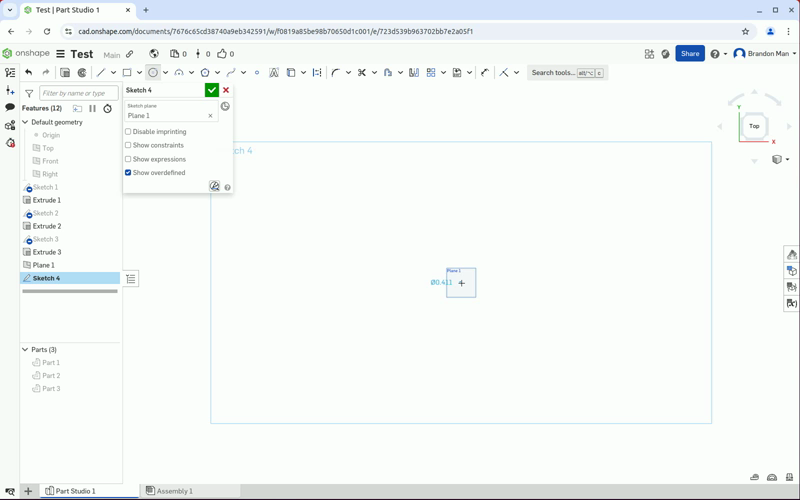
scroll(6)
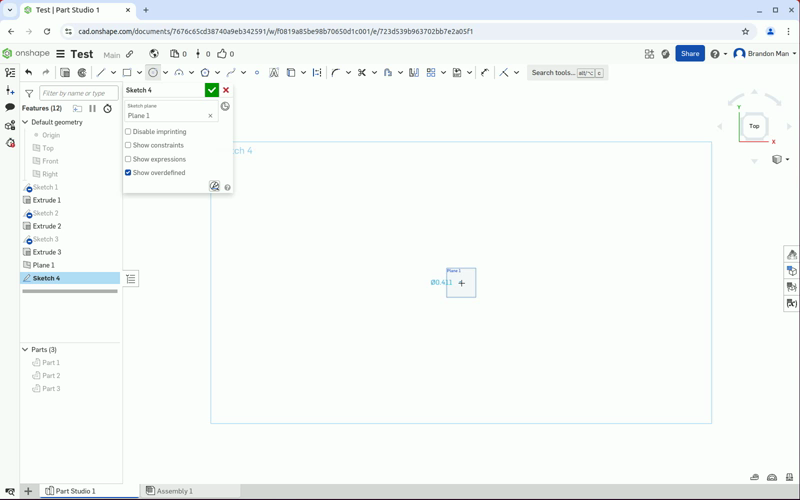
scroll(6)
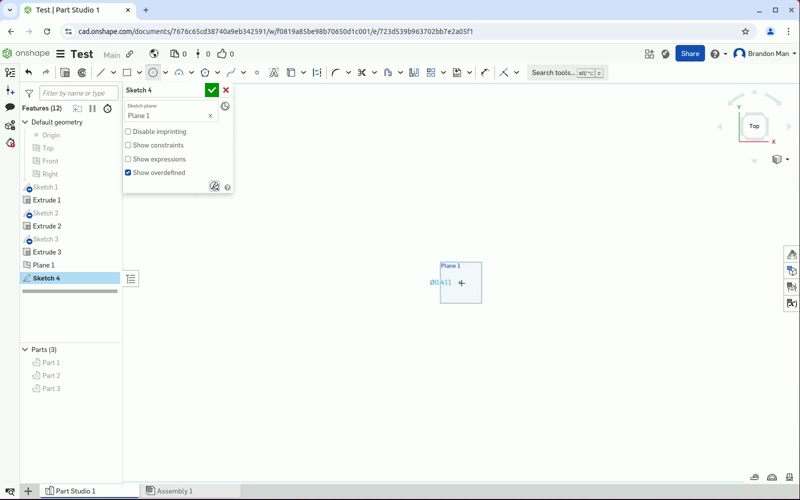
scroll(6)
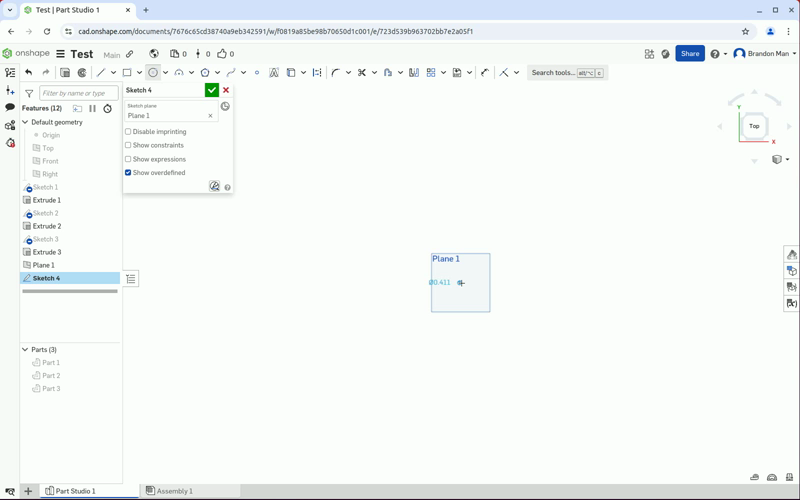
scroll(6)
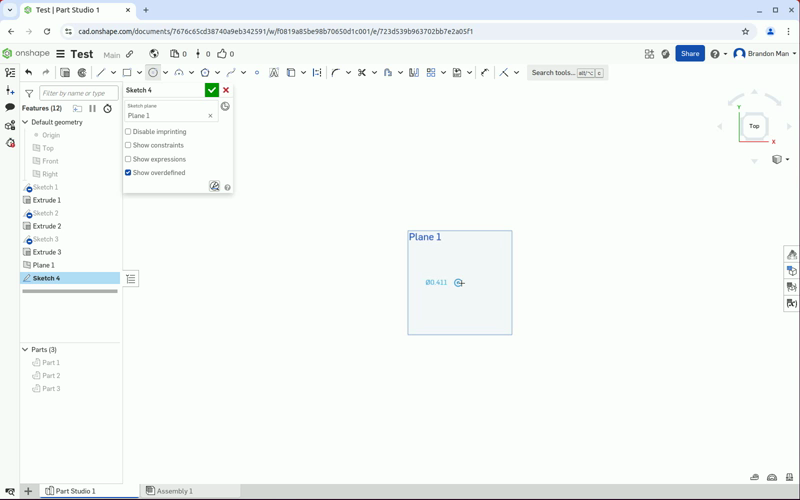
scroll(6)
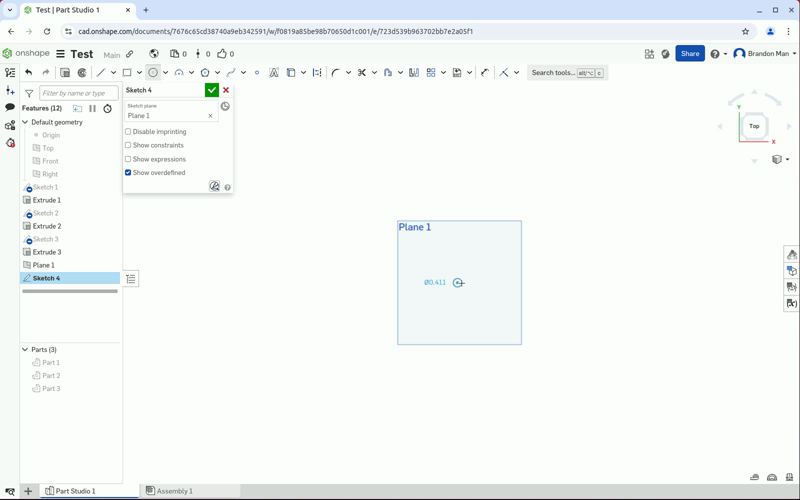
scroll(6)
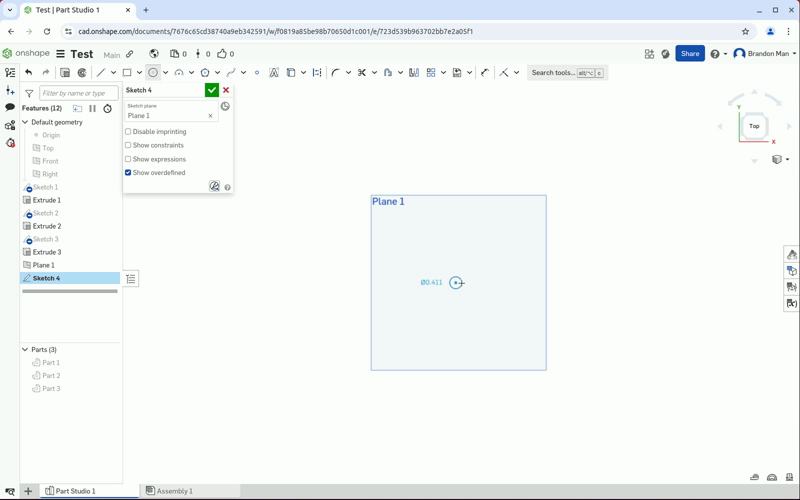
scroll(6)
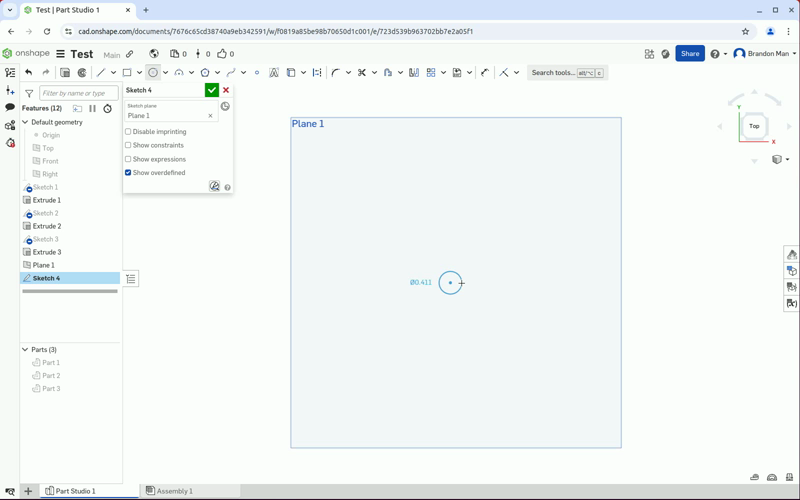
click(461, 282)
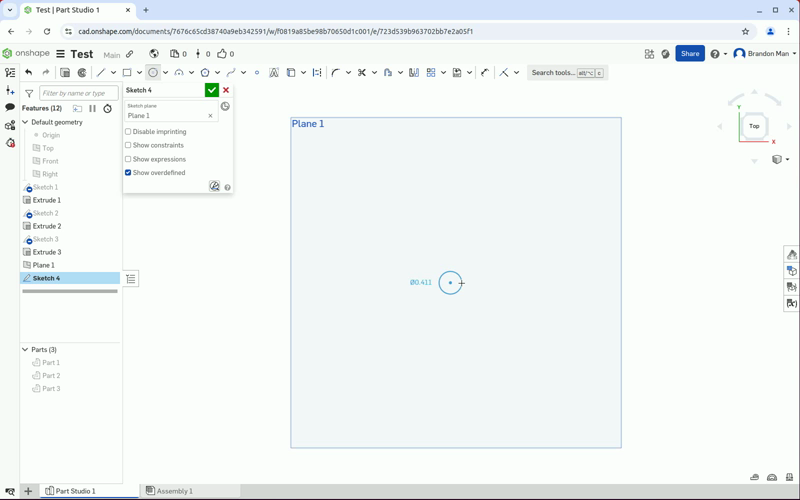
scroll(-6)
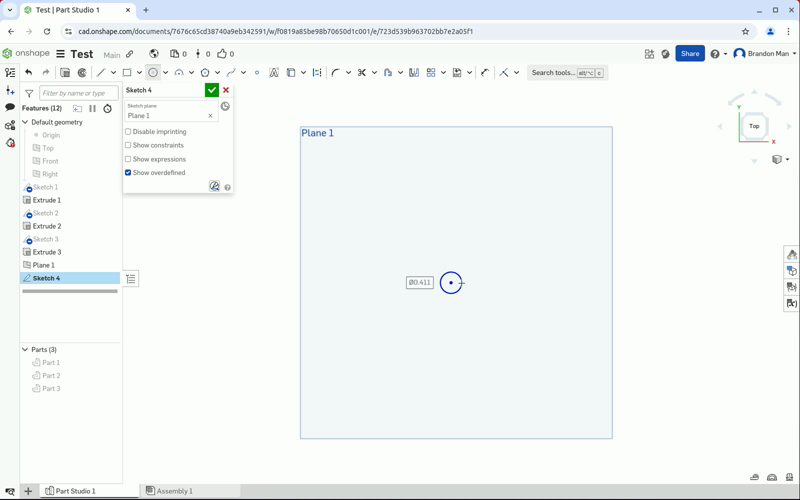
scroll(-6)
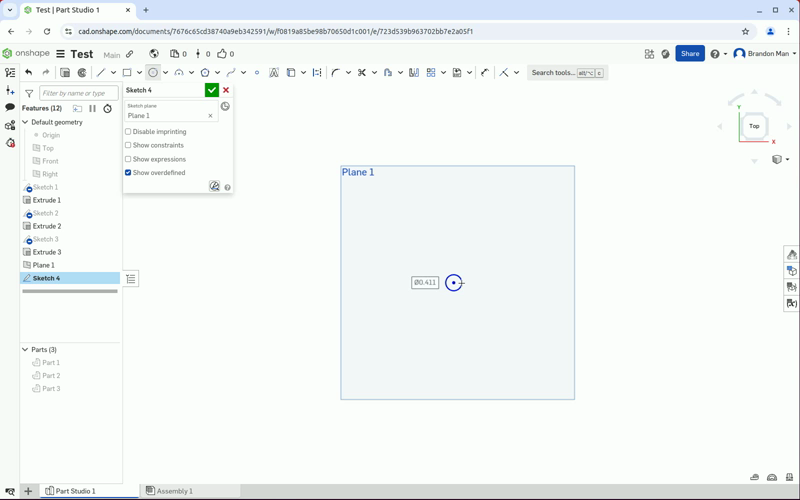
scroll(-6)
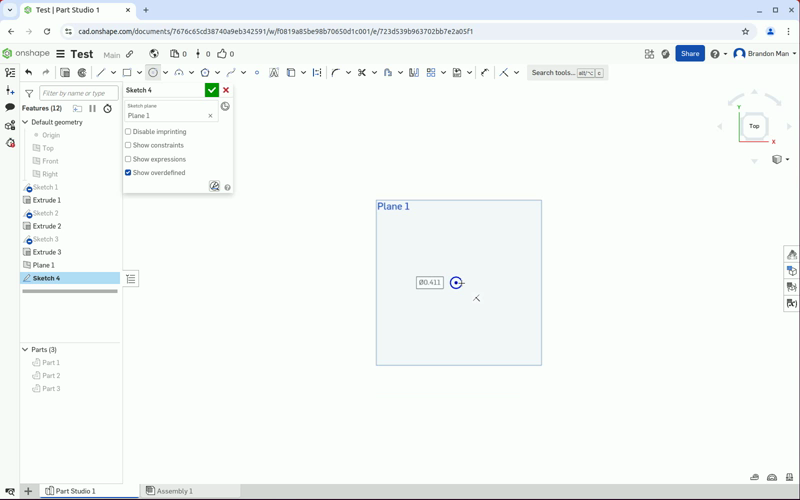
scroll(-6)
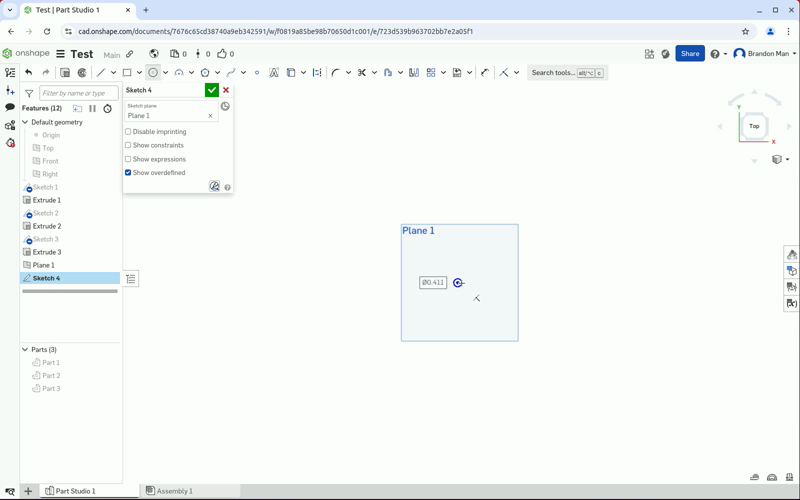
scroll(-6)
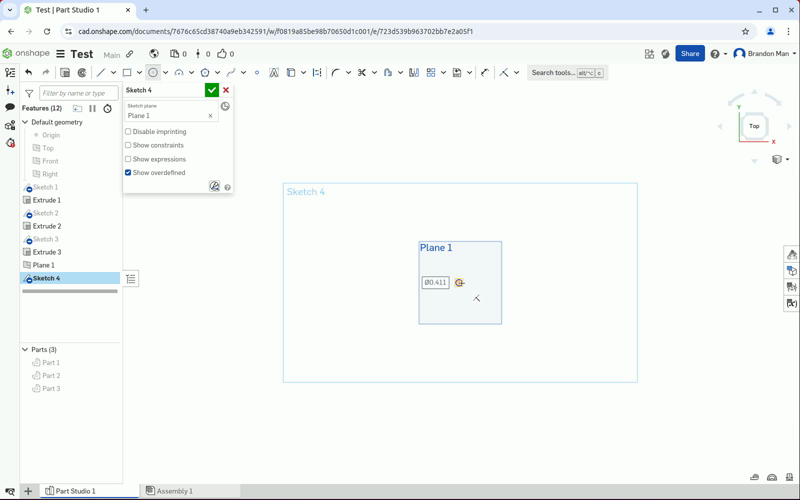
scroll(-6)
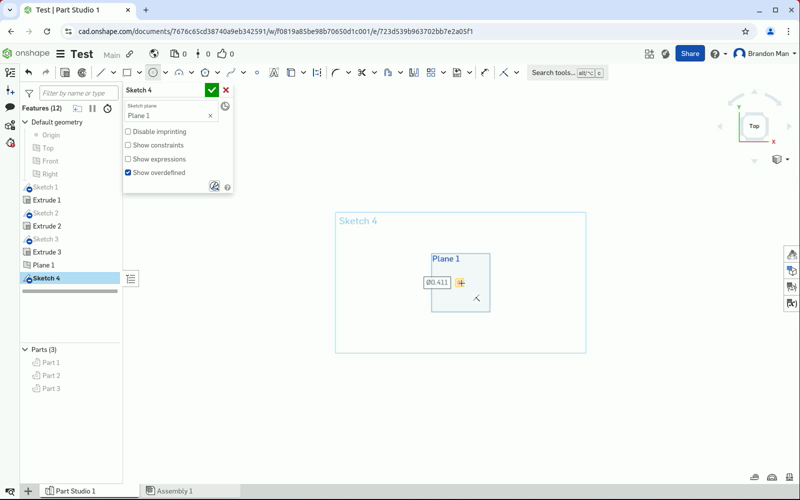
scroll(-6)
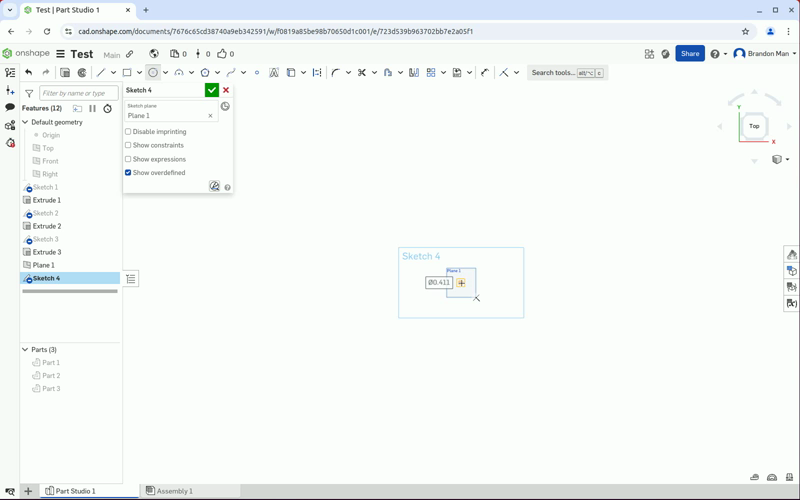
key(esc)
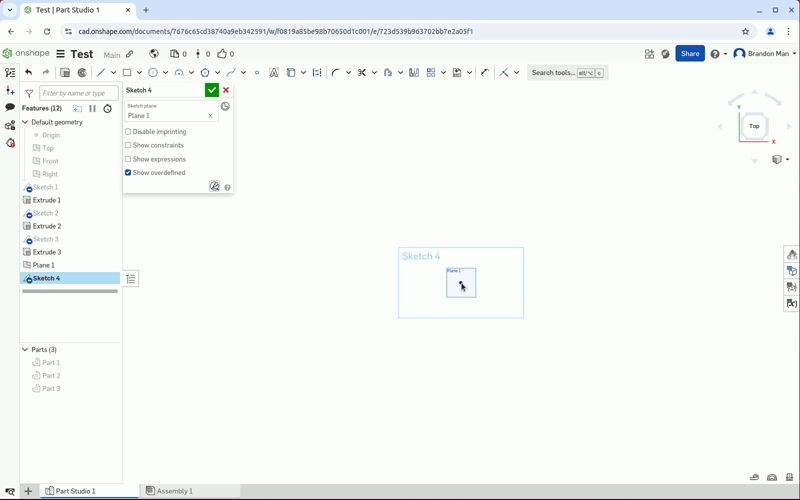
mouse_move(460, 282)
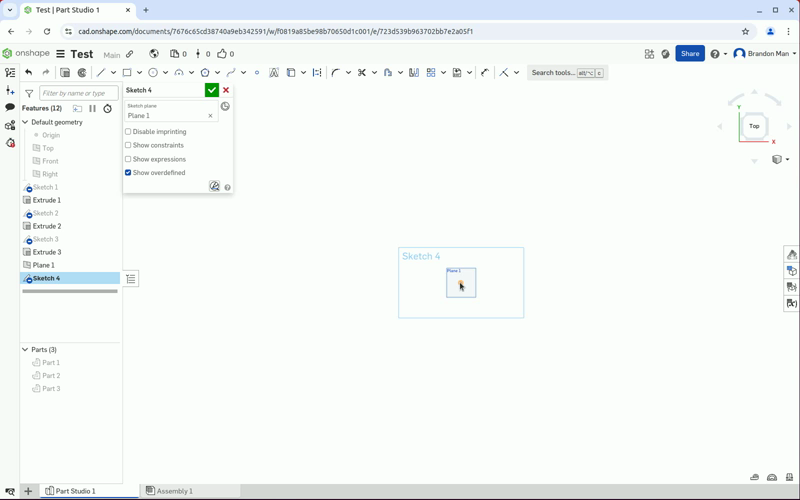
scroll(6)
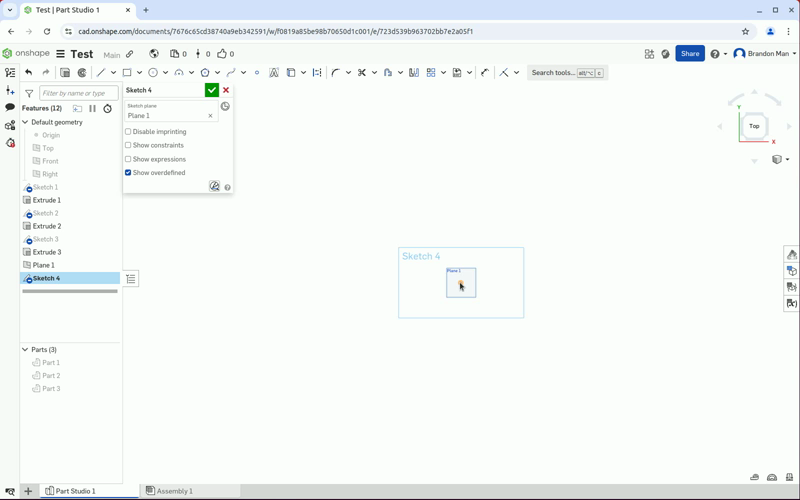
scroll(6)
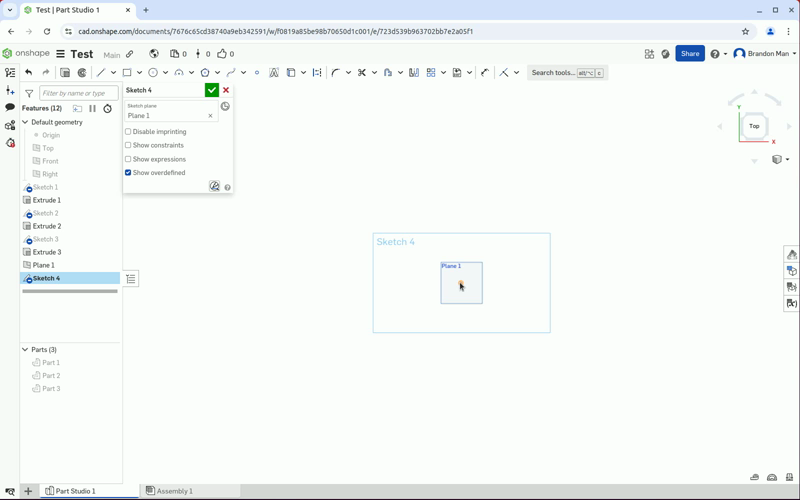
scroll(6)
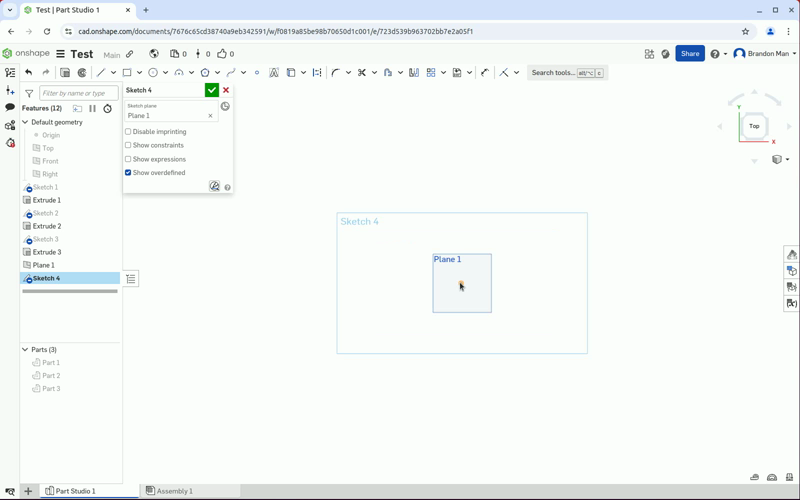
scroll(6)
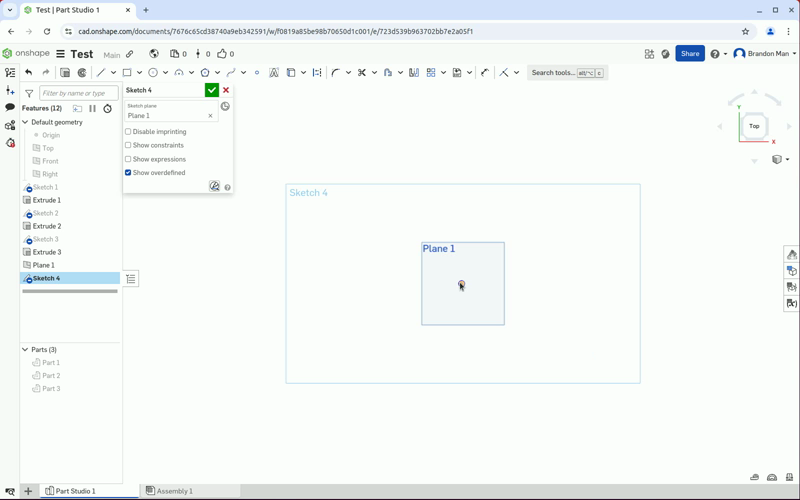
scroll(6)
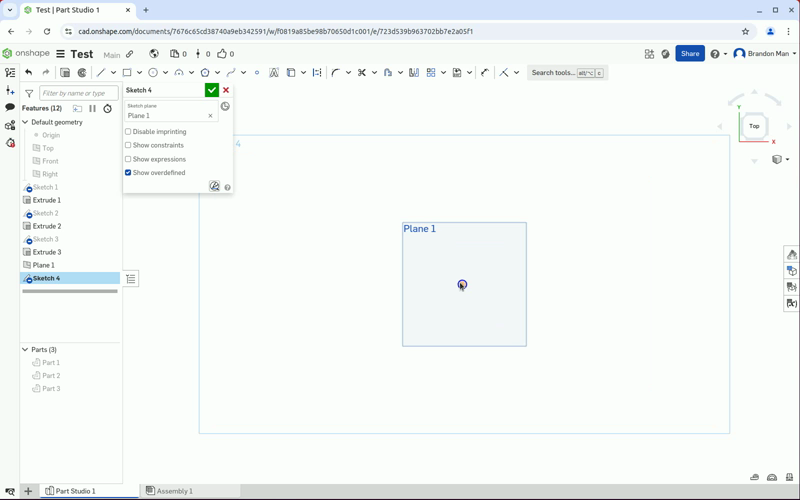
scroll(6)
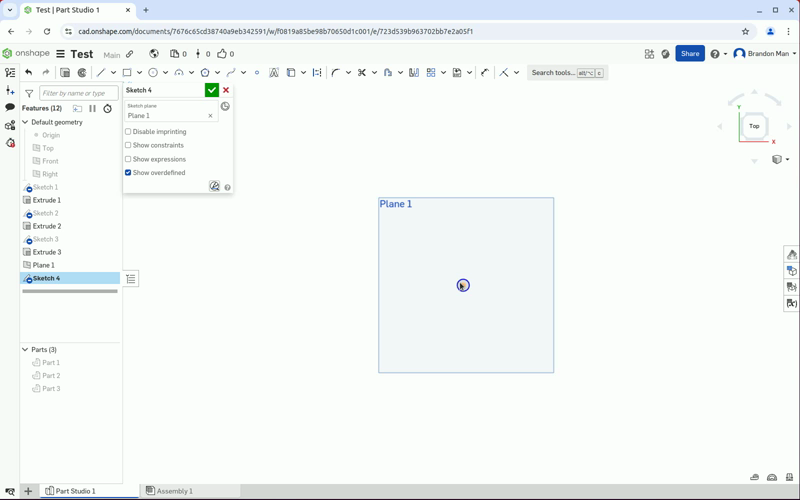
scroll(6)
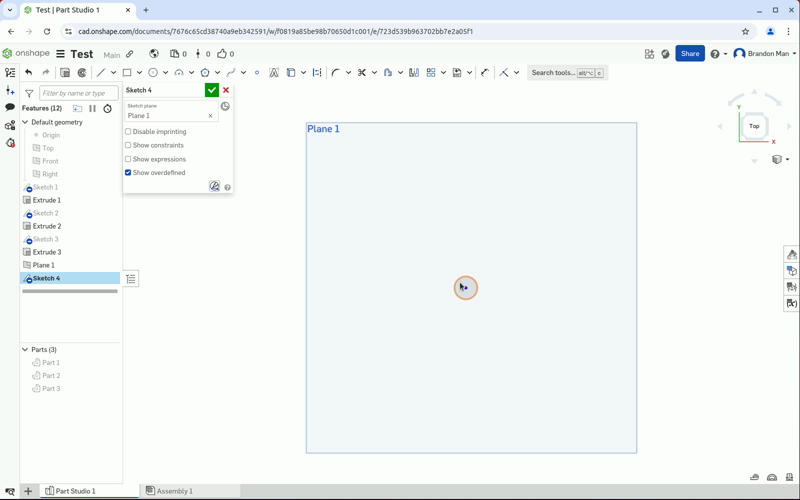
click(460, 282)
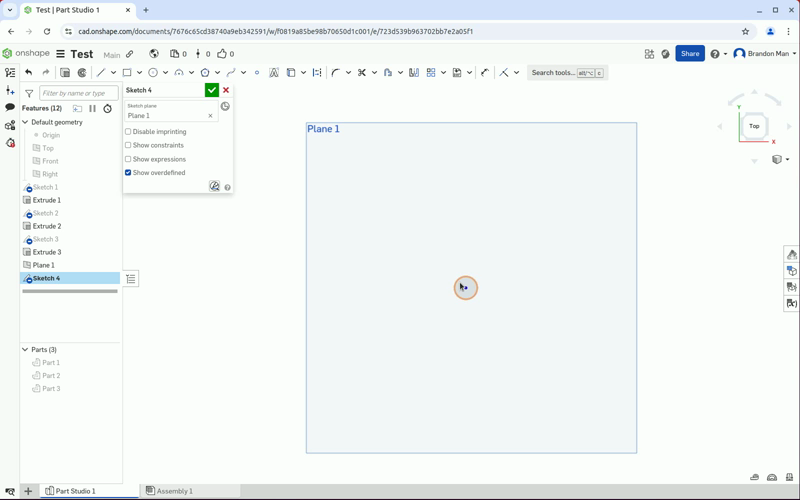
scroll(-6)
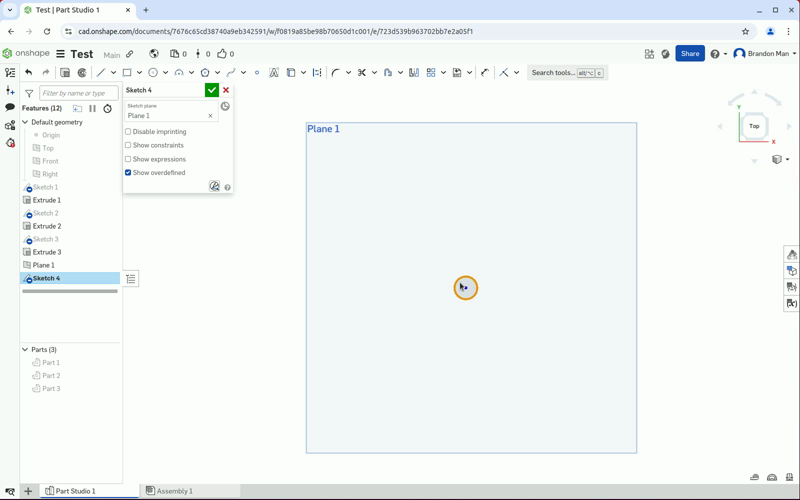
scroll(-6)
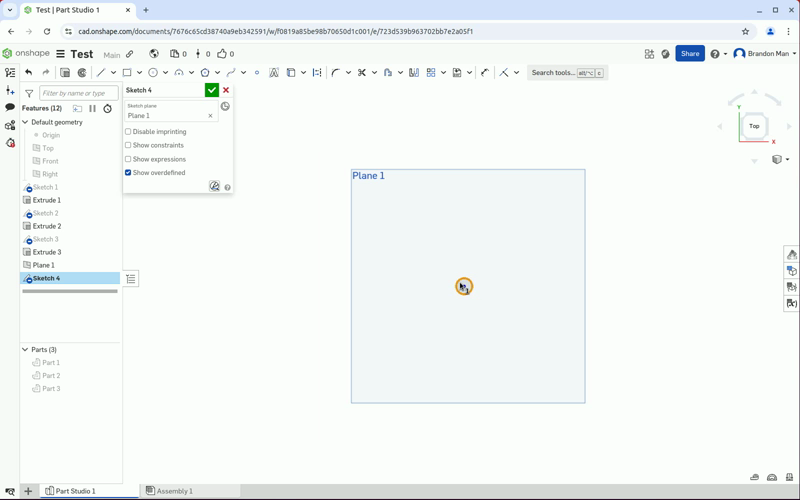
scroll(-6)
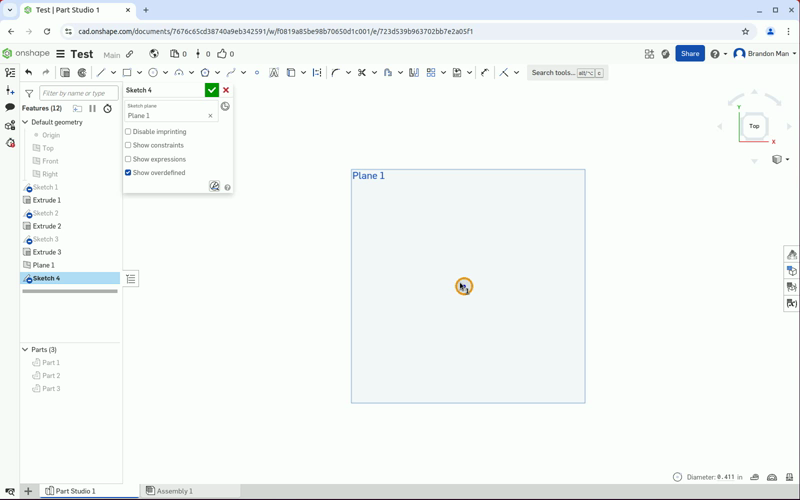
scroll(-6)
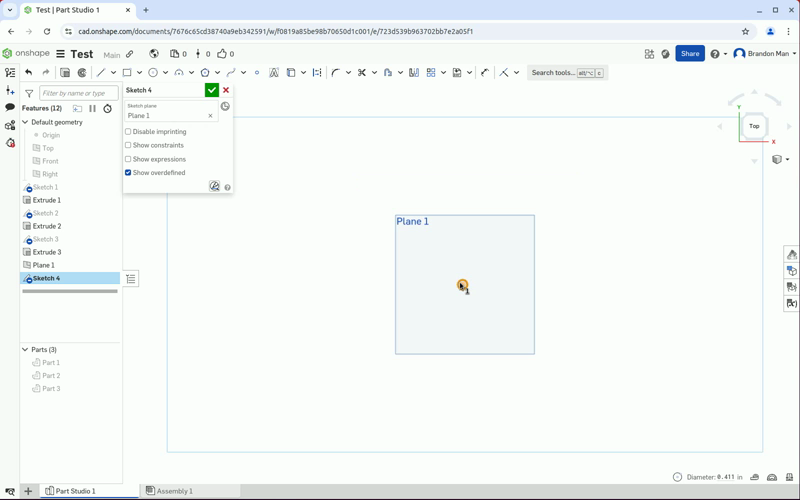
scroll(-6)
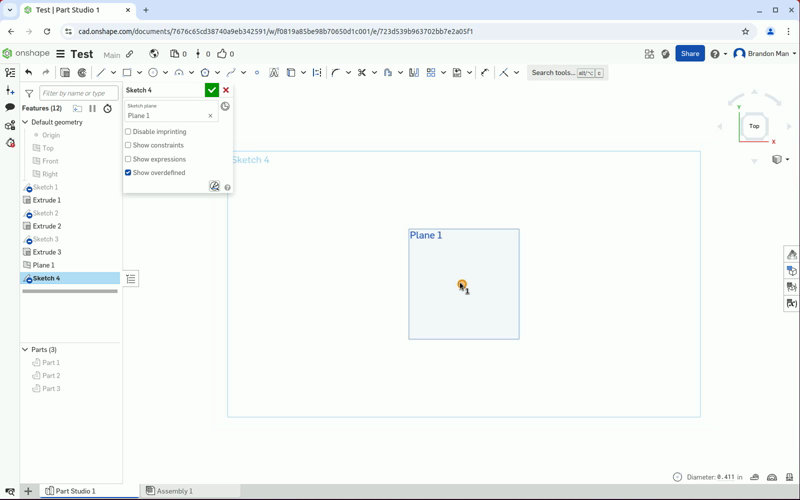
scroll(-6)
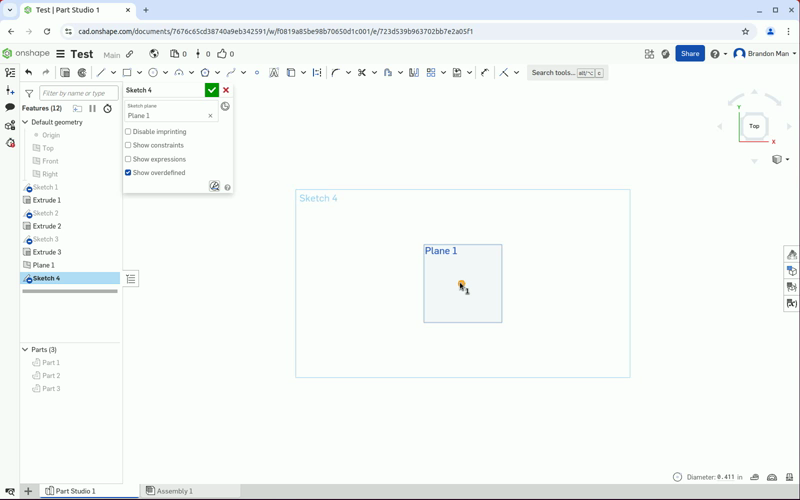
scroll(-6)
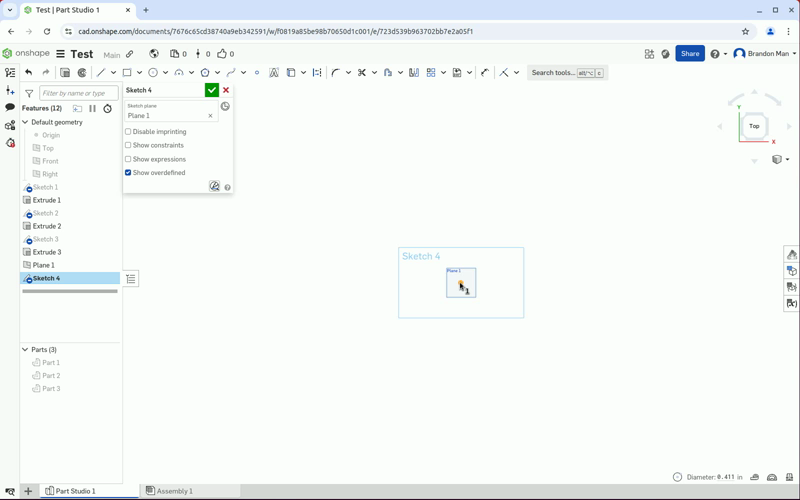
mouse_move(73, 352)
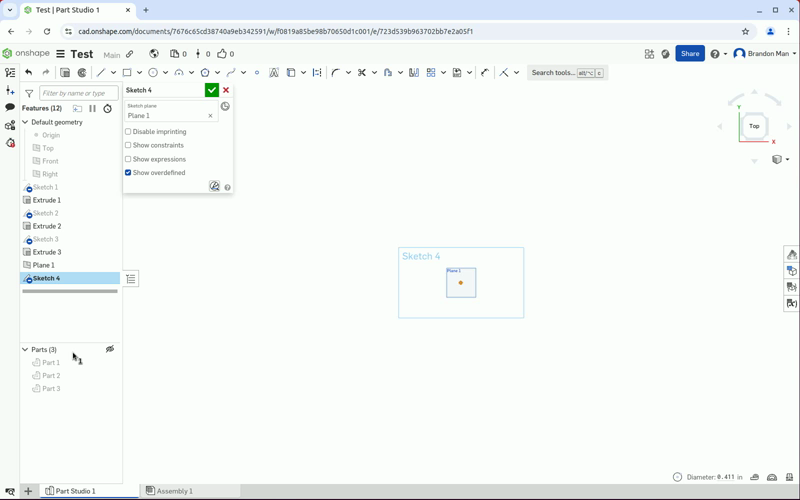
key(shift+y)
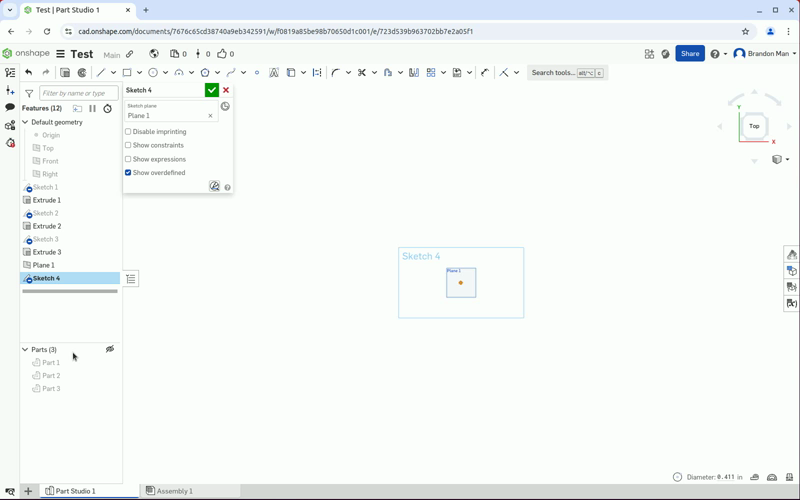
key(shift+e)
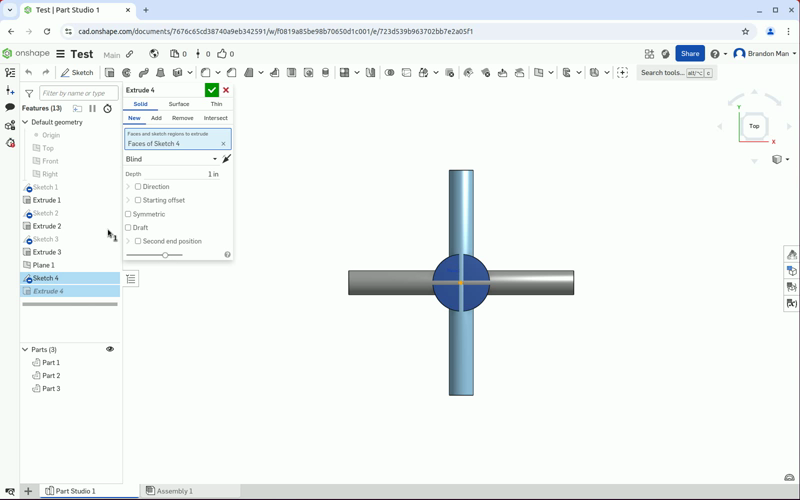
mouse_move(143, 106)
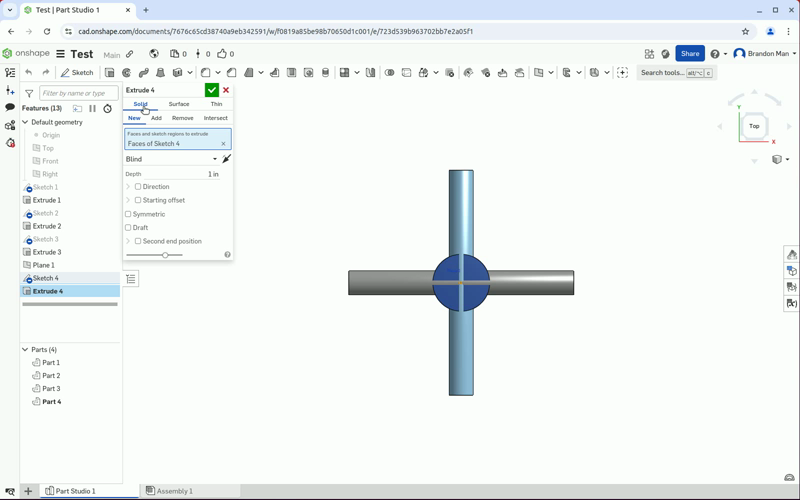
click(143, 106)
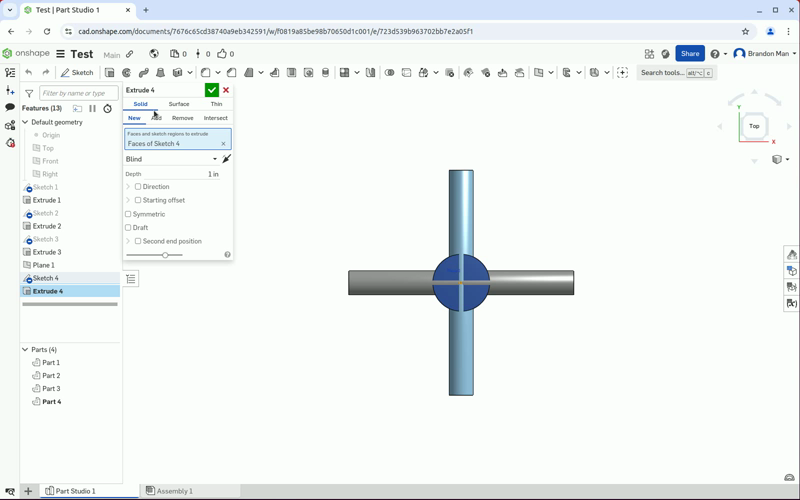
mouse_move(186, 120)
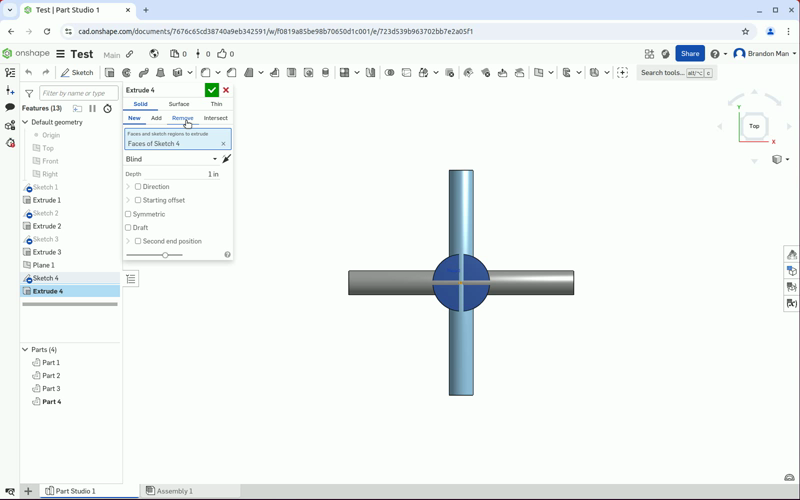
click(186, 120)
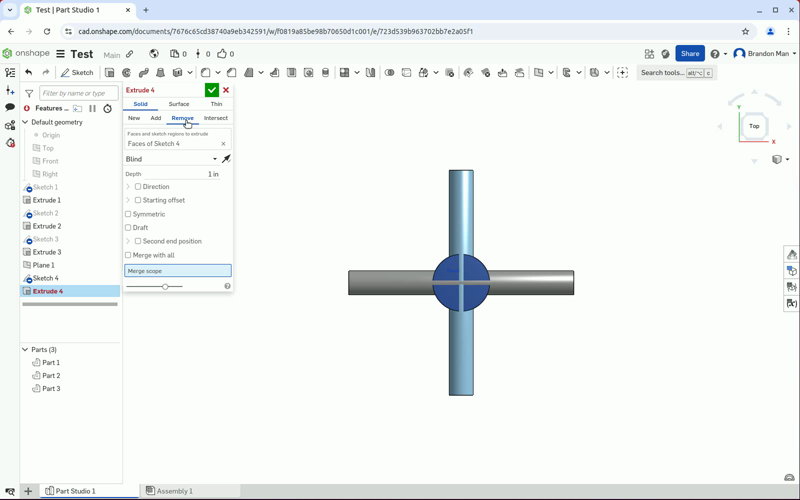
key(tab, 4)
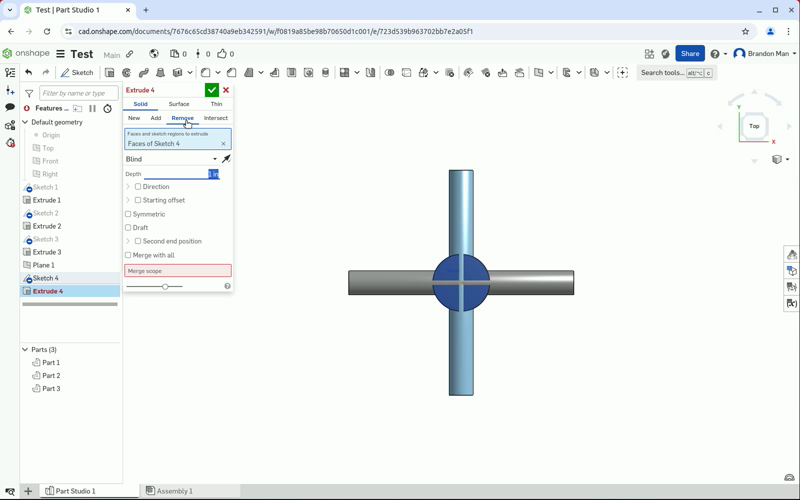
text(15.405)
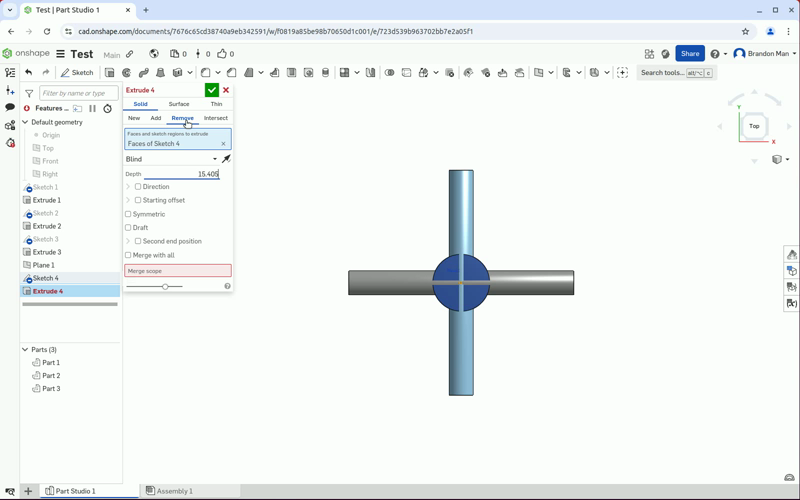
key(tab, 6)
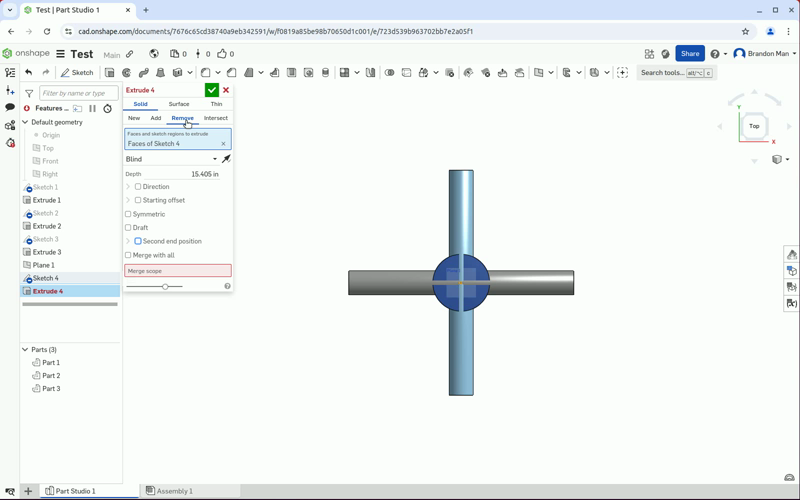
key(space)
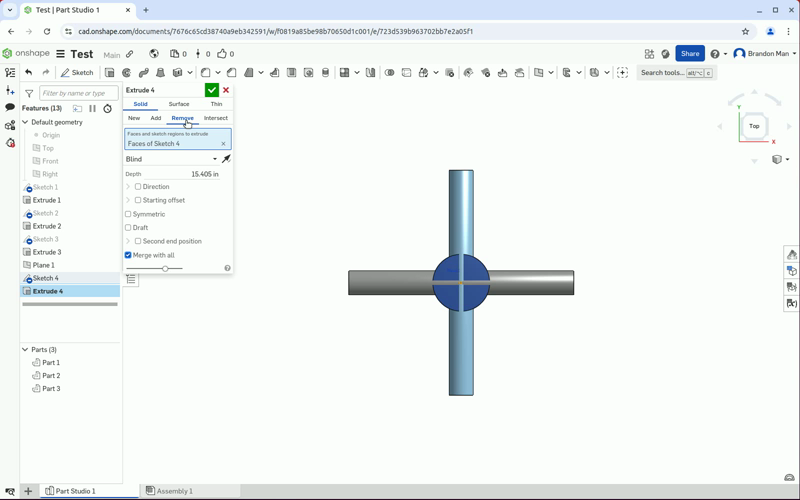
key(enter)
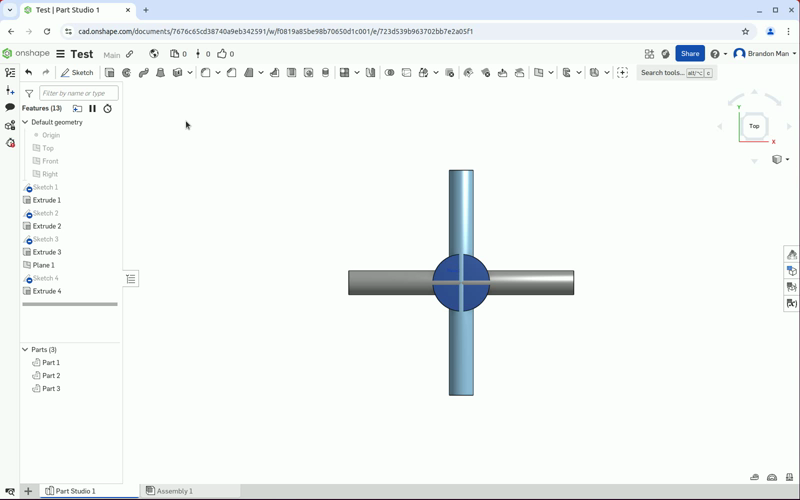
key(shift+h)
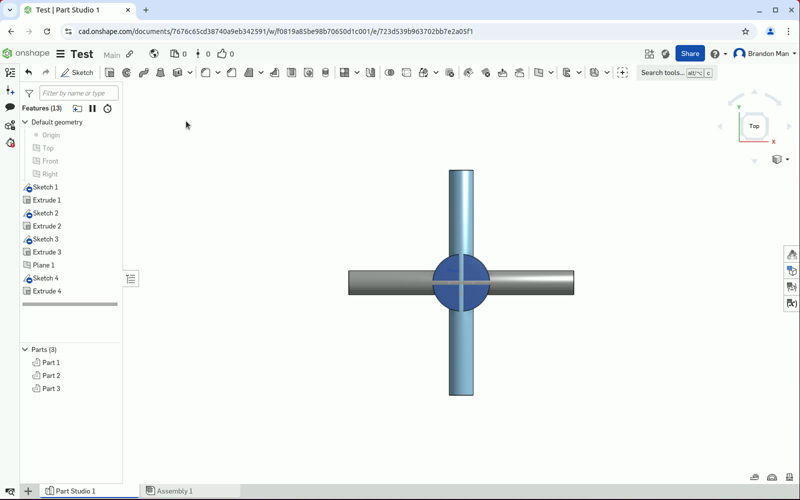
key(shift+h)
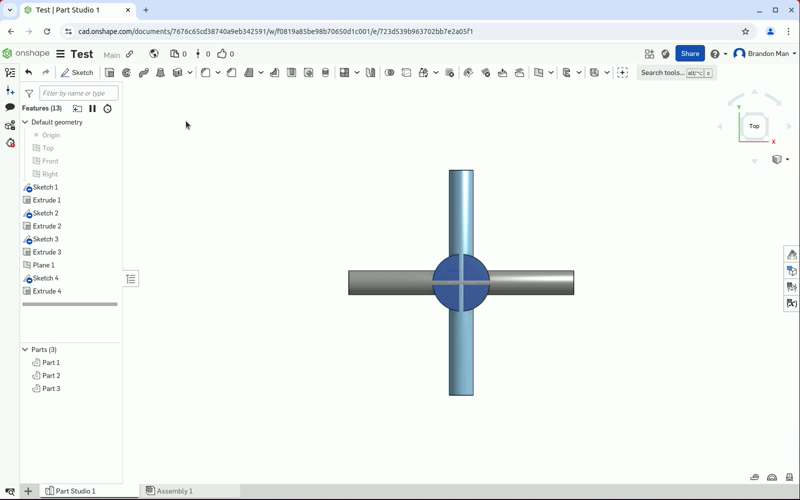
key(shift+7)
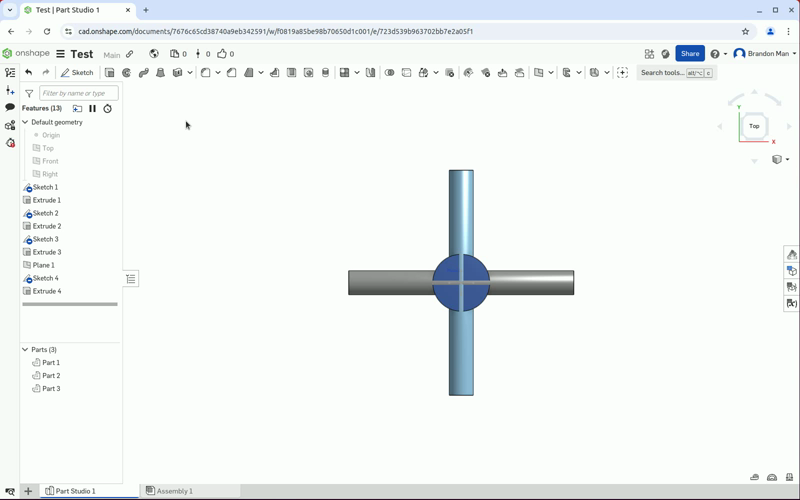
key(up, 3)
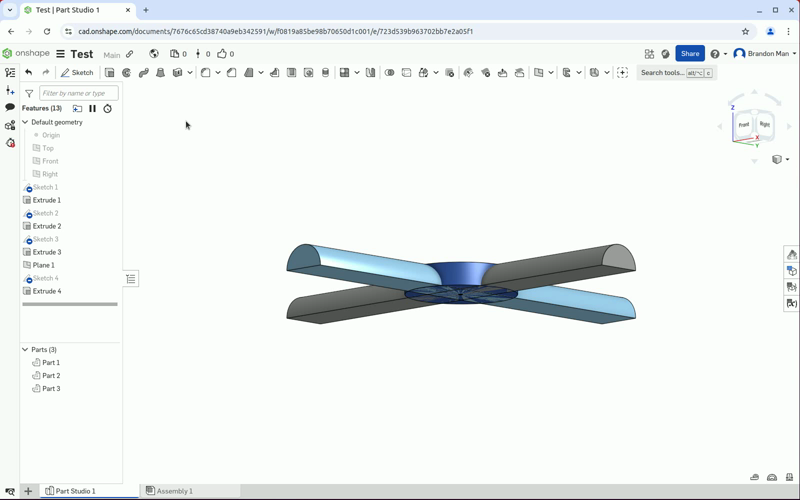
key(left, 3)
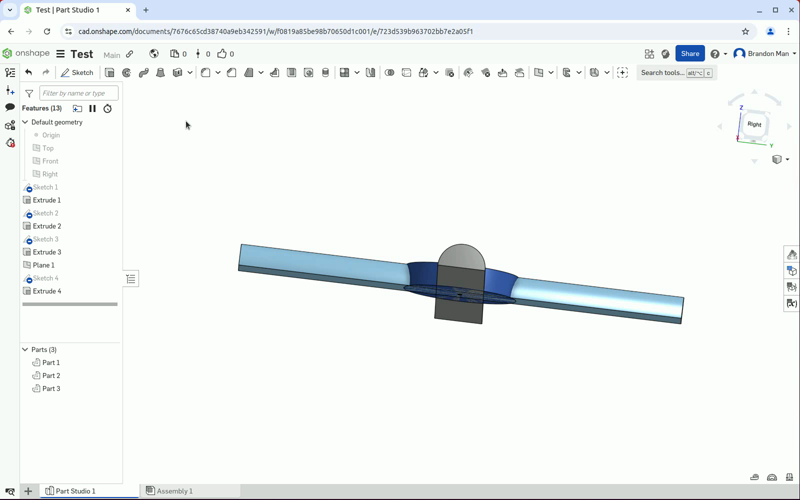
key(right, 3)
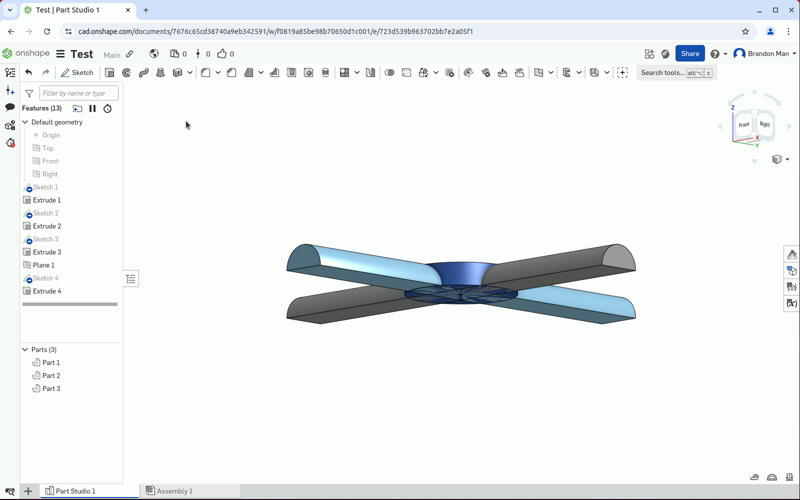
key(down, 3)
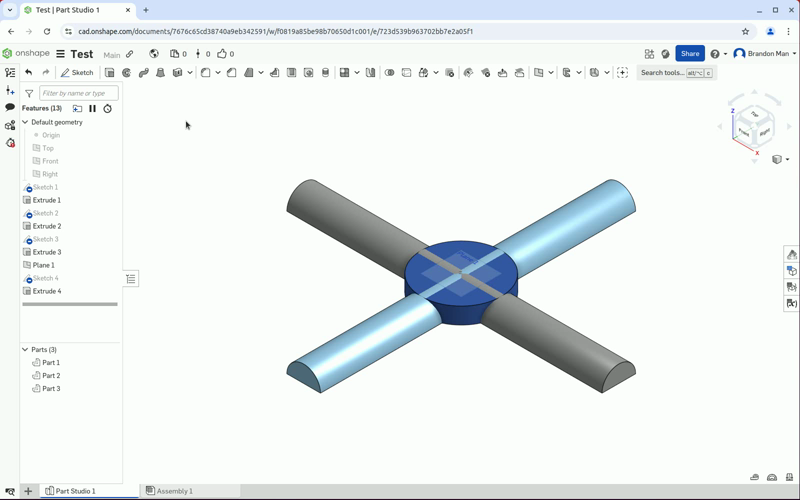
mouse_move(73, 189)
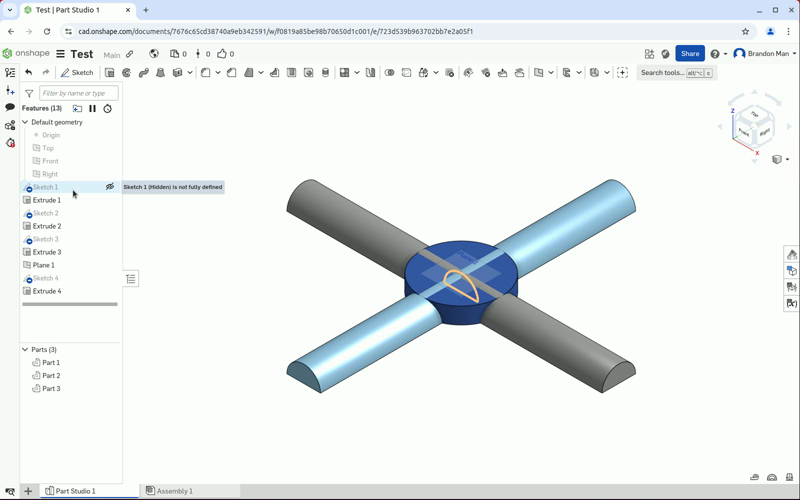
click(73, 189)